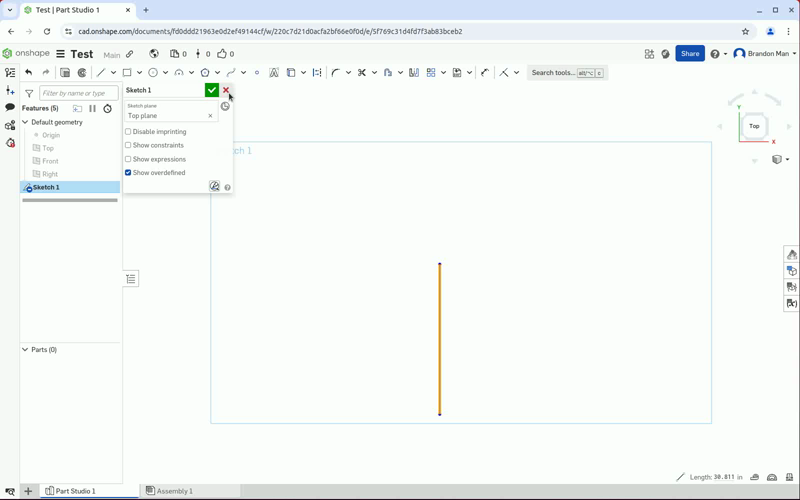
key(shift+h)
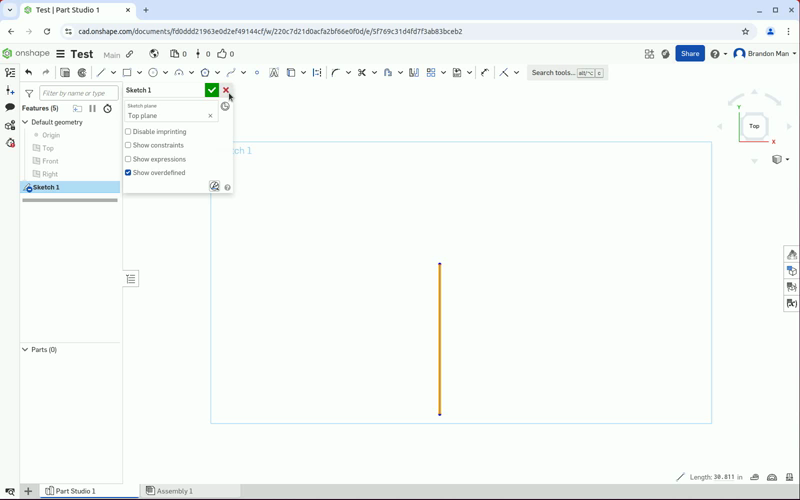
key(shift+s)
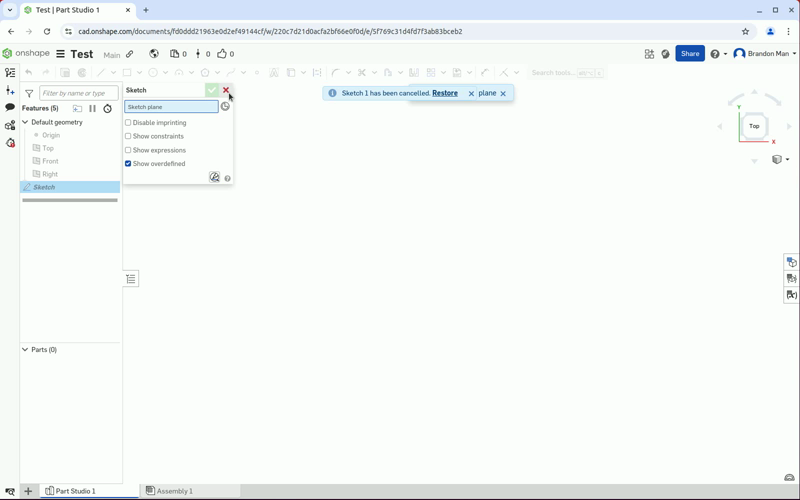
mouse_move(73, 150)
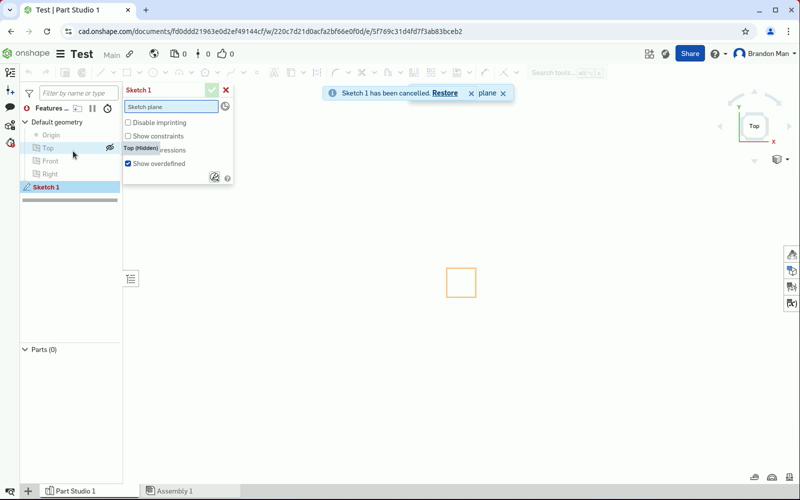
click(73, 150)
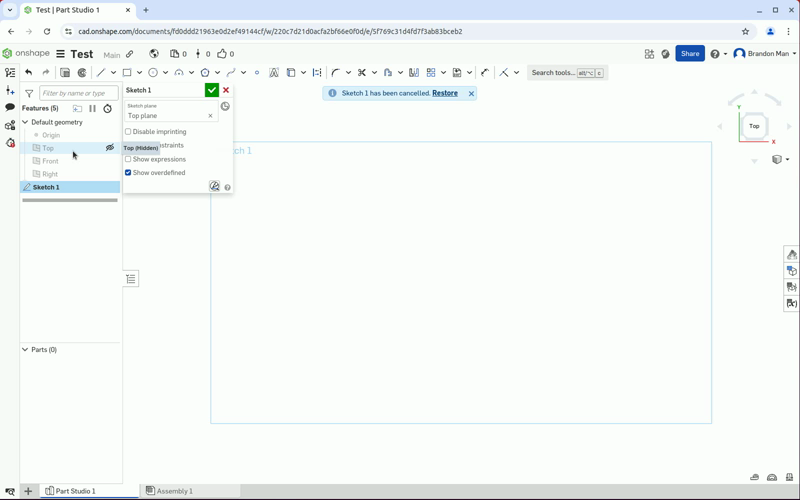
mouse_move(73, 352)
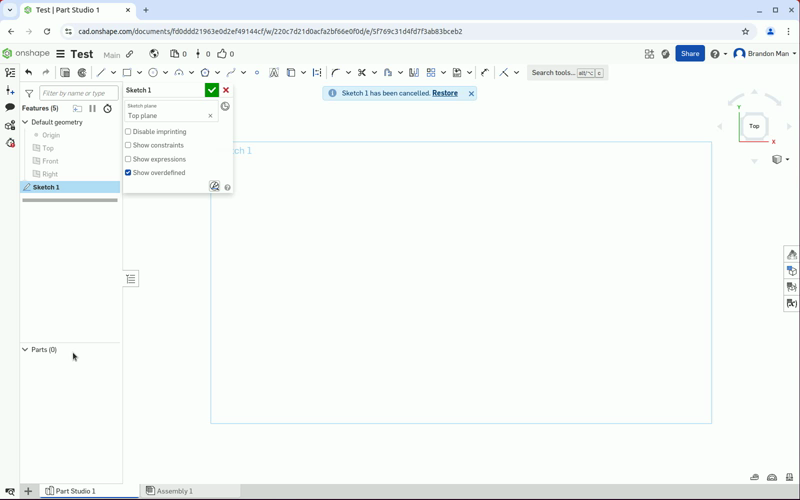
key(y)
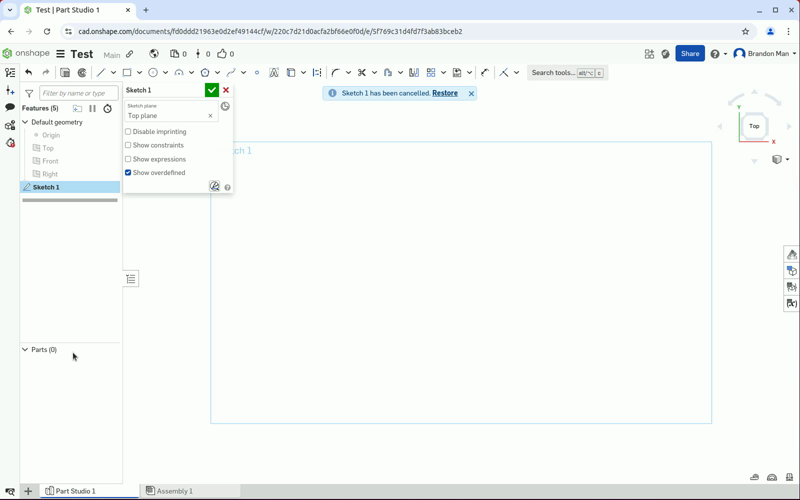
key(l)
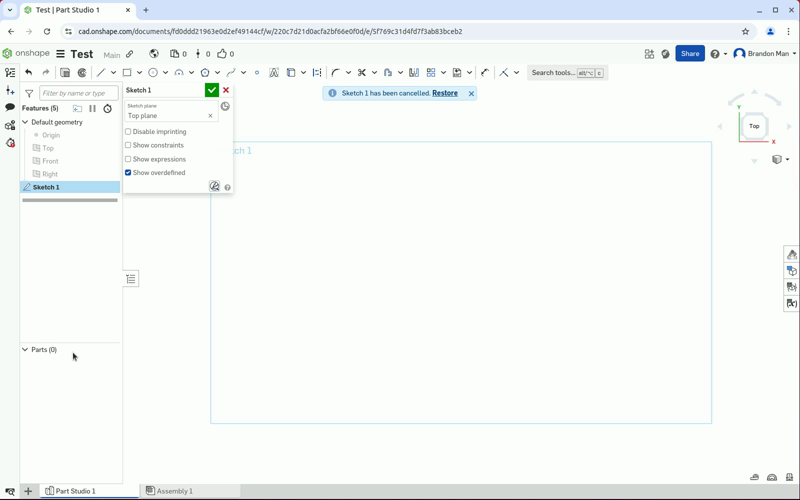
key_down(shift)
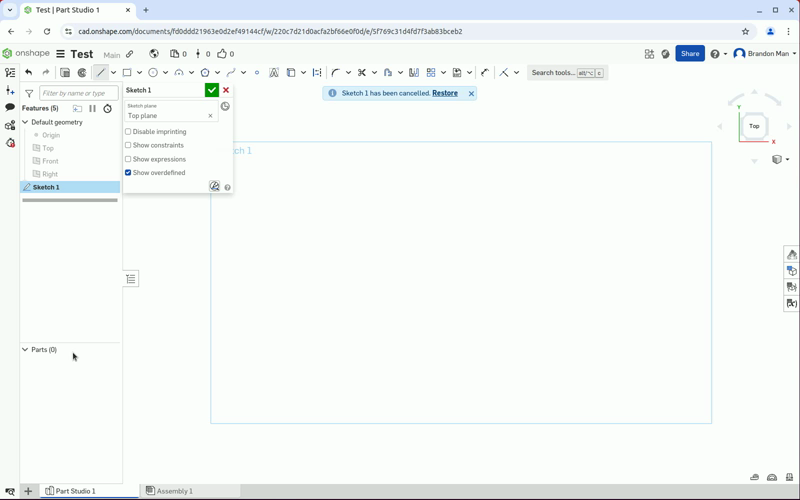
mouse_move(376, 172)
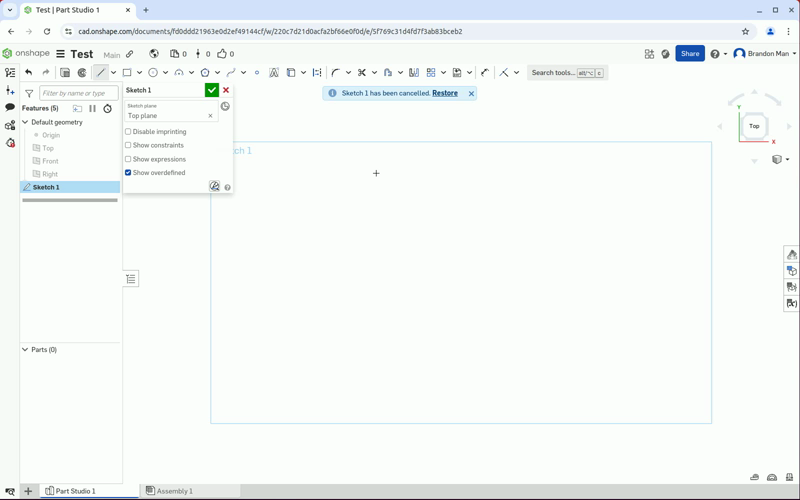
click(376, 172)
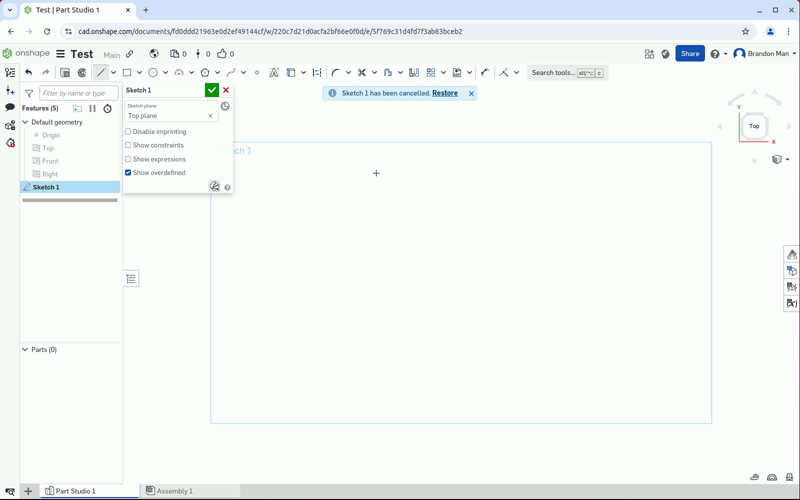
key_up(shift)
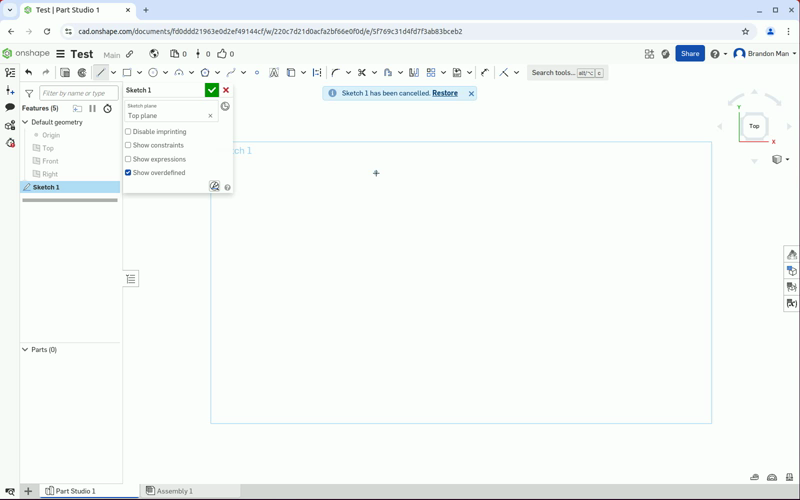
key_down(shift)
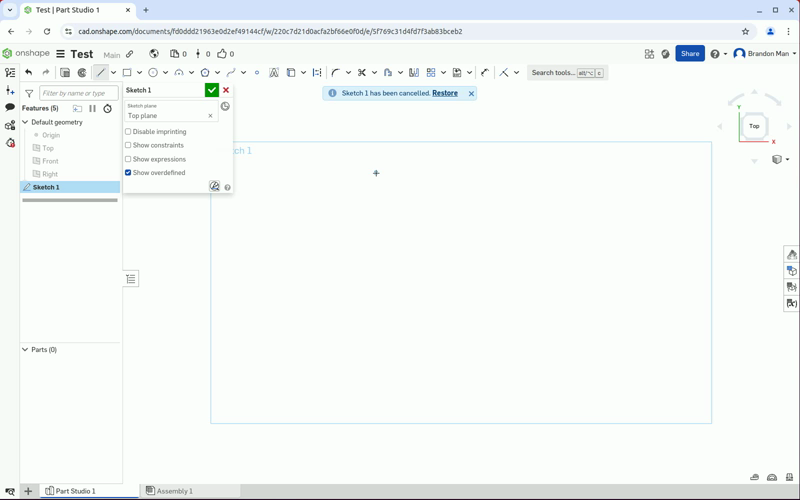
mouse_move(463, 172)
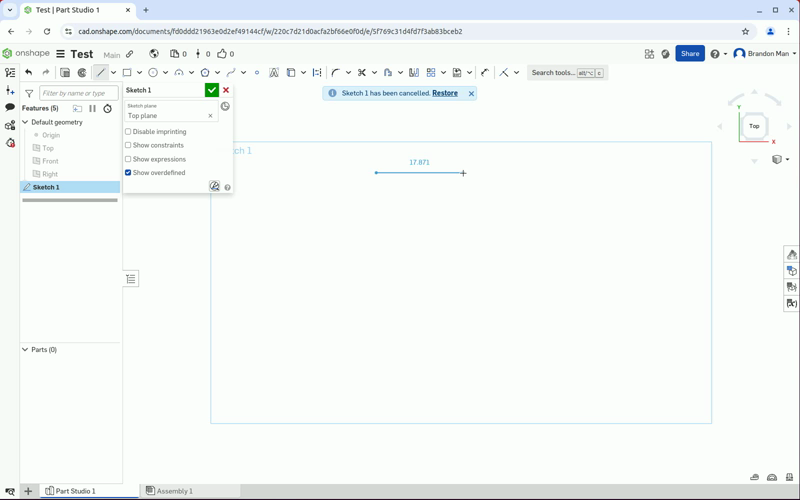
click(463, 172)
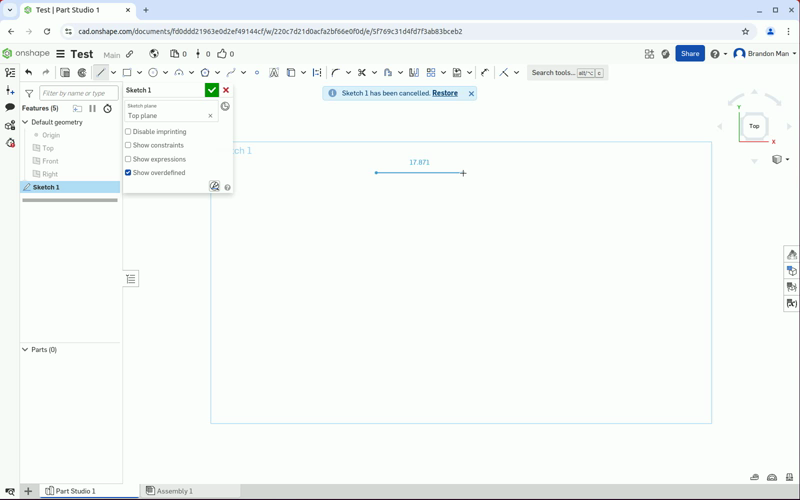
key_up(shift)
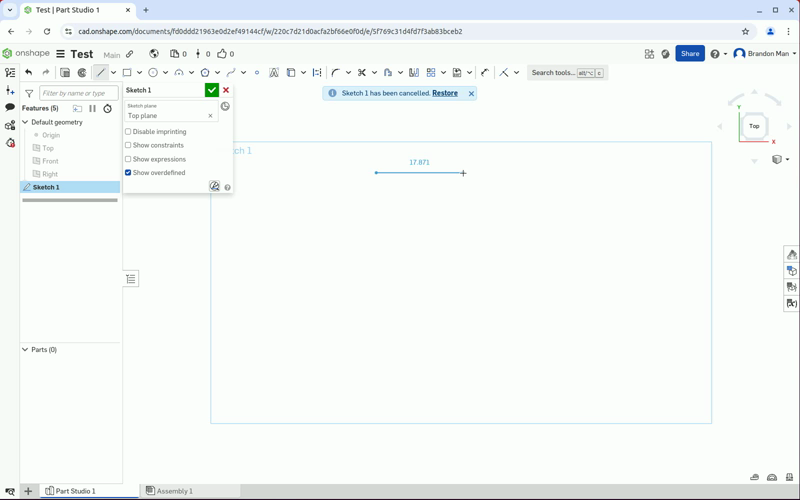
key_down(shift)
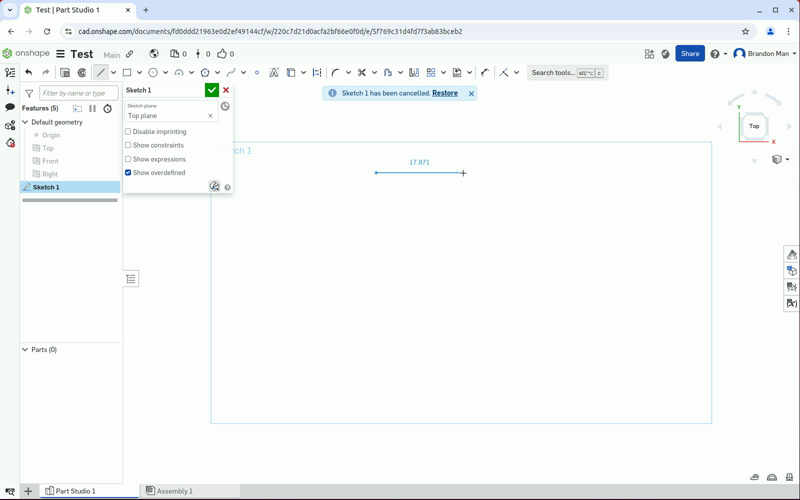
mouse_move(493, 172)
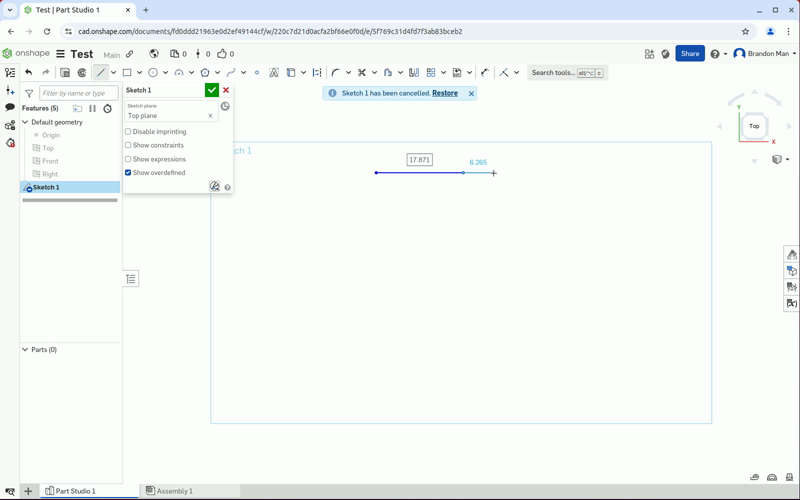
mouse_move(463, 170)
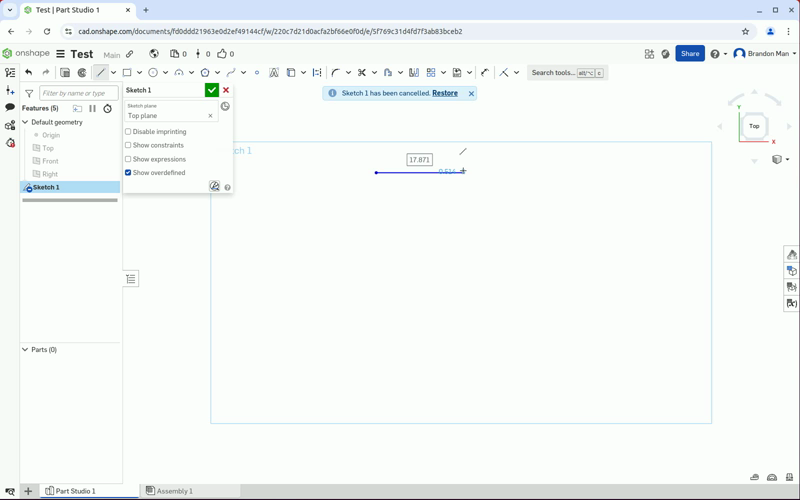
scroll(6)
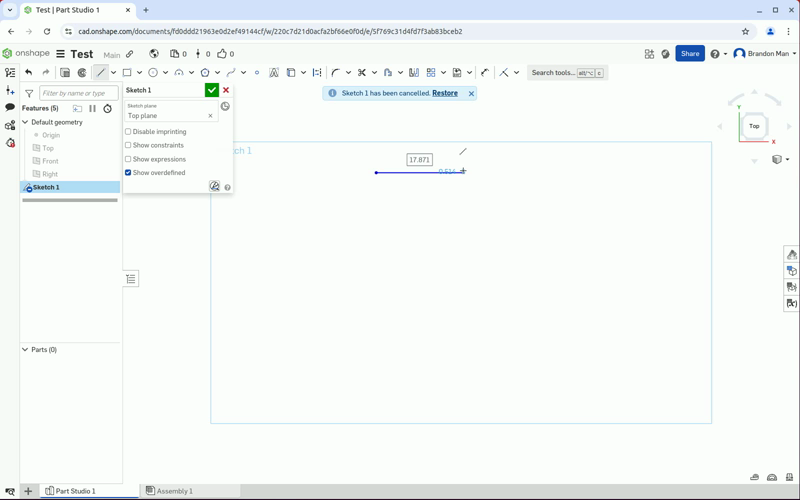
scroll(6)
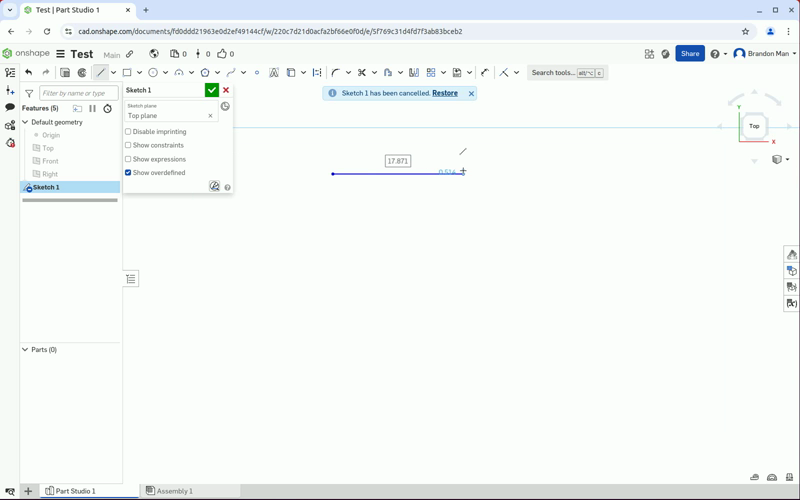
scroll(6)
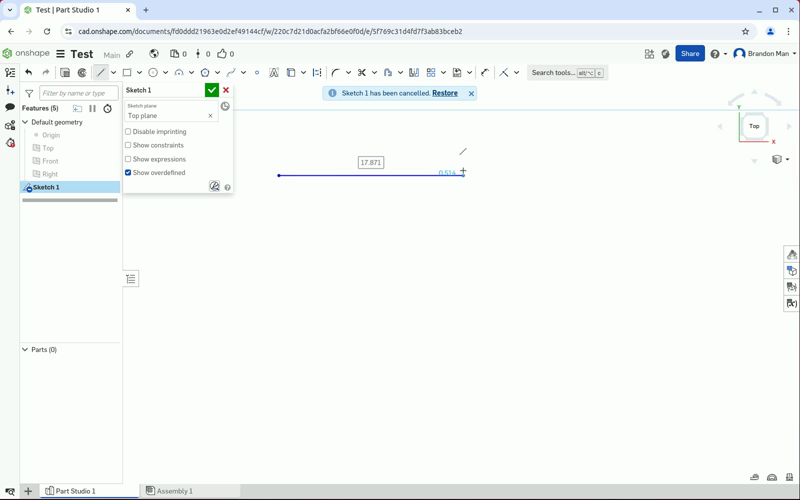
scroll(6)
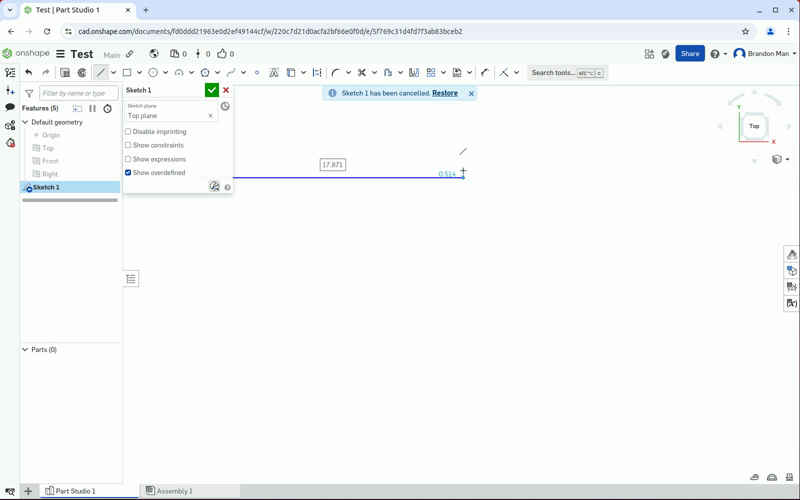
scroll(6)
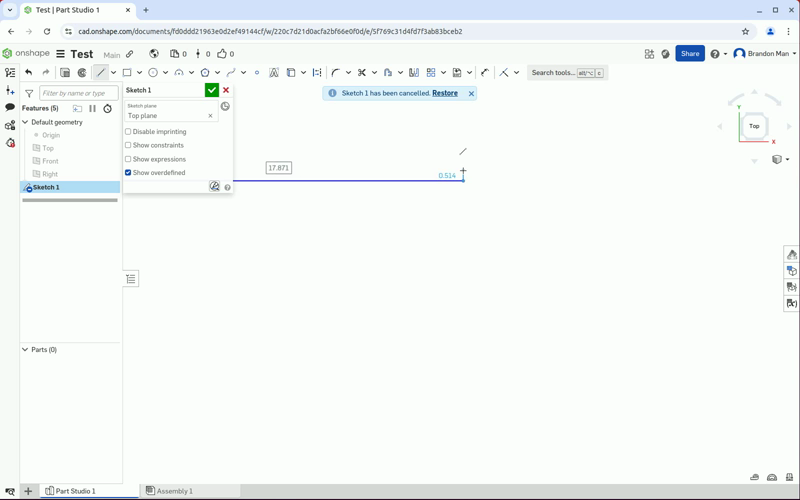
scroll(6)
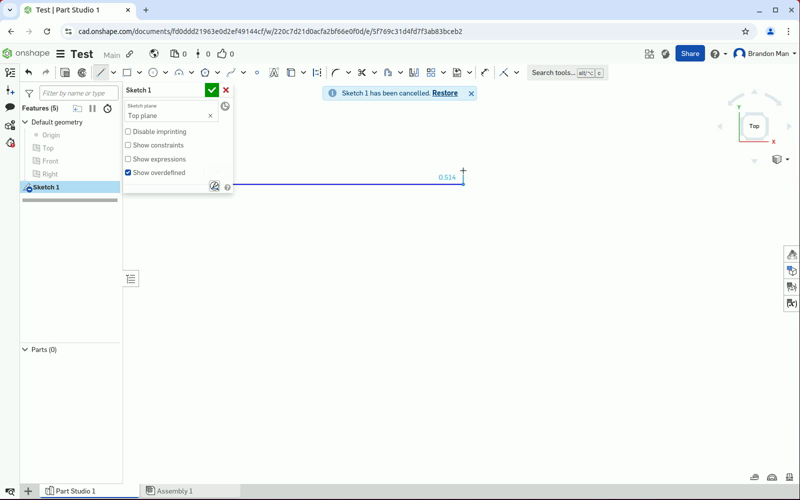
scroll(6)
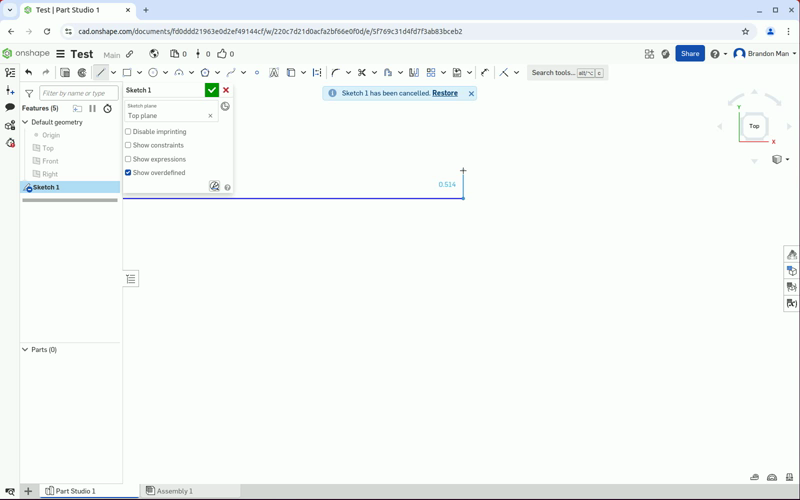
click(463, 170)
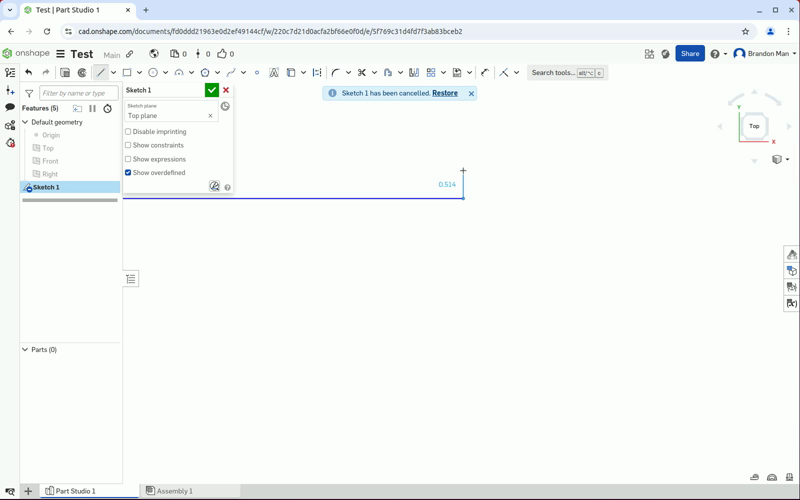
scroll(-6)
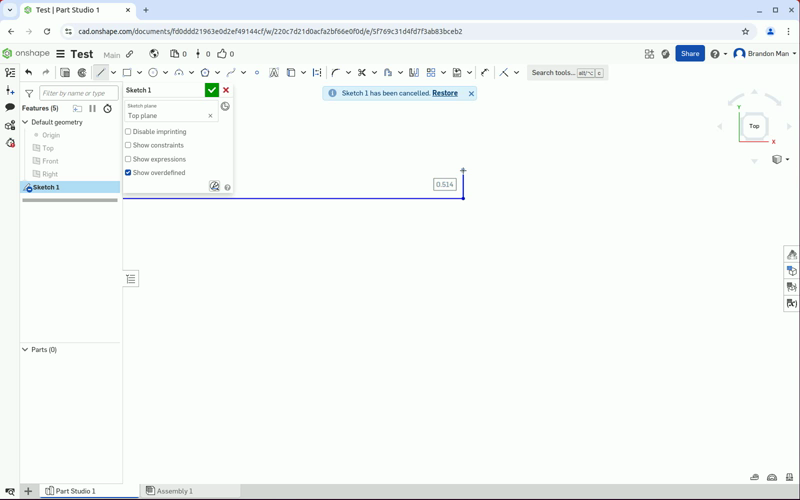
scroll(-6)
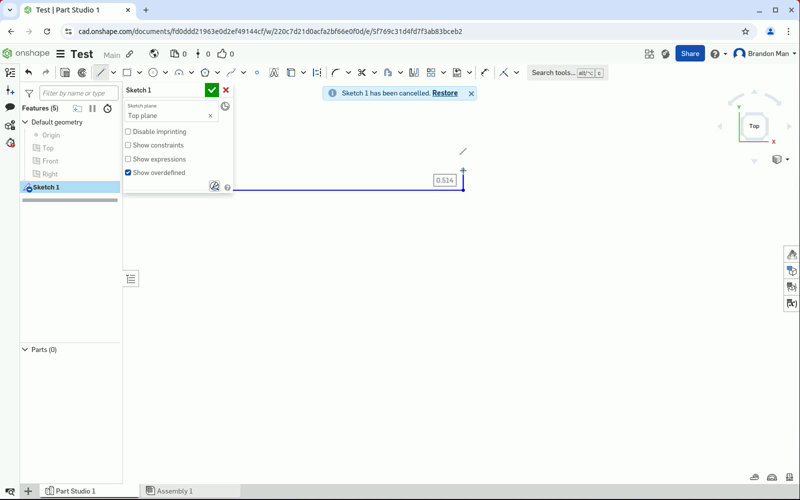
scroll(-6)
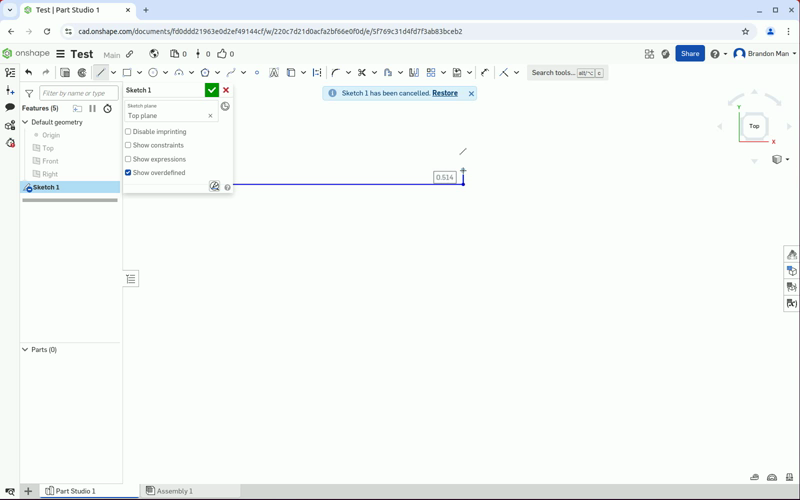
scroll(-6)
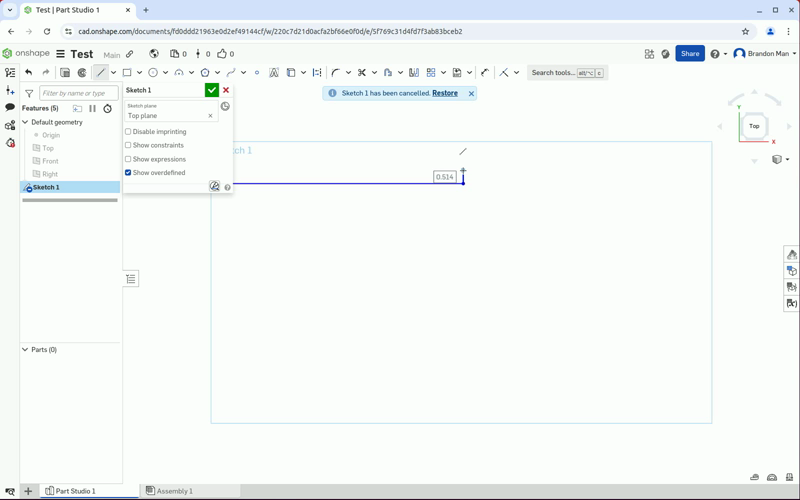
scroll(-6)
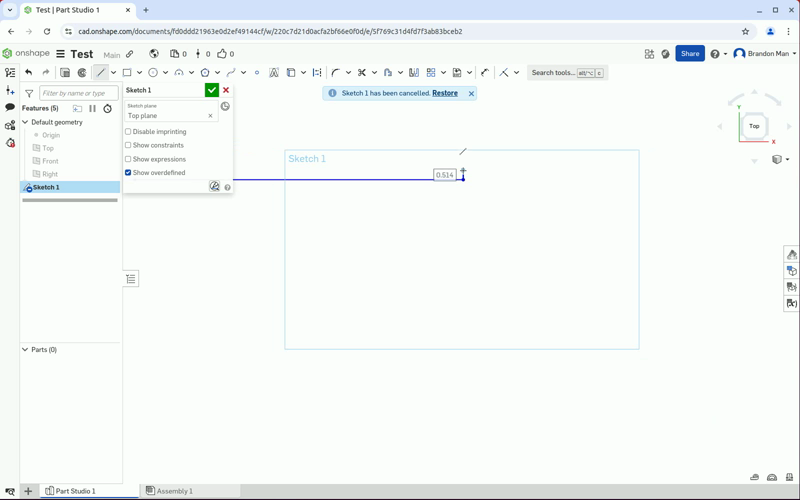
scroll(-6)
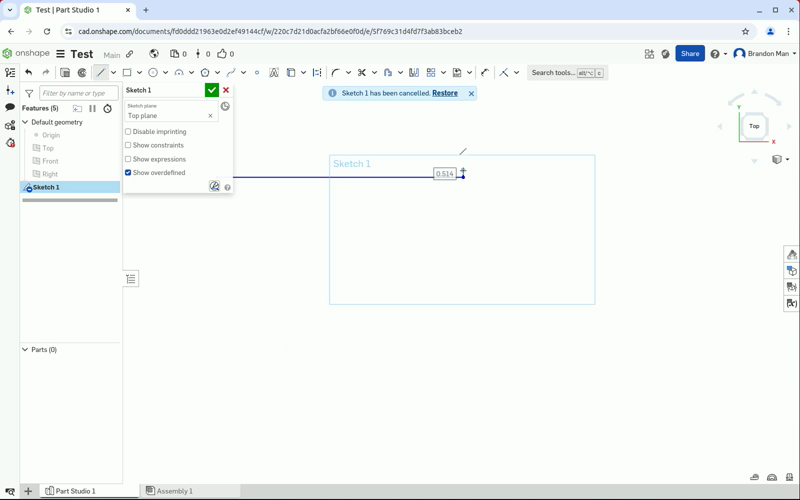
scroll(-6)
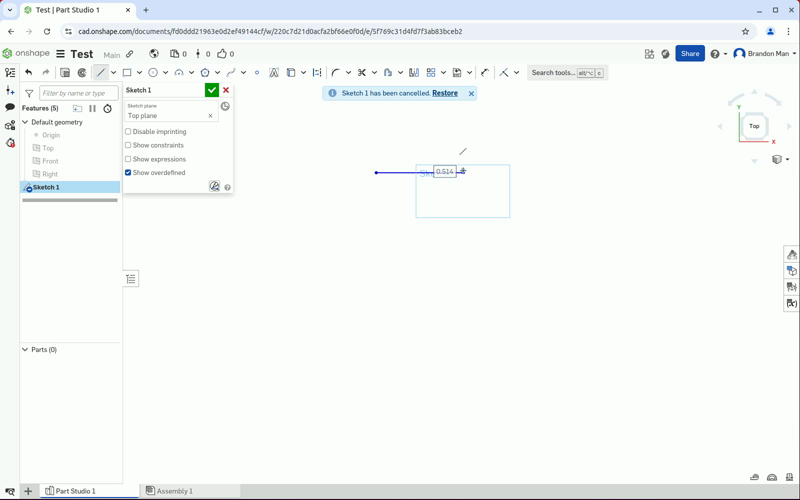
key_up(shift)
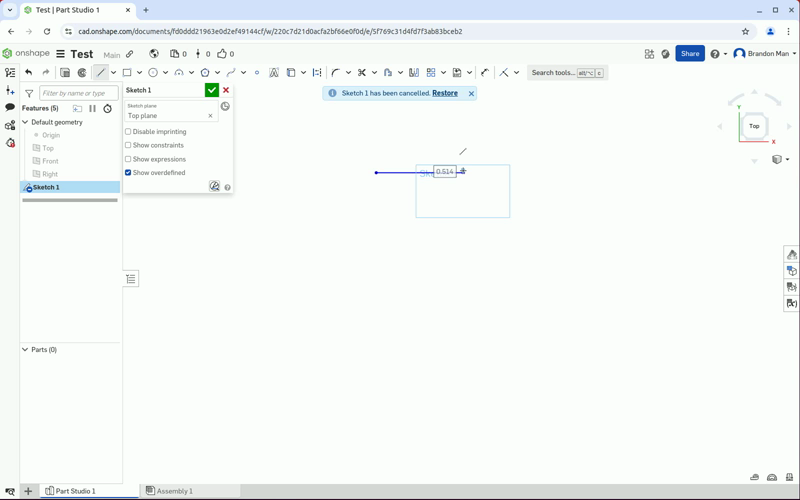
key_down(shift)
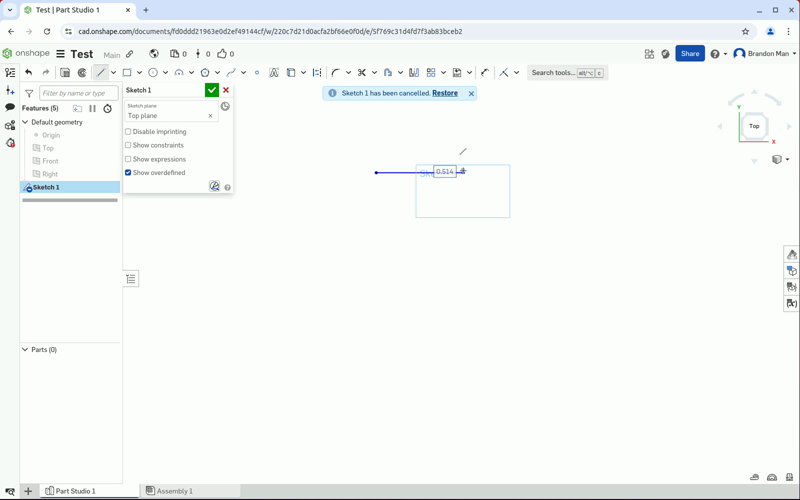
mouse_move(376, 170)
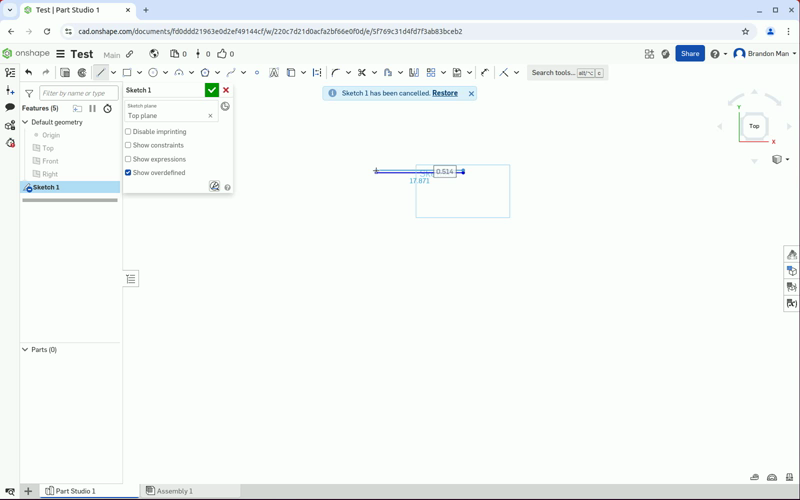
scroll(6)
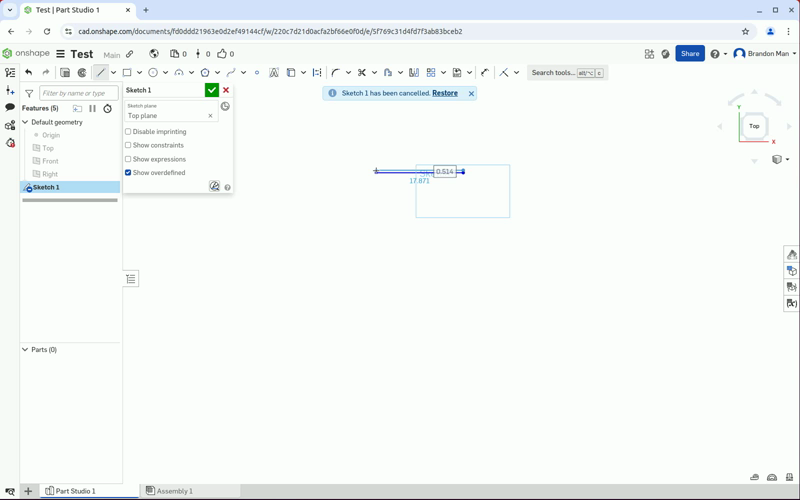
scroll(6)
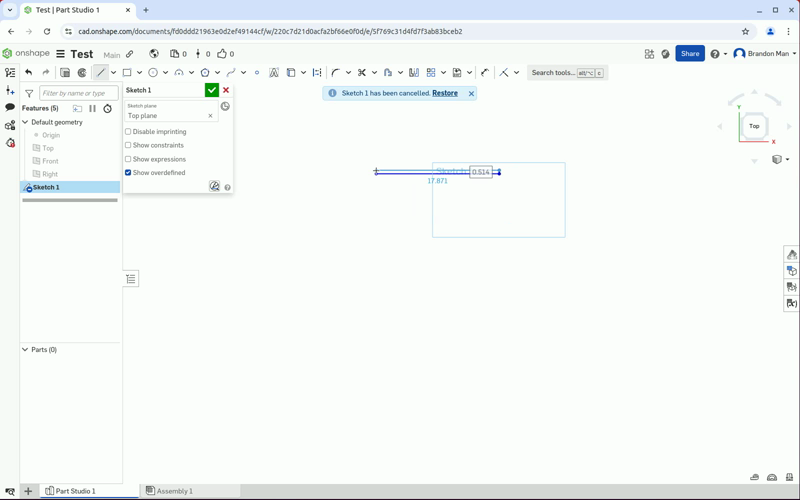
scroll(6)
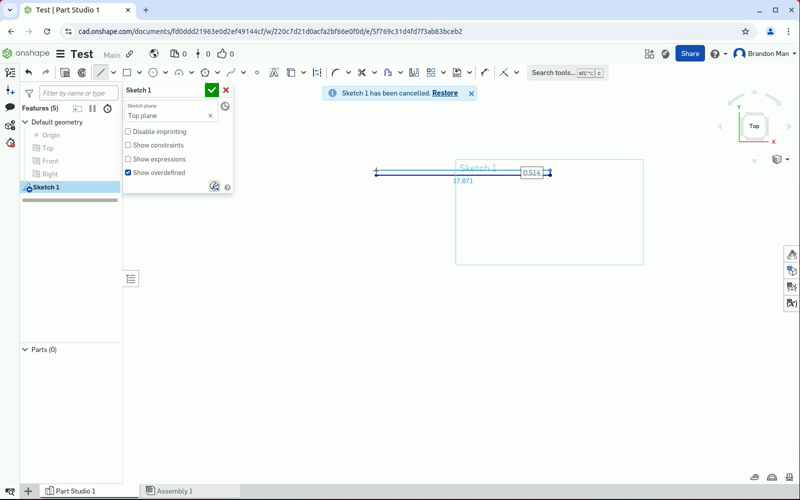
scroll(6)
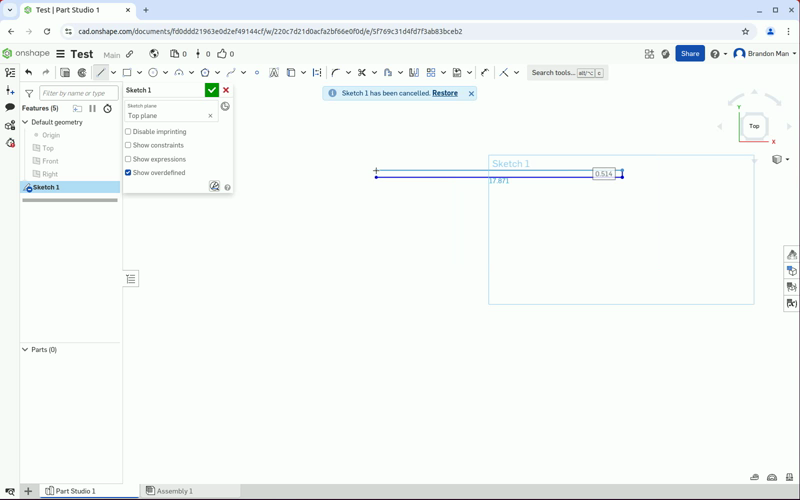
scroll(6)
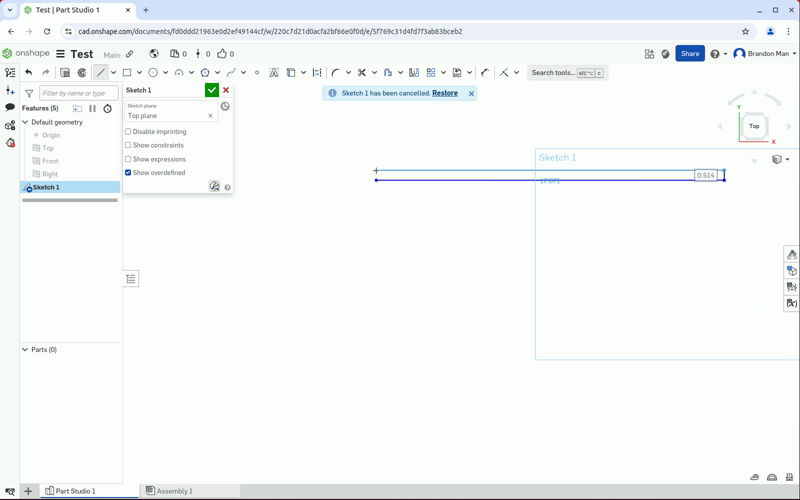
scroll(6)
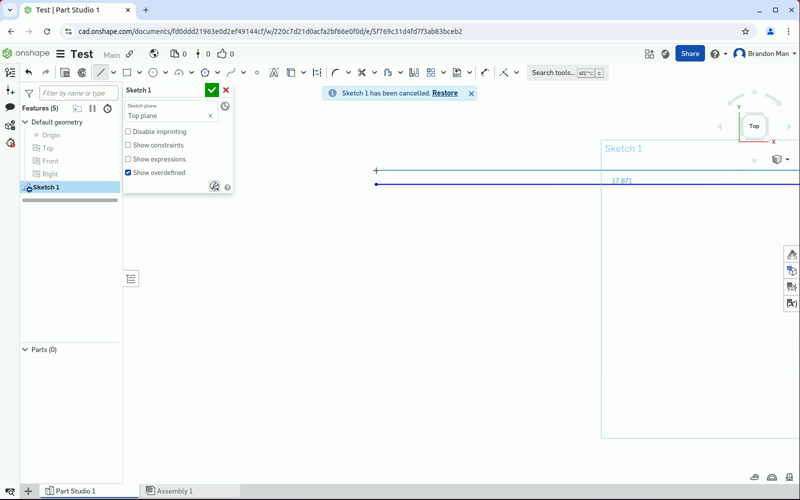
scroll(6)
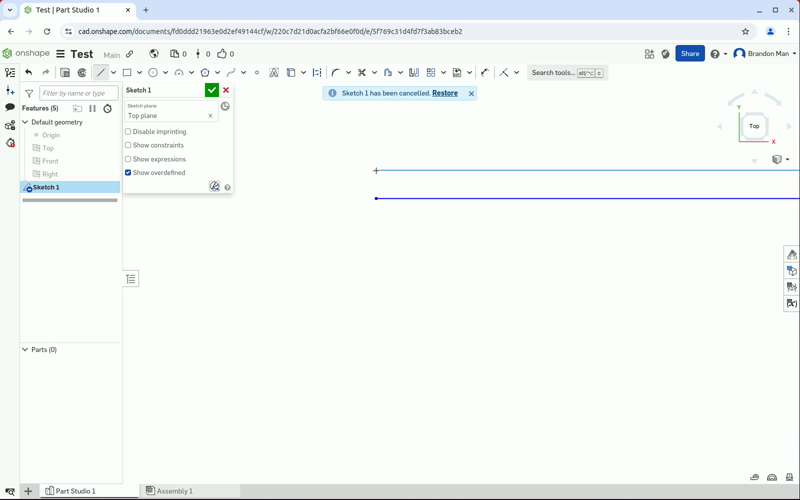
click(376, 170)
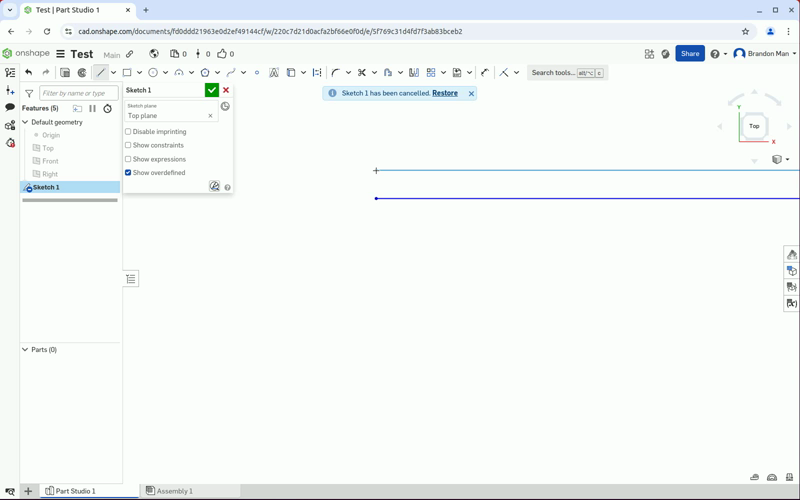
scroll(-6)
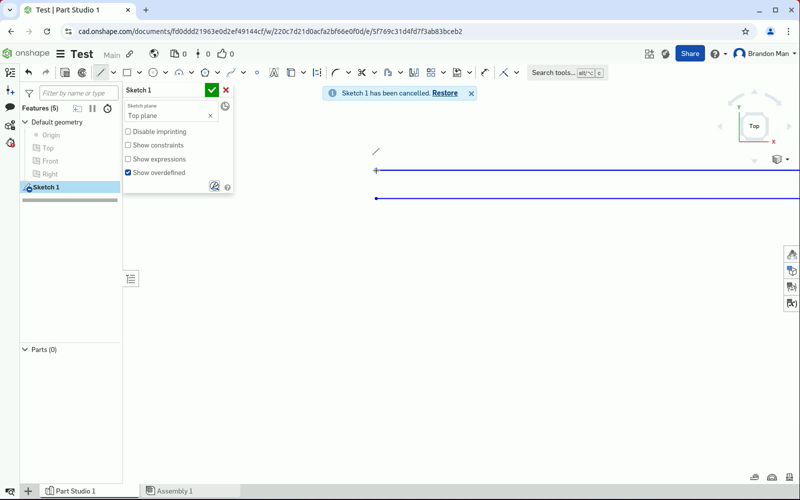
scroll(-6)
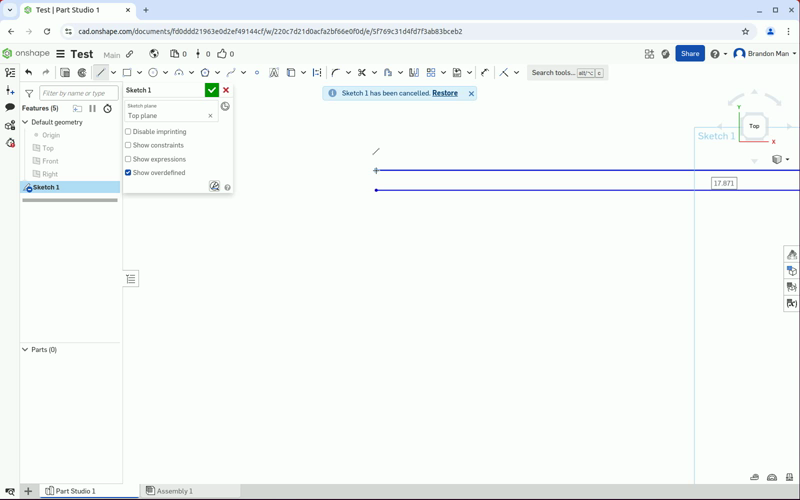
scroll(-6)
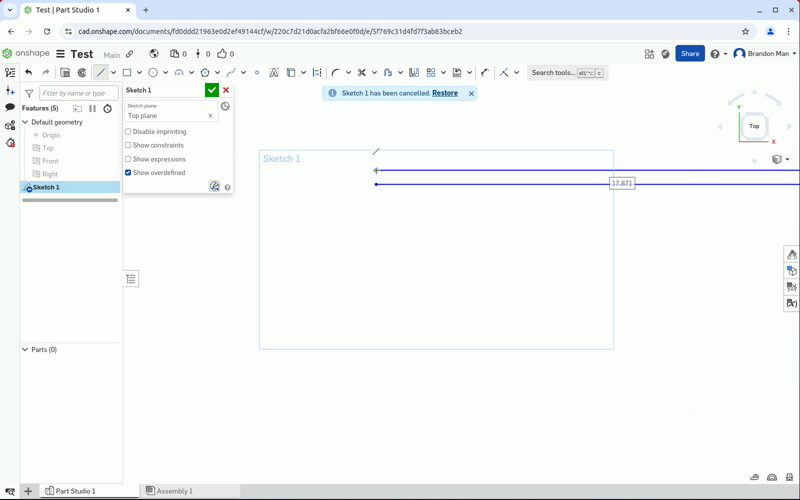
scroll(-6)
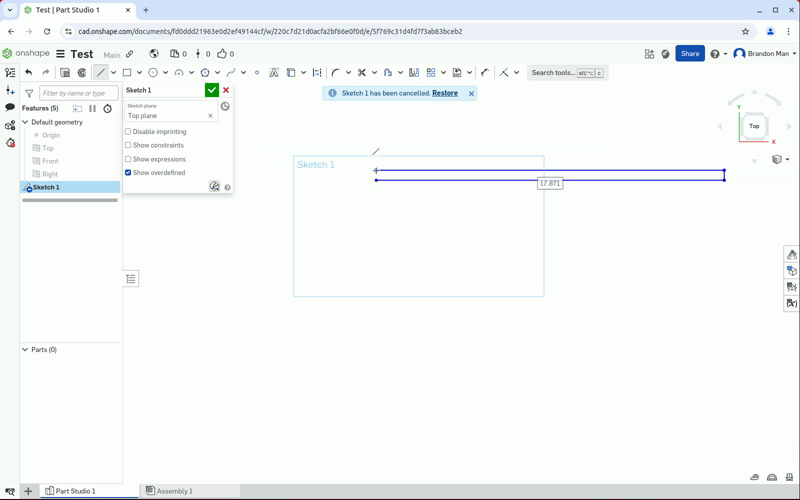
scroll(-6)
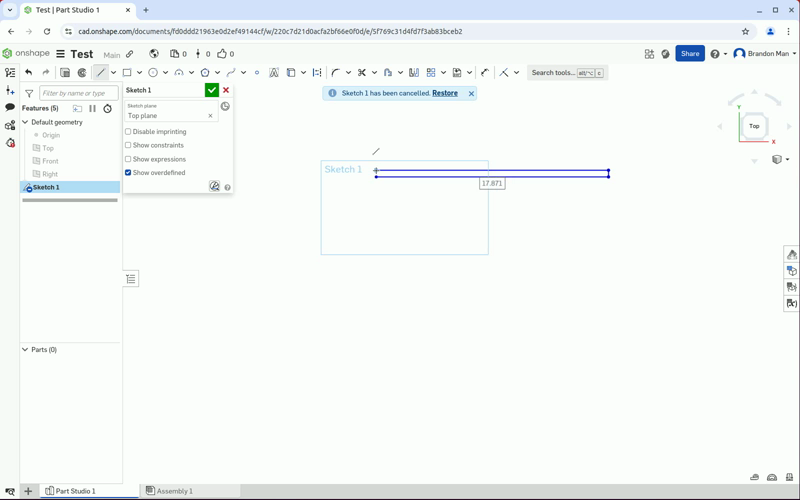
scroll(-6)
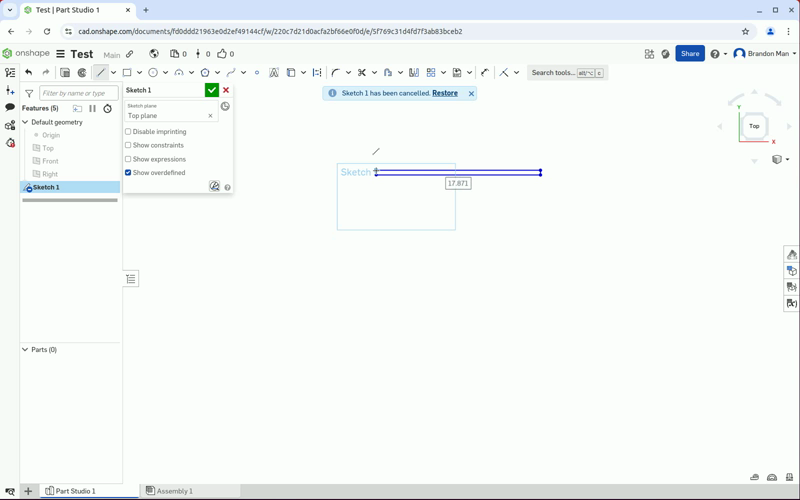
scroll(-6)
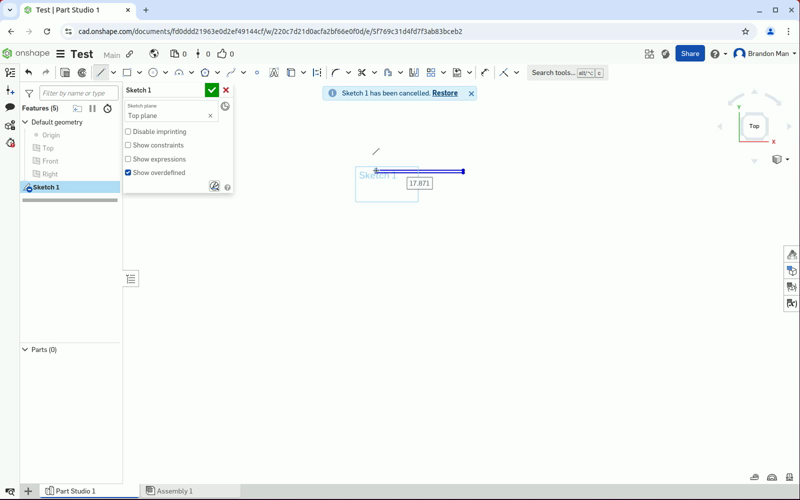
key_up(shift)
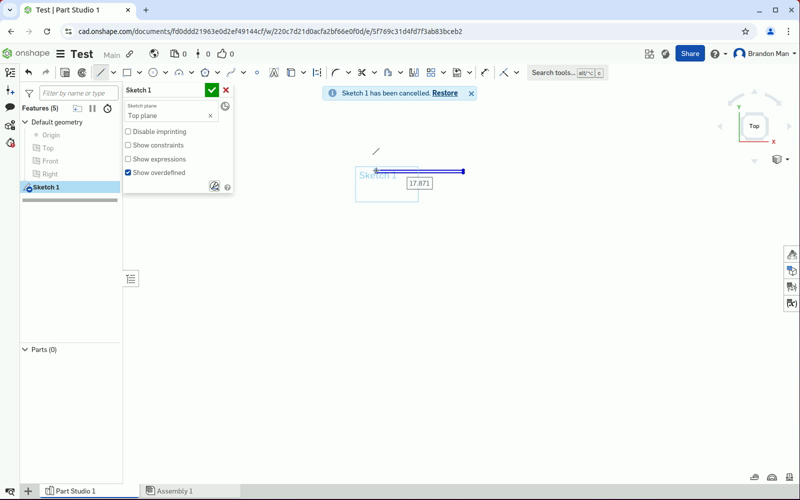
mouse_move(406, 170)
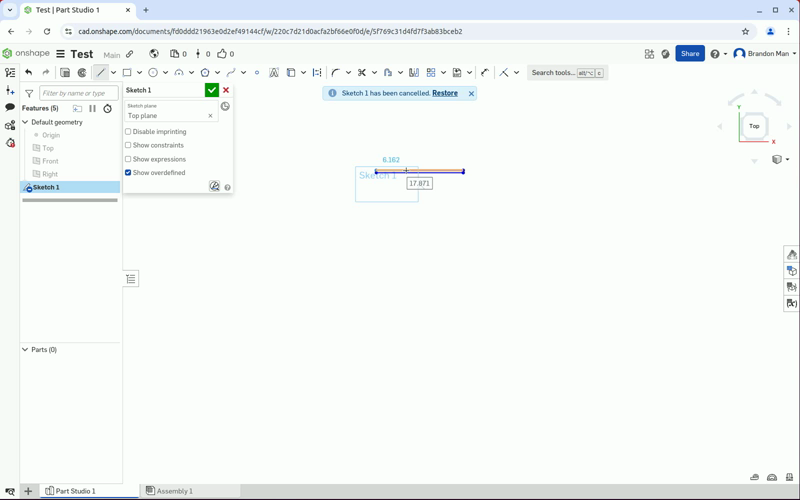
key_down(shift)
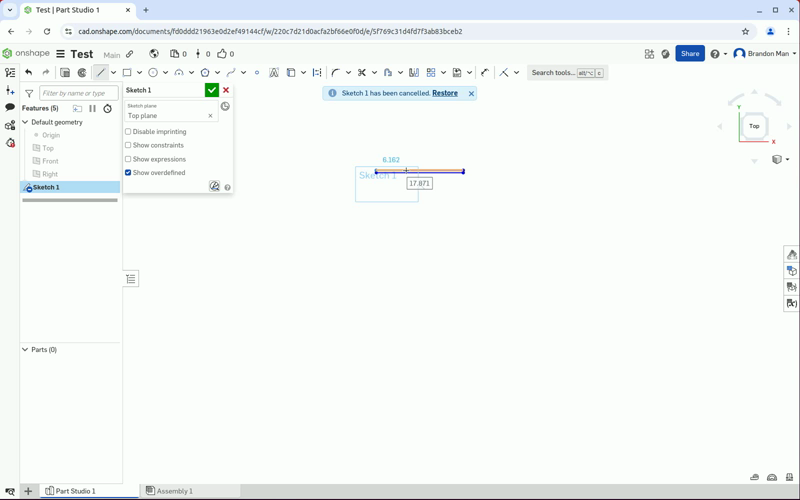
mouse_move(376, 172)
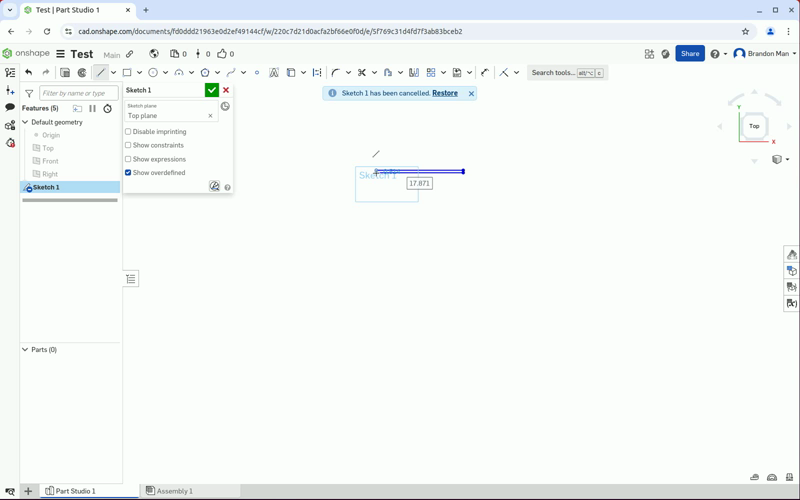
scroll(6)
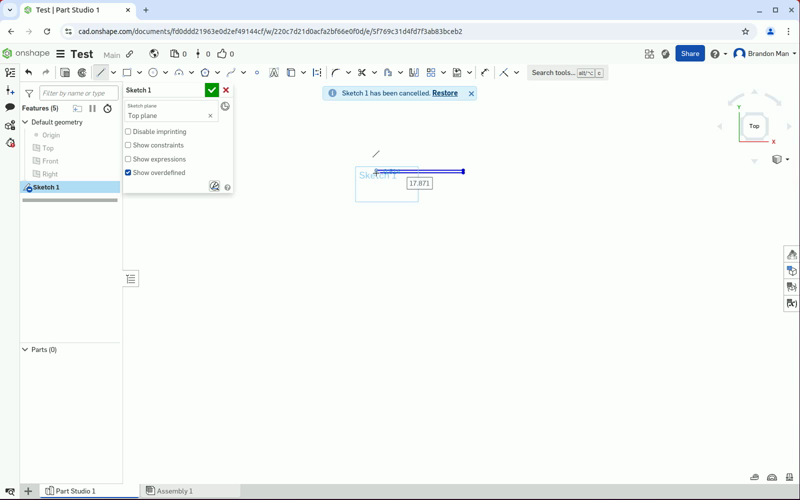
scroll(6)
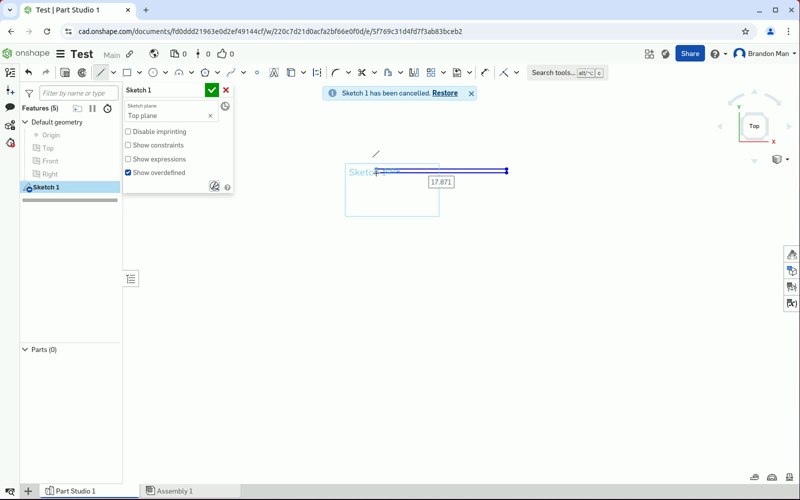
scroll(6)
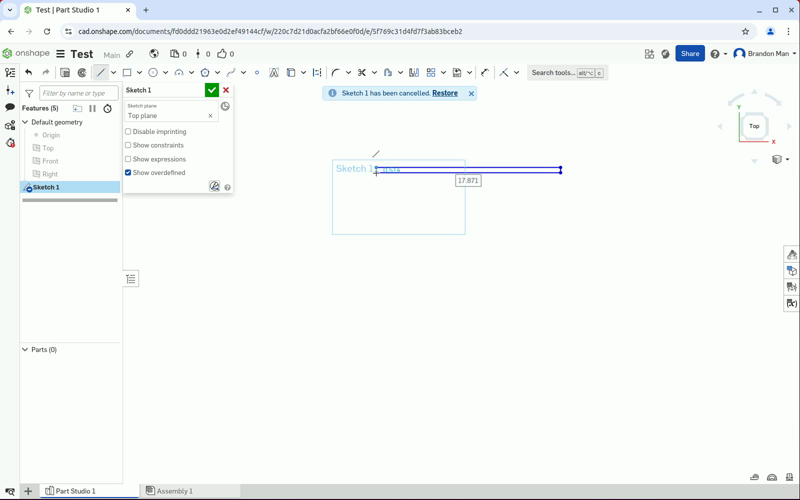
scroll(6)
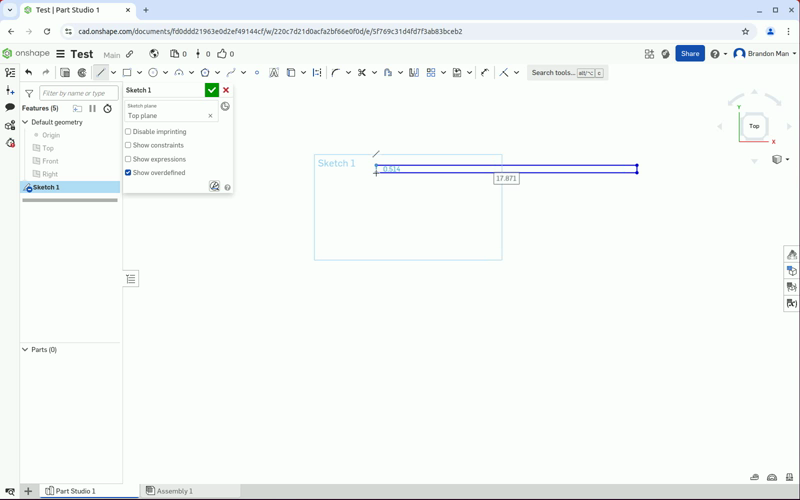
scroll(6)
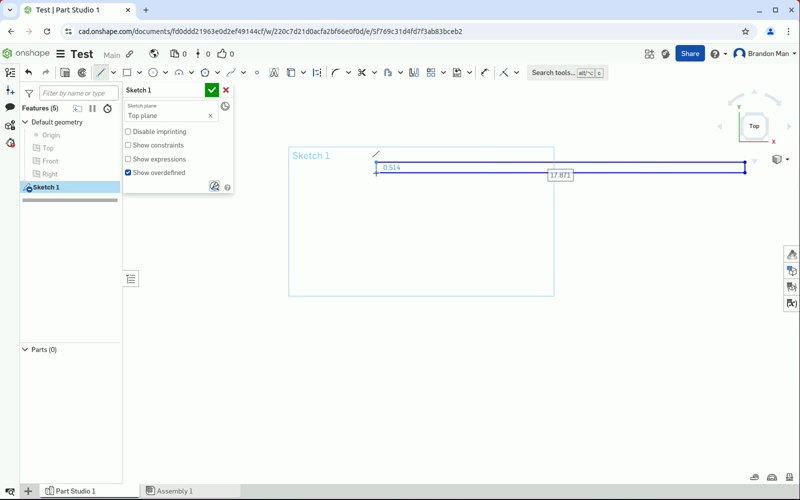
scroll(6)
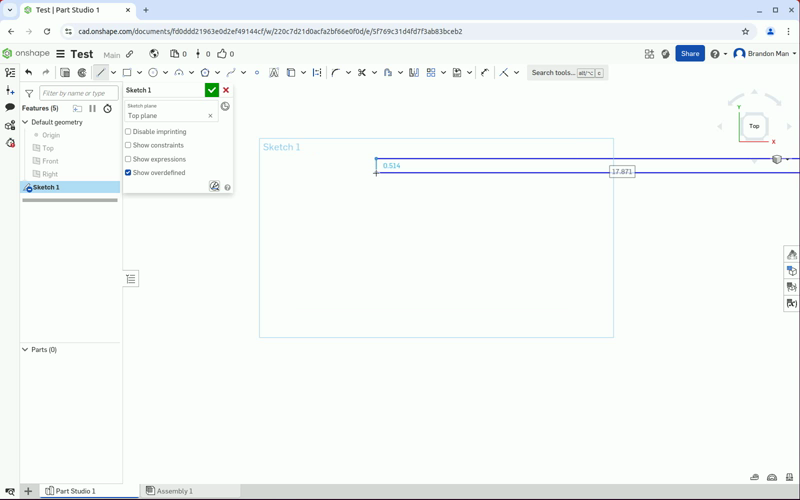
scroll(6)
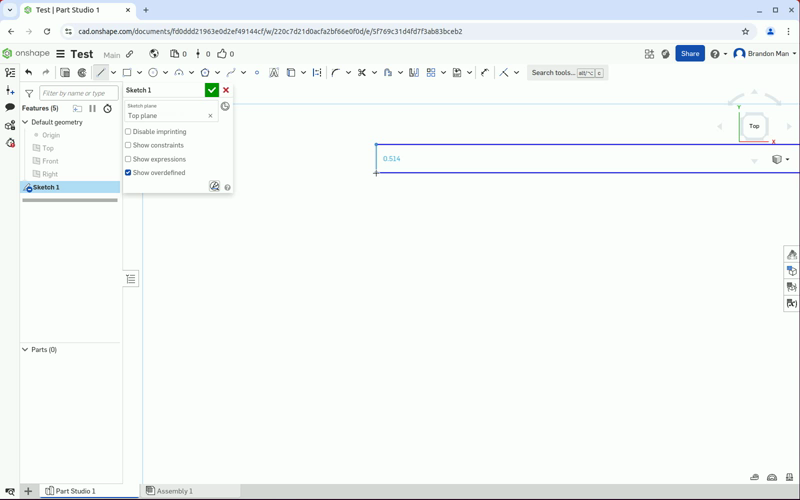
key_up(shift)
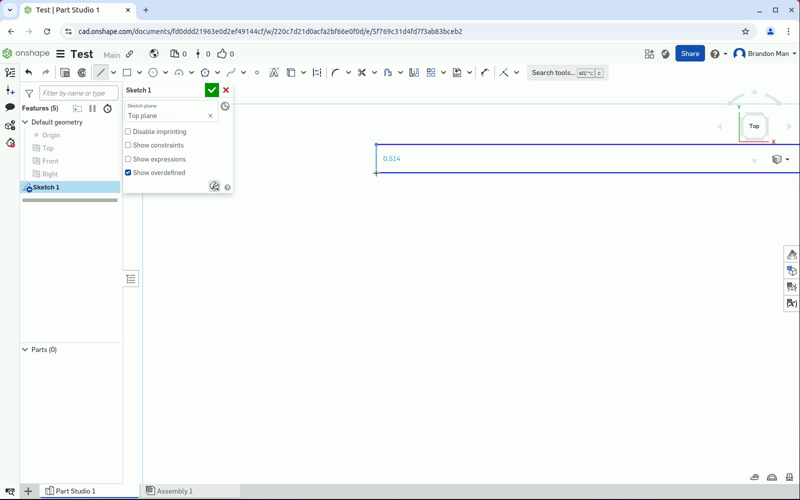
click(376, 172)
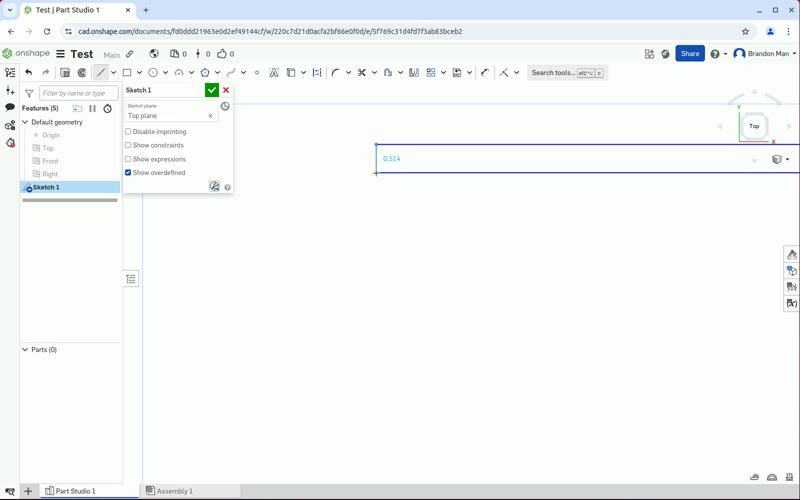
scroll(-6)
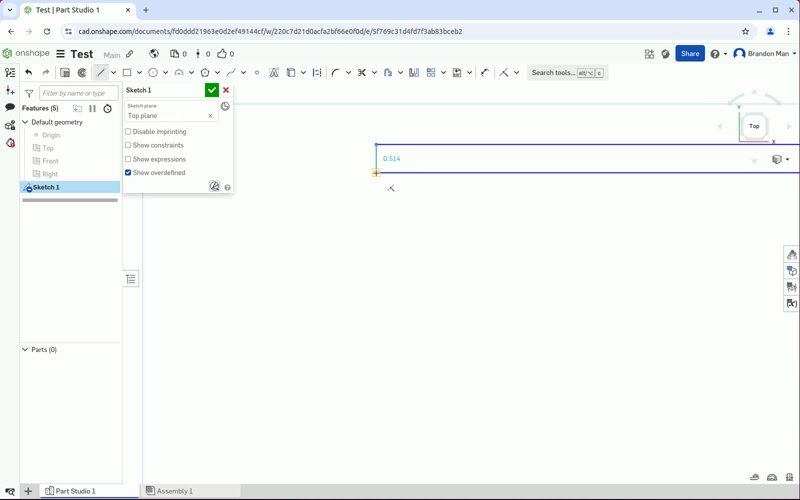
scroll(-6)
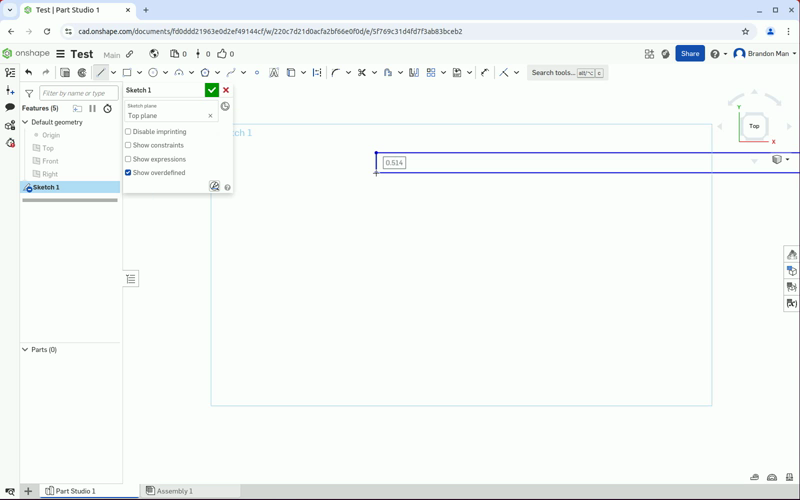
scroll(-6)
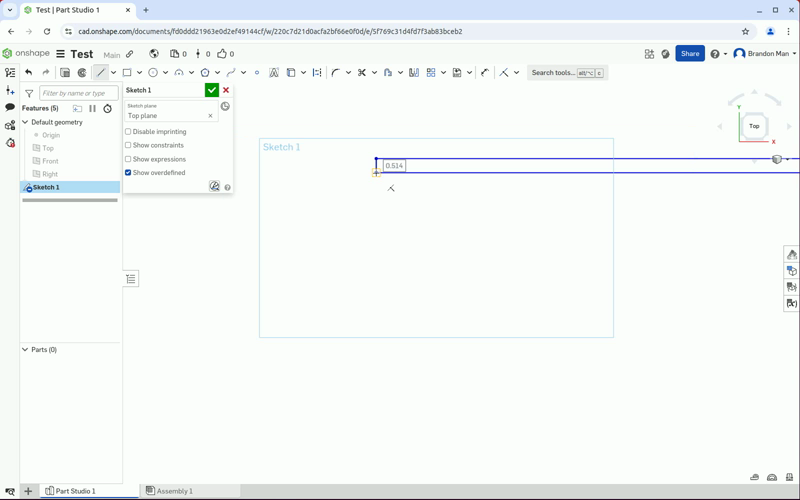
scroll(-6)
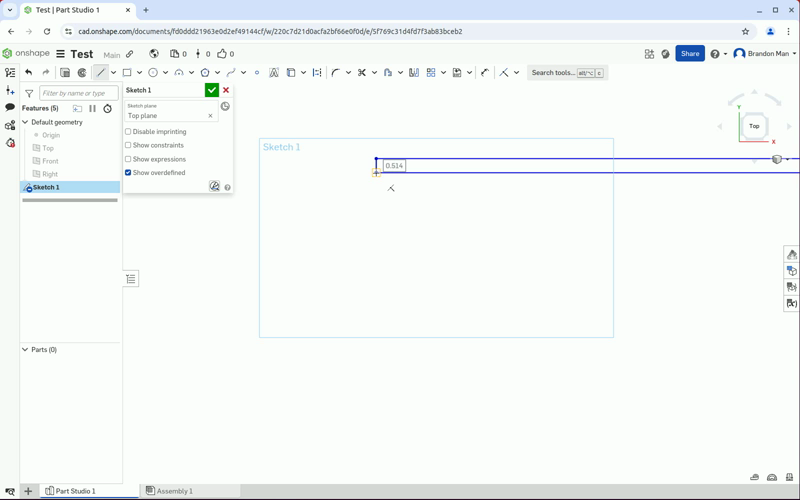
scroll(-6)
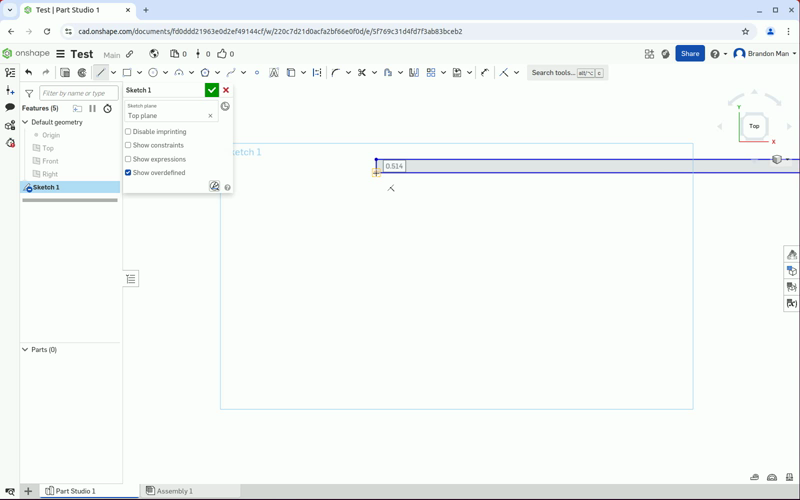
scroll(-6)
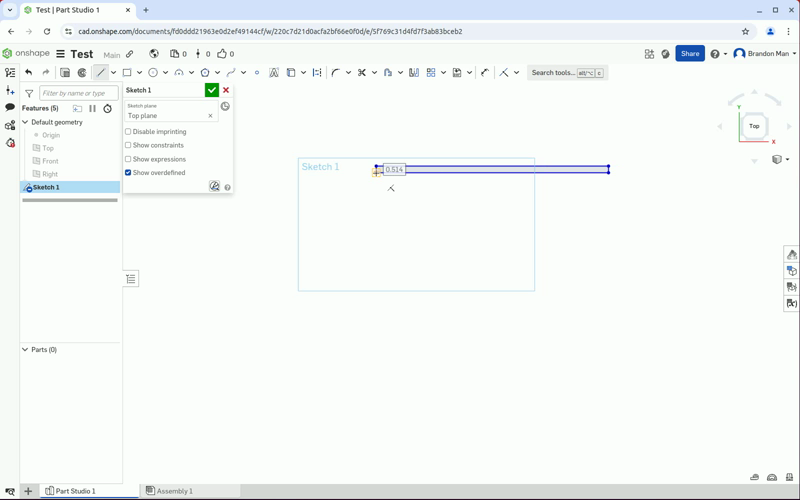
scroll(-6)
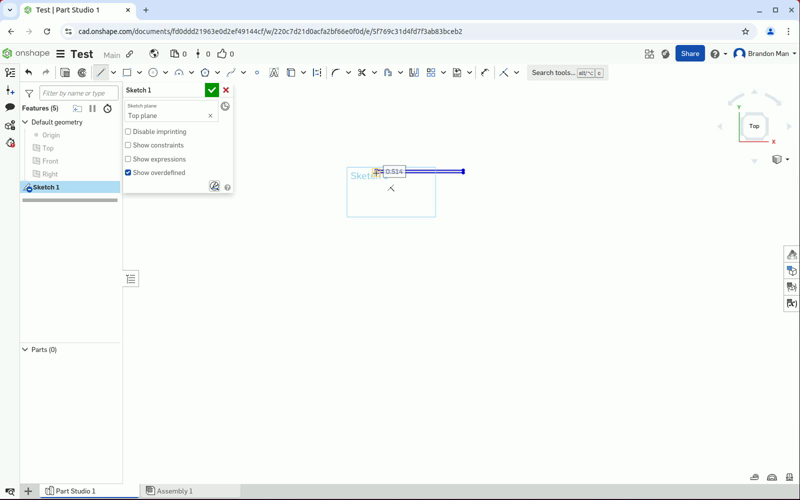
key(esc)
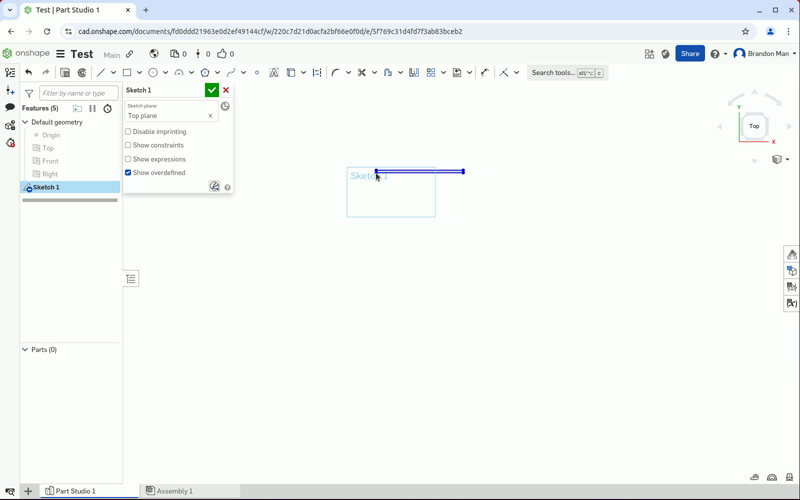
mouse_move(405, 170)
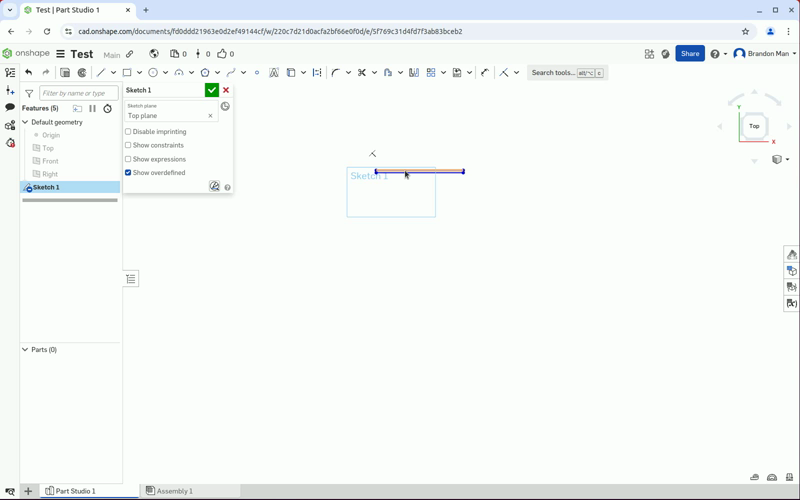
scroll(6)
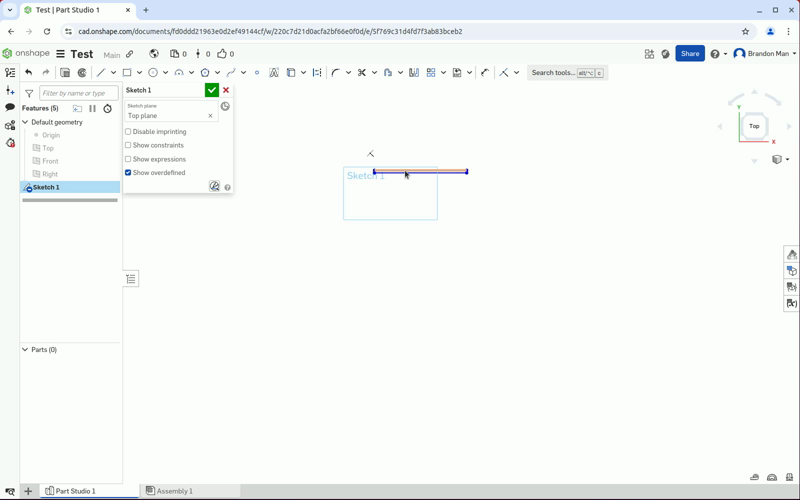
scroll(6)
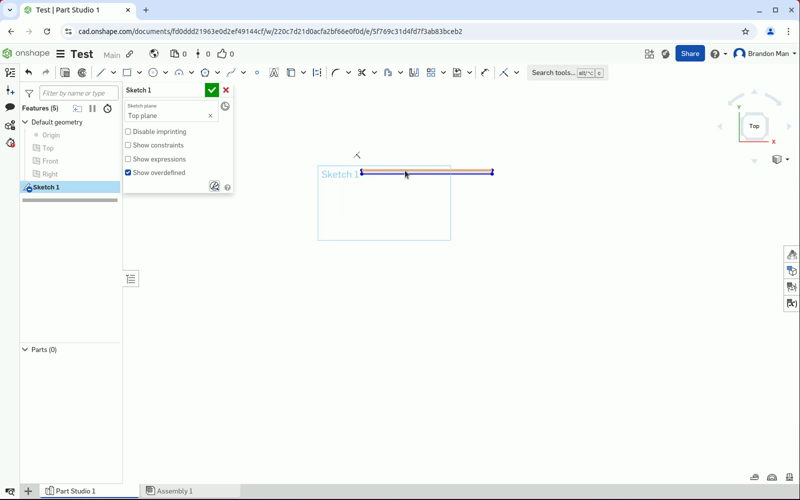
scroll(6)
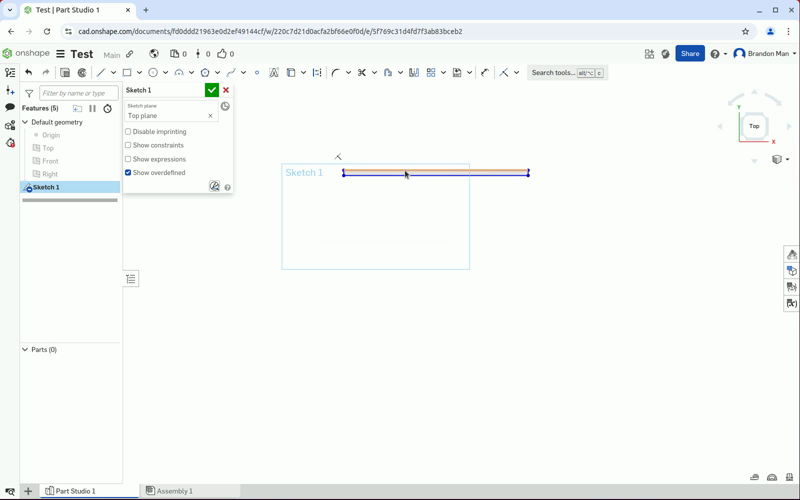
scroll(6)
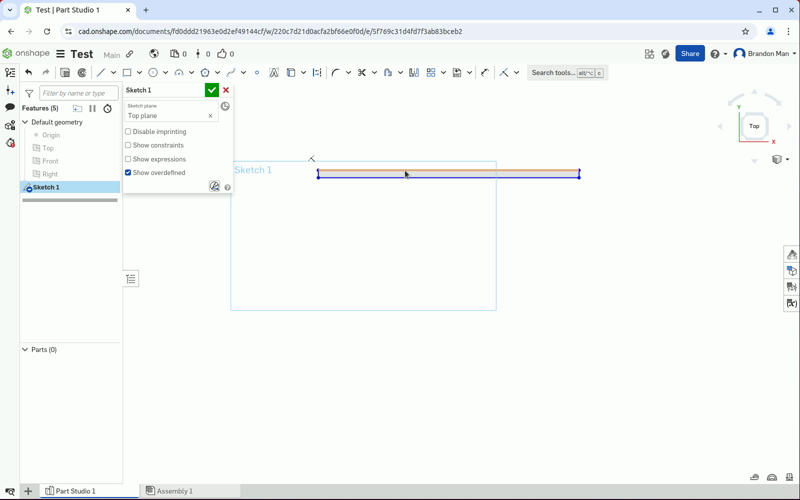
scroll(6)
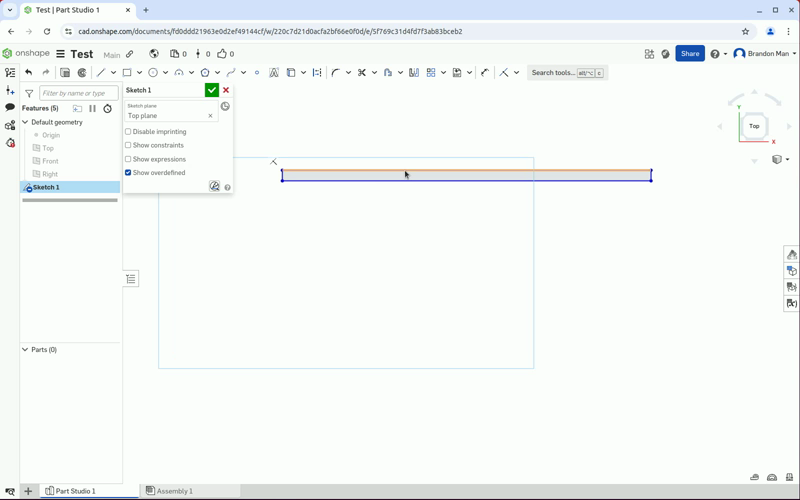
scroll(6)
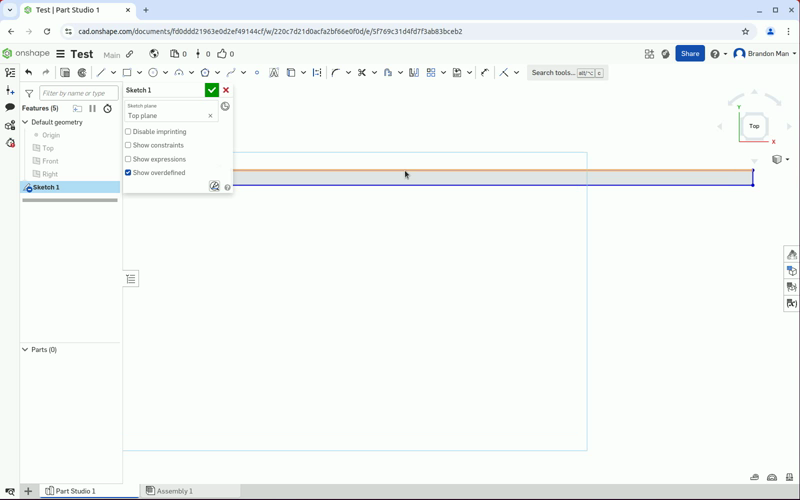
scroll(6)
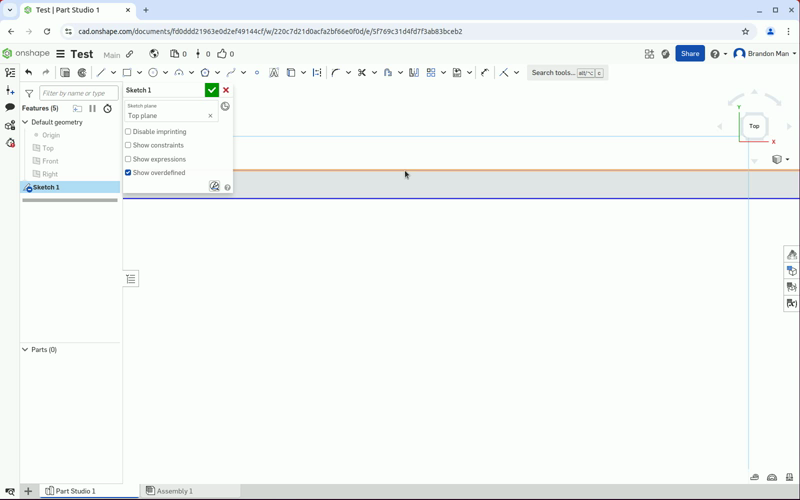
click(405, 170)
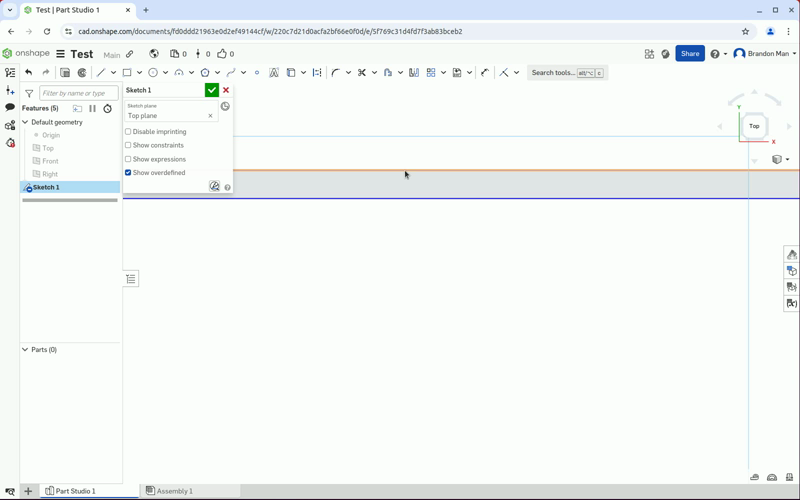
scroll(-6)
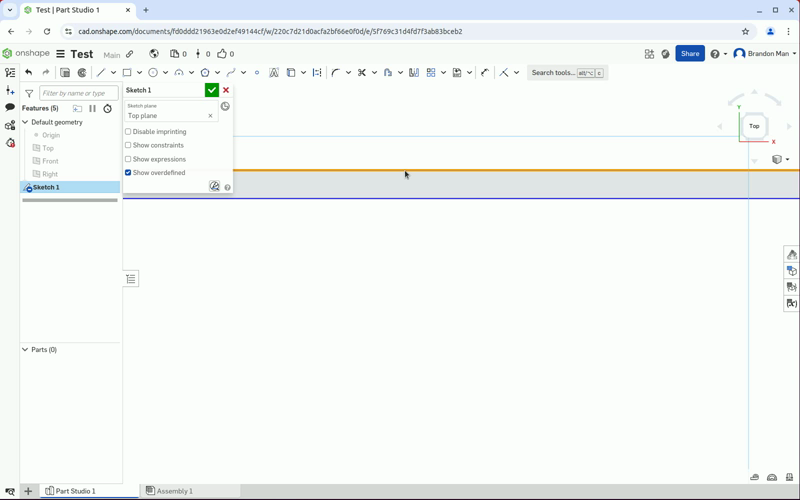
scroll(-6)
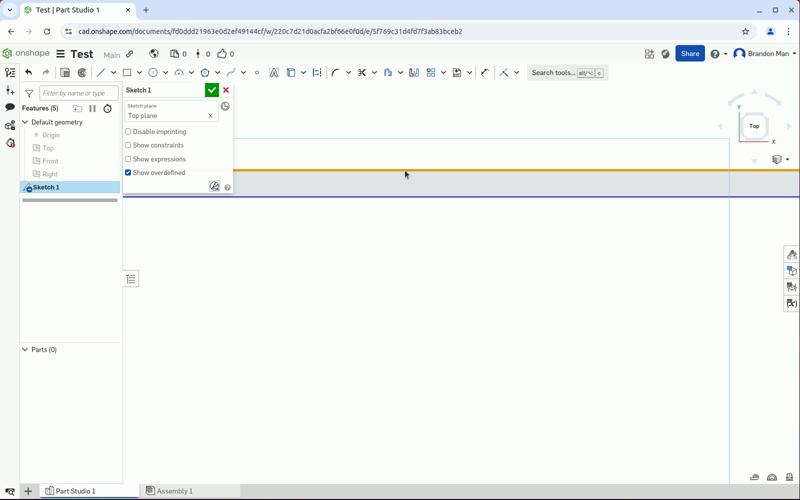
scroll(-6)
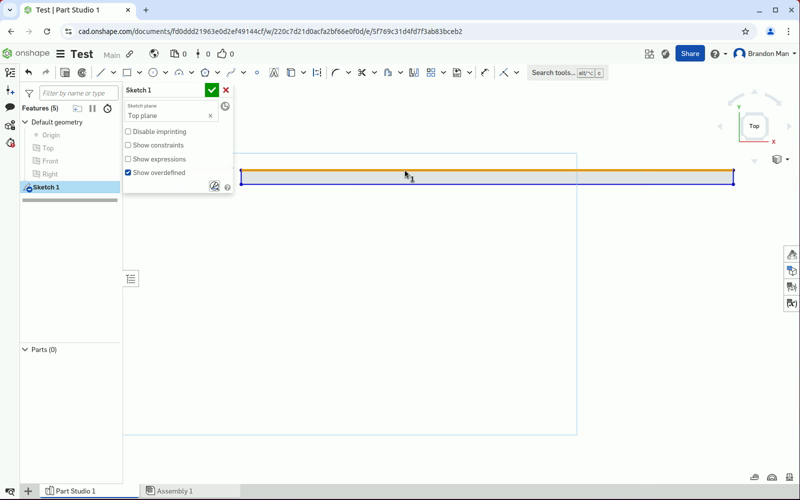
scroll(-6)
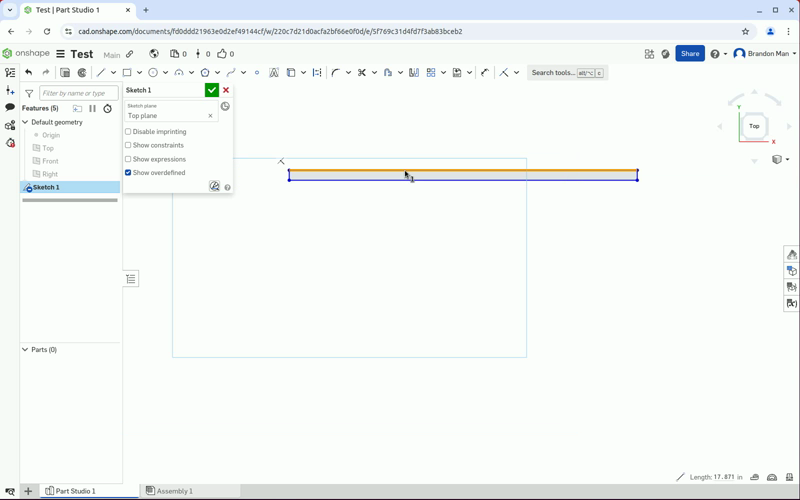
scroll(-6)
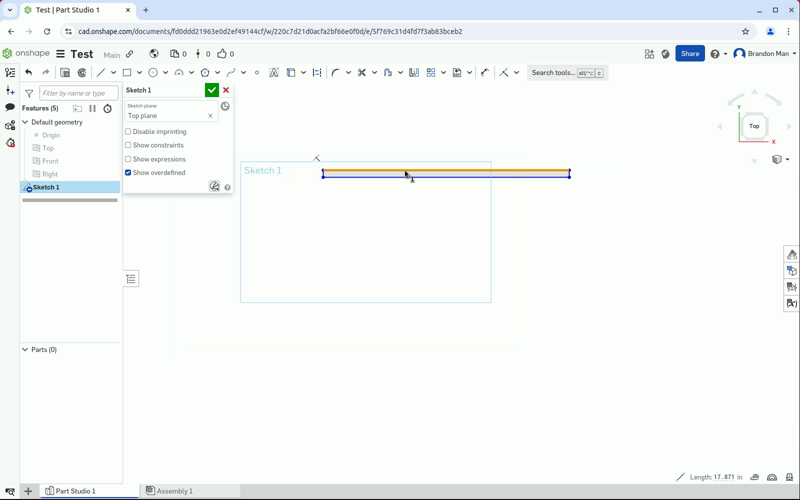
scroll(-6)
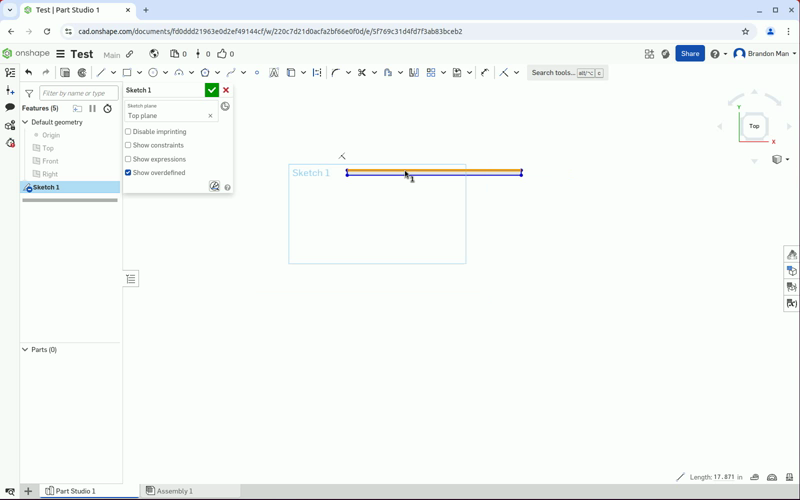
scroll(-6)
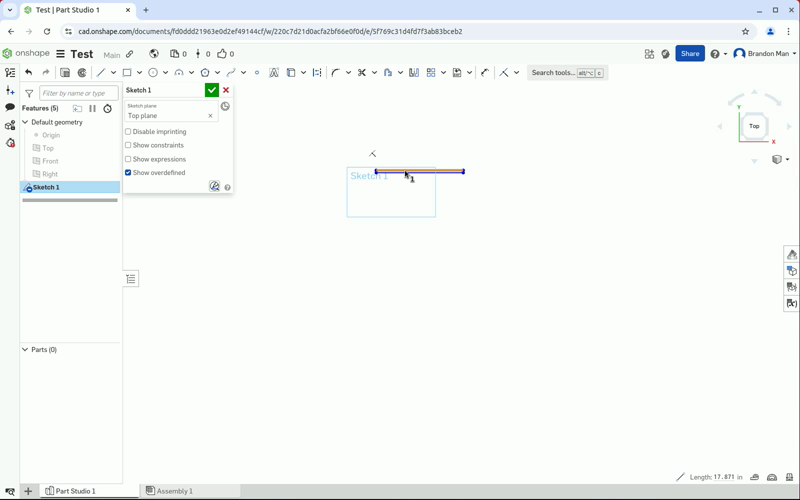
mouse_move(73, 352)
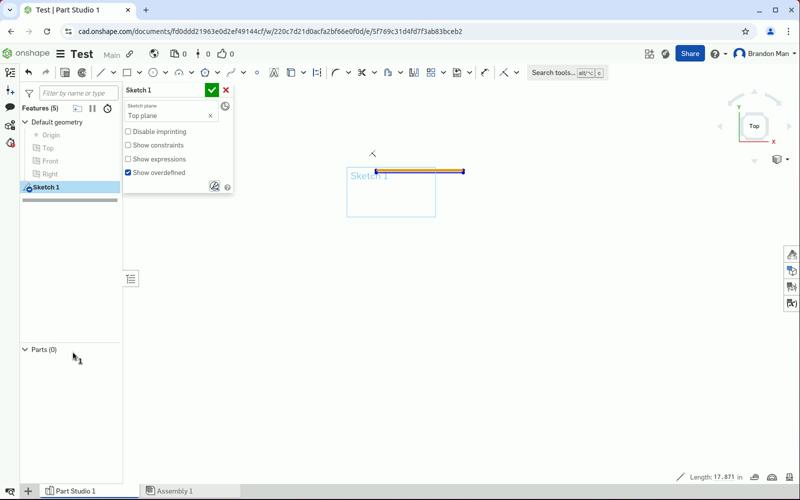
key(shift+y)
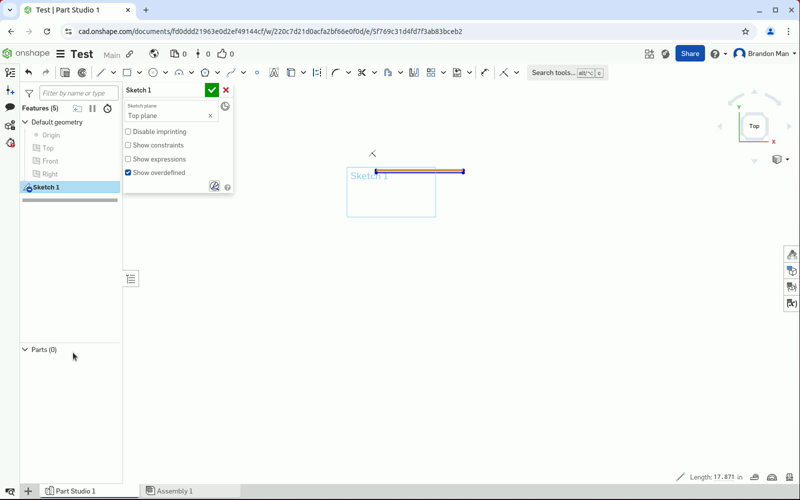
key(shift+e)
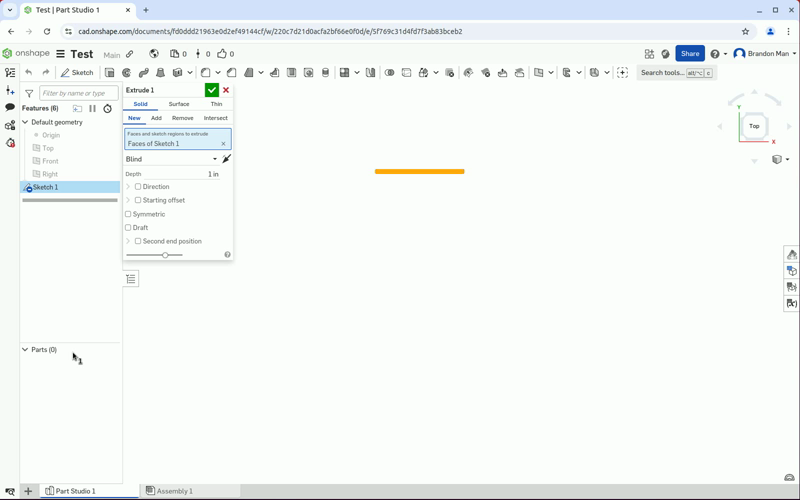
mouse_move(143, 106)
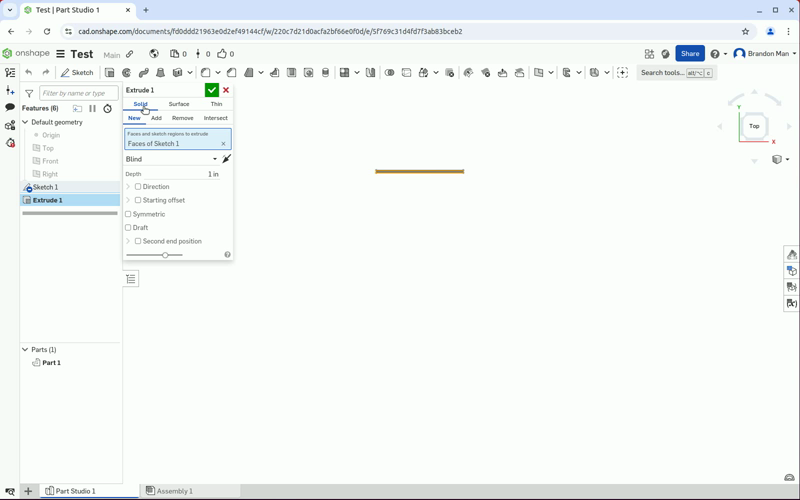
click(143, 106)
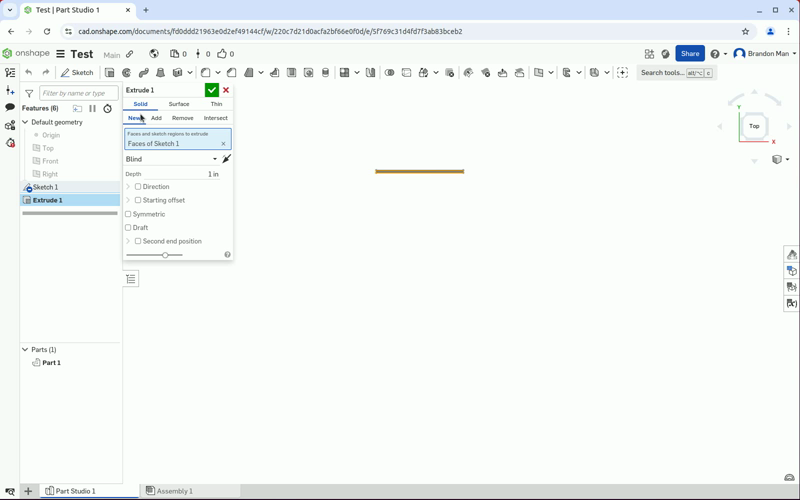
mouse_move(137, 120)
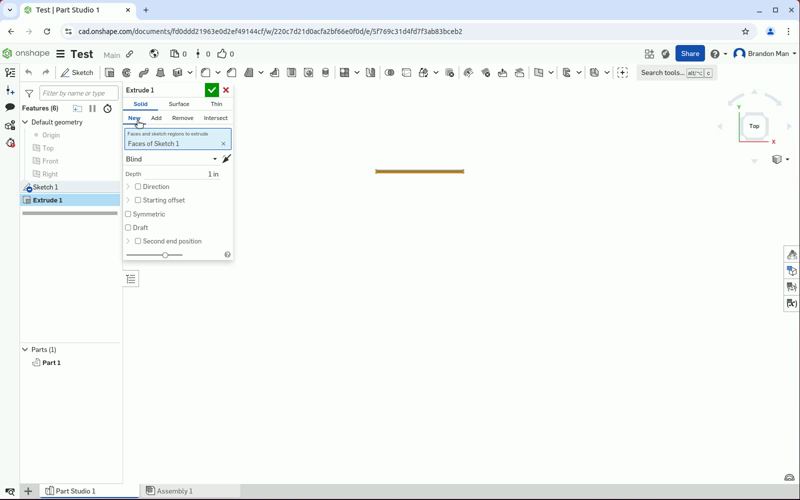
click(137, 120)
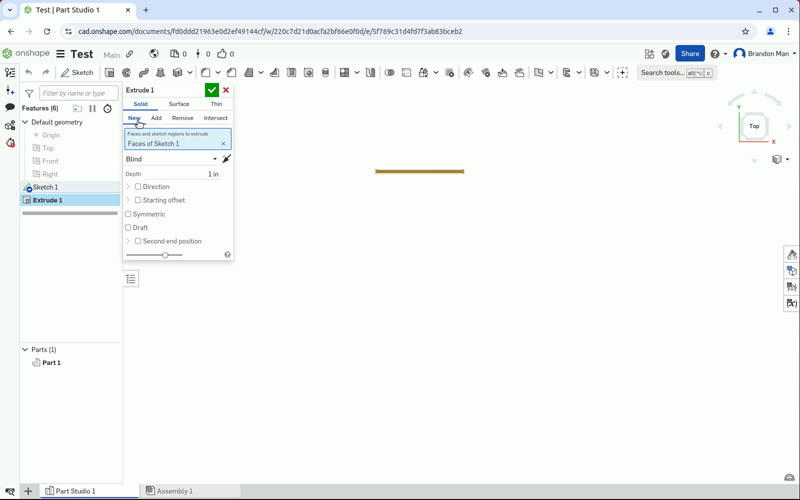
key(tab, 4)
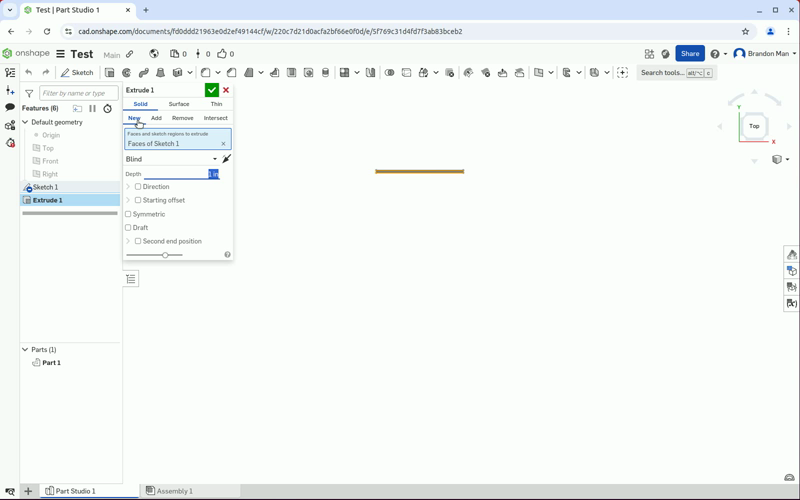
text(5.055)
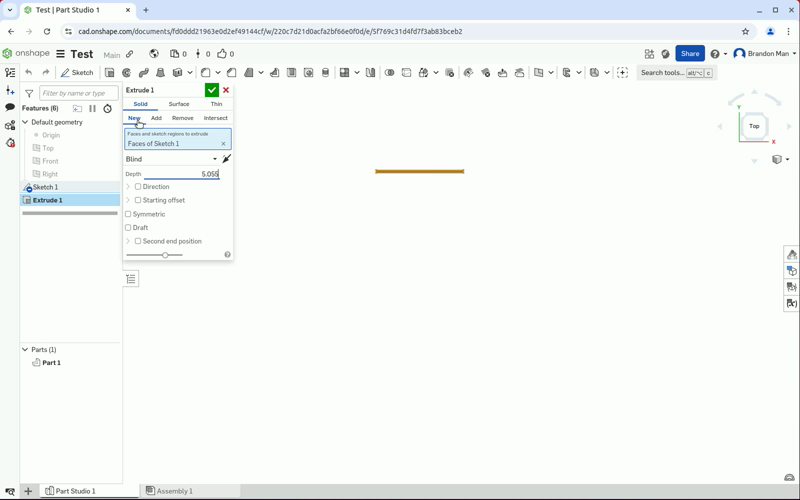
key(enter)
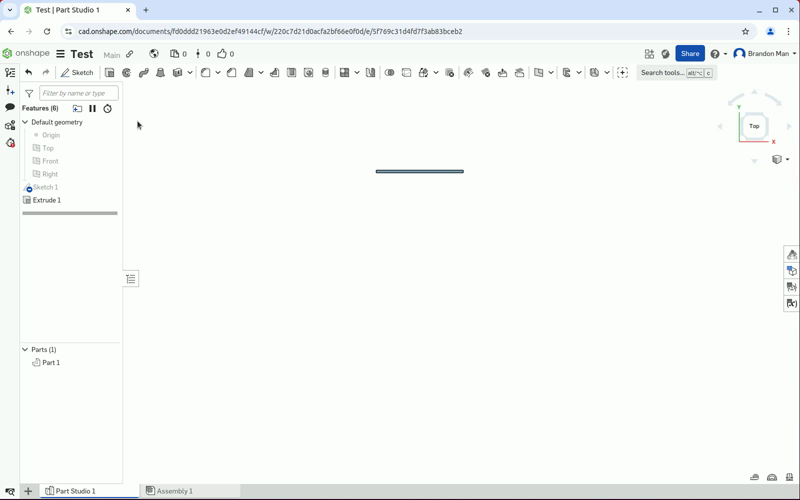
key(shift+h)
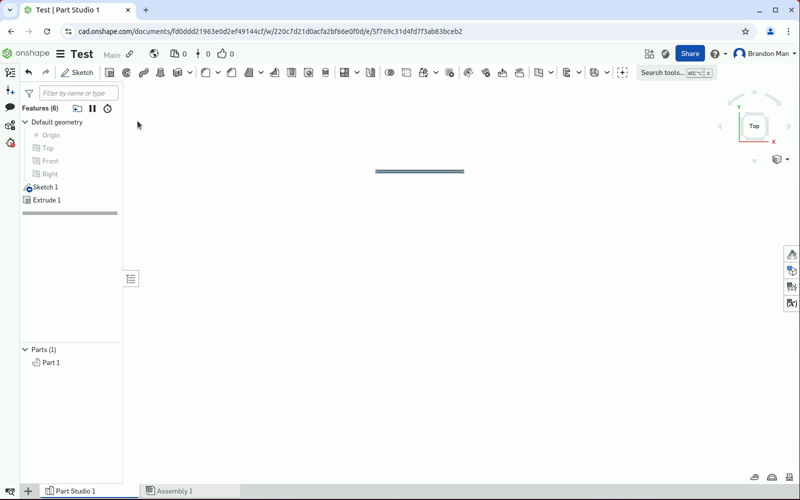
key(shift+h)
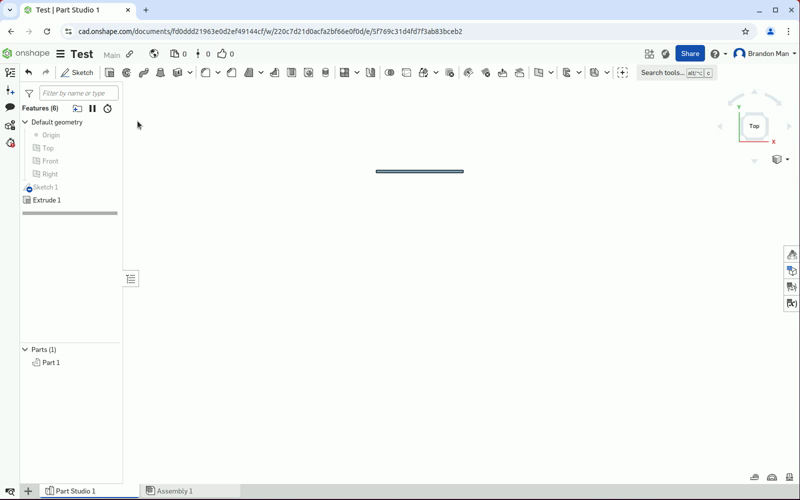
mouse_move(73, 189)
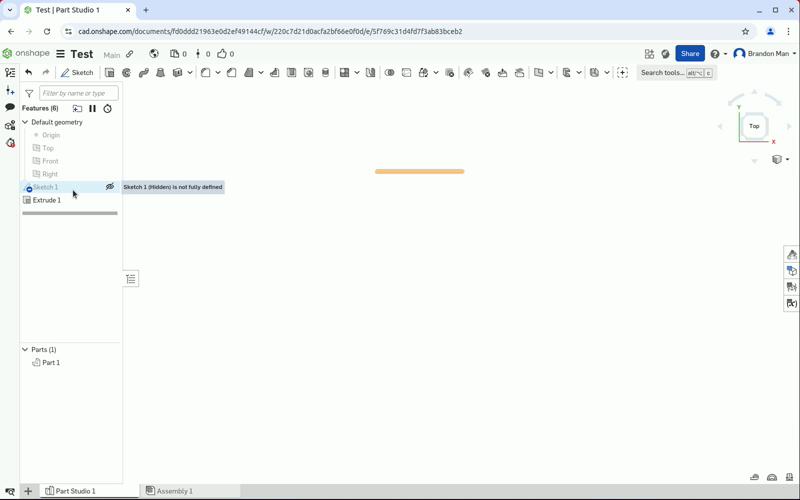
click(73, 189)
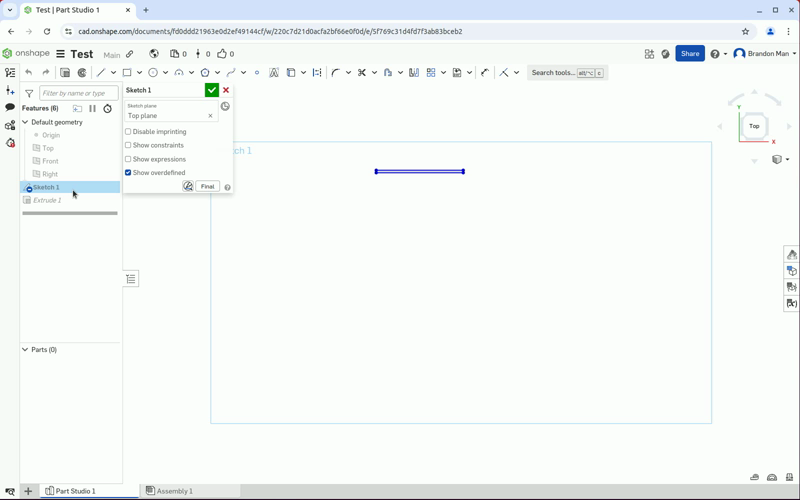
mouse_move(229, 92)
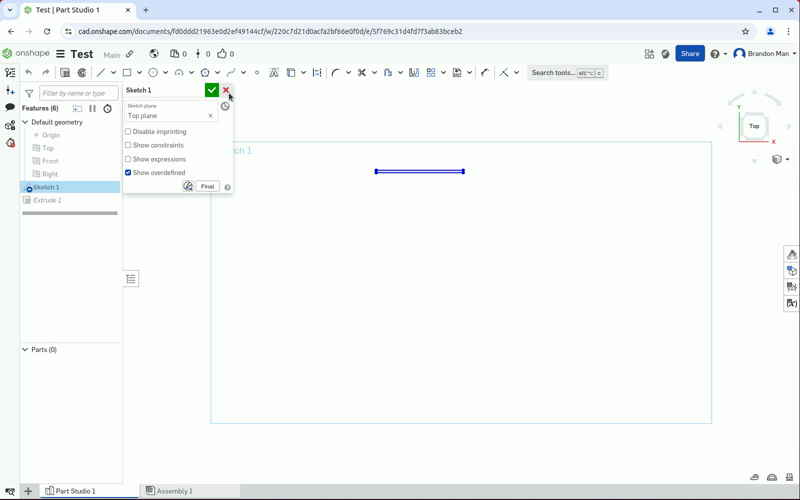
click(229, 92)
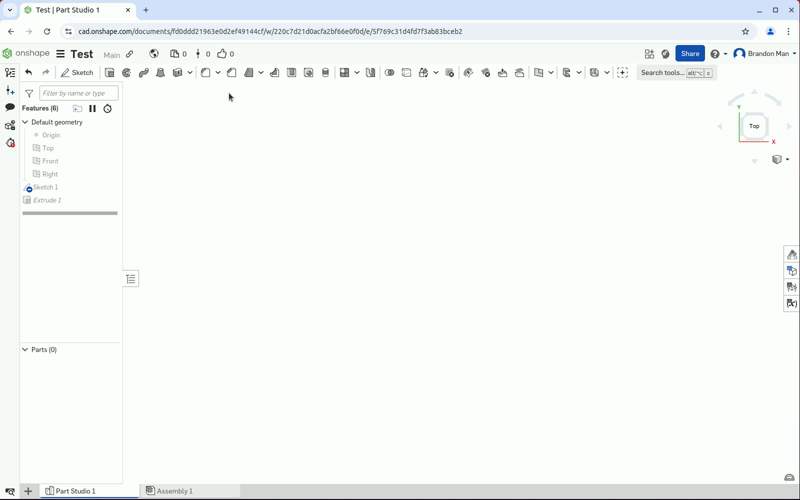
mouse_move(73, 352)
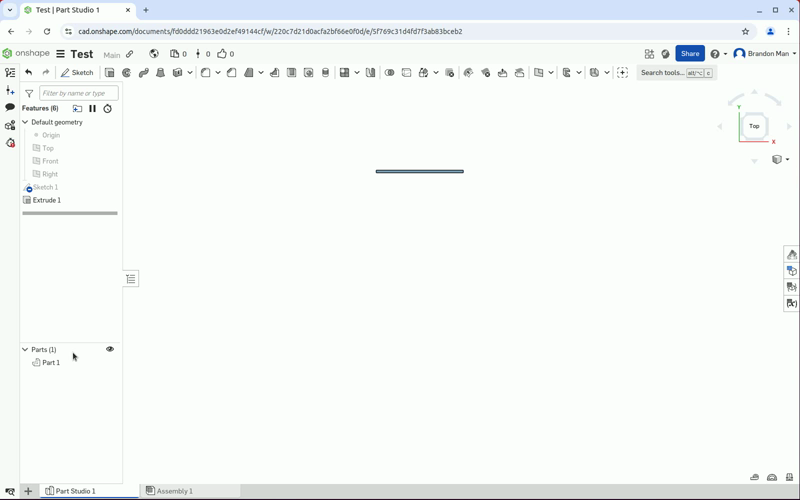
key(y)
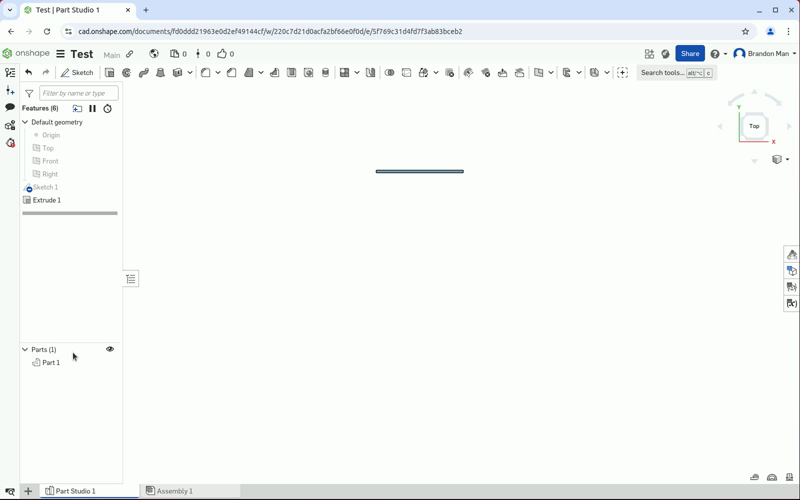
key(shift+p)
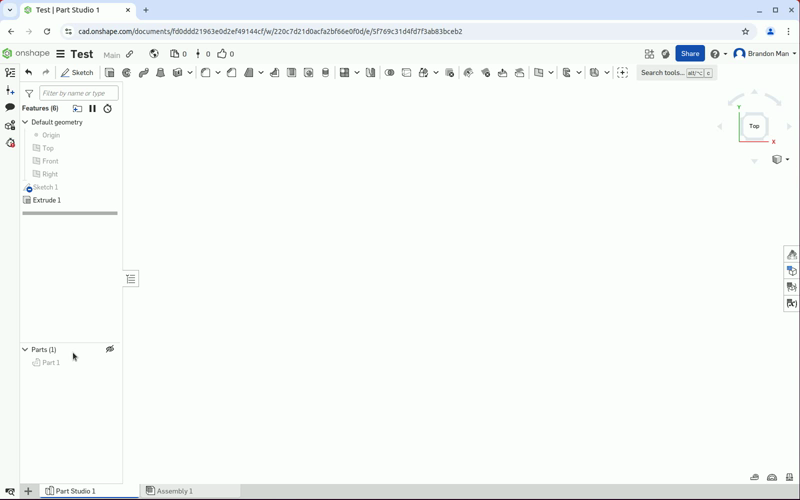
key(space)
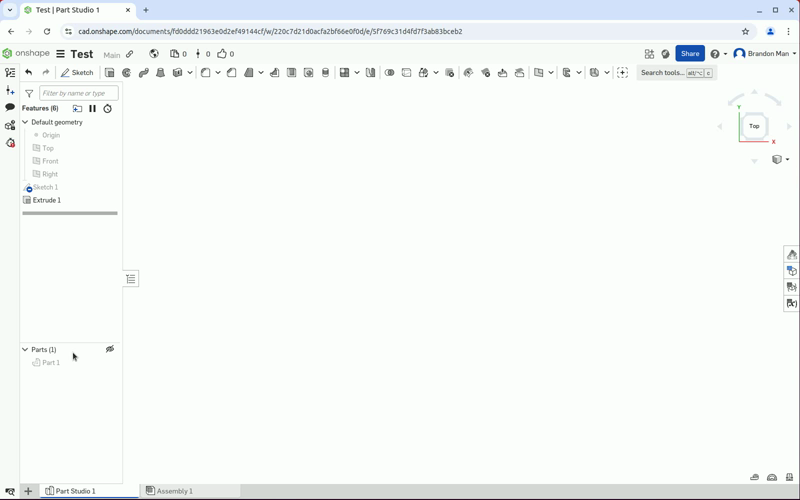
key_down(shift)
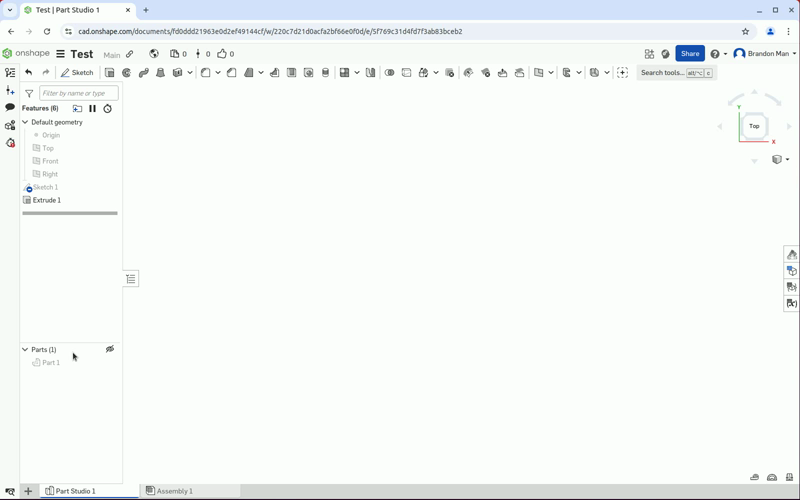
key(up)
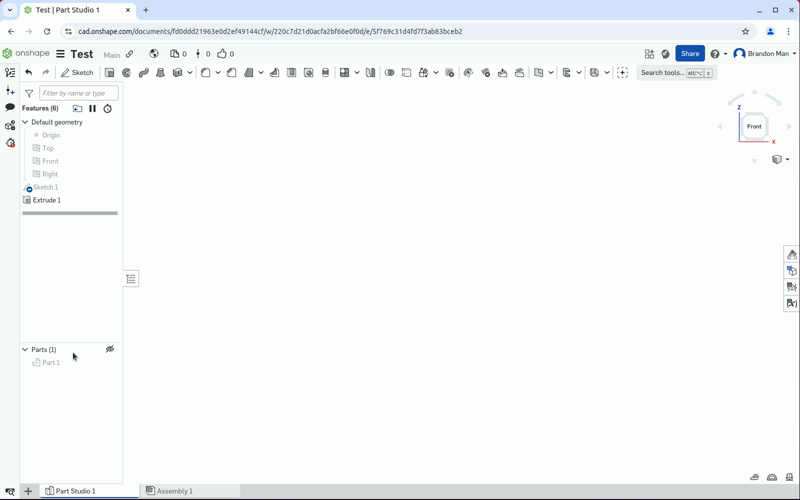
key_up(shift)
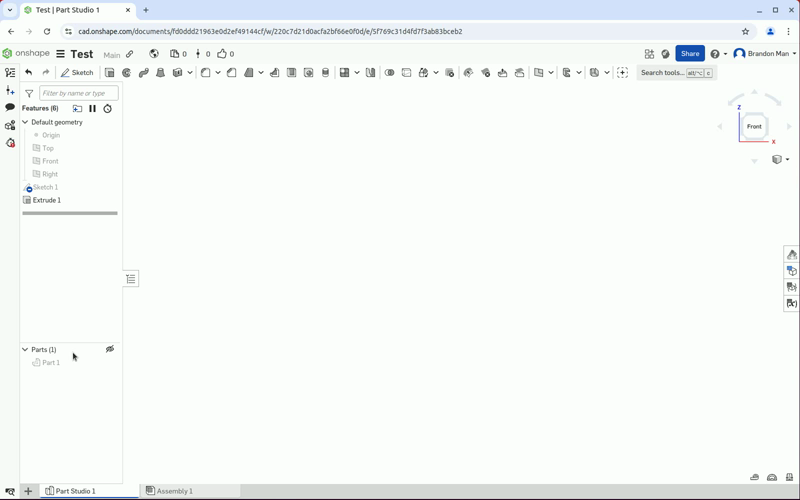
mouse_move(73, 352)
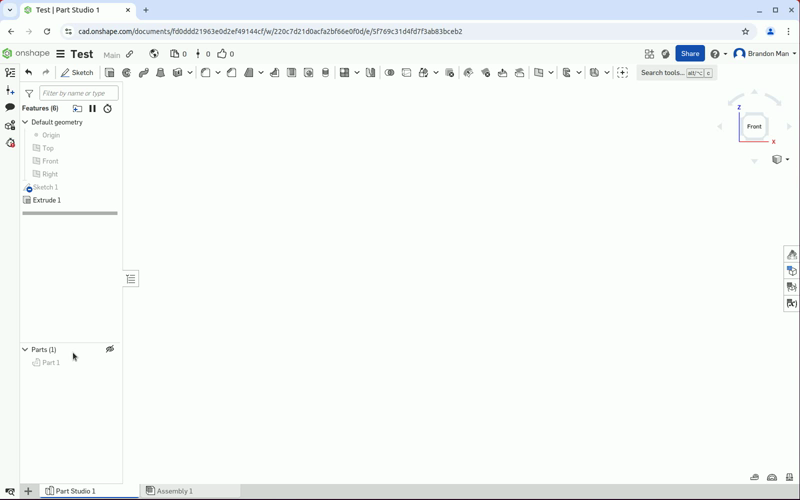
key(shift+y)
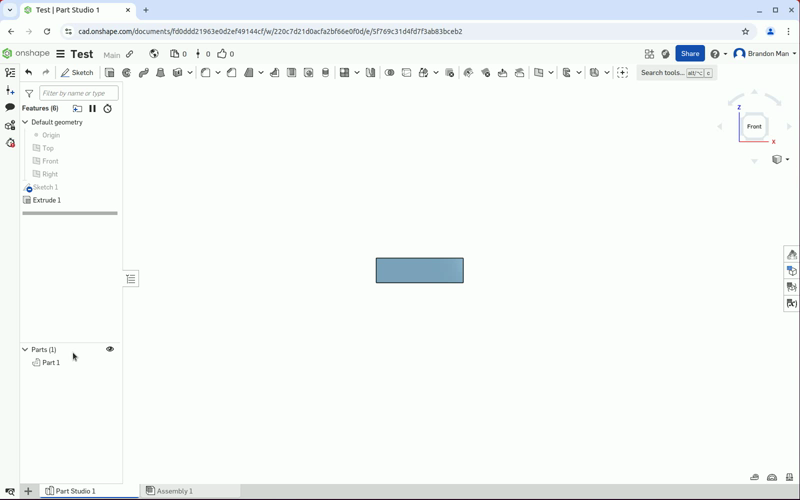
mouse_move(541, 75)
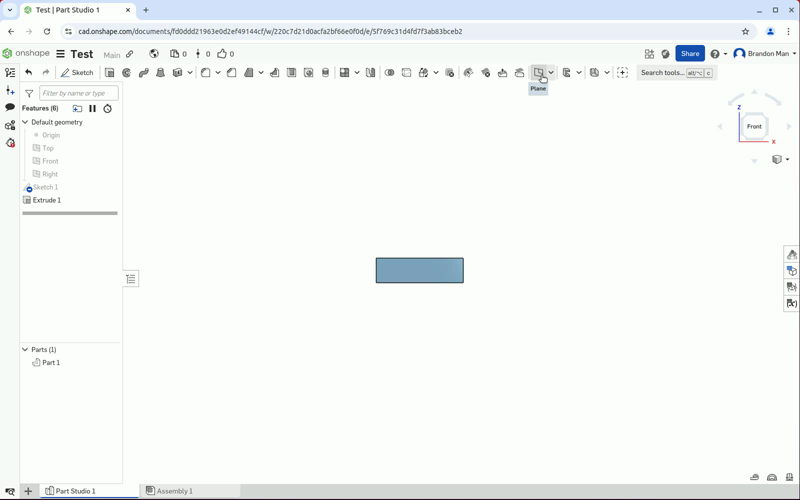
click(541, 75)
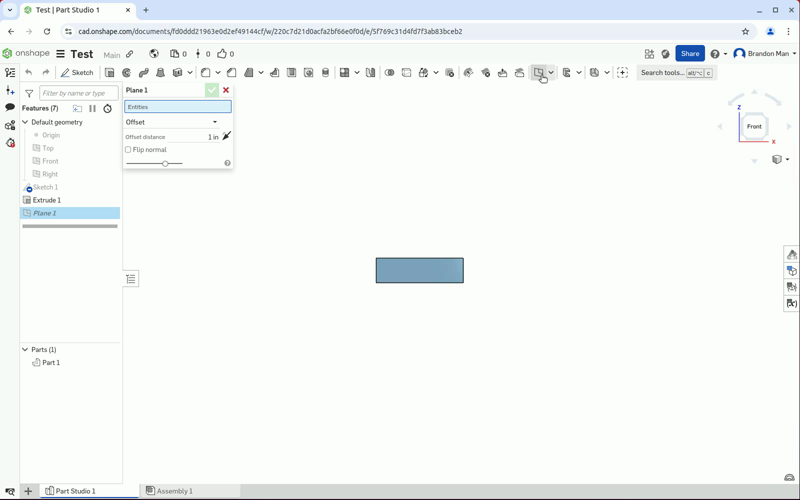
mouse_move(73, 163)
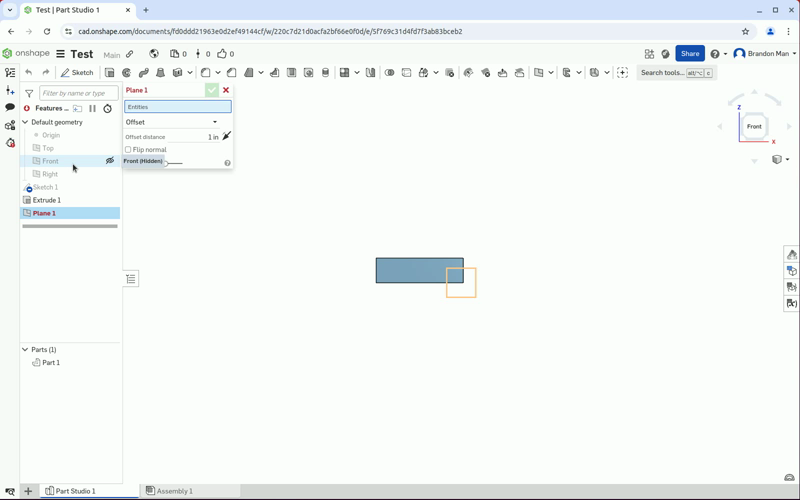
click(73, 163)
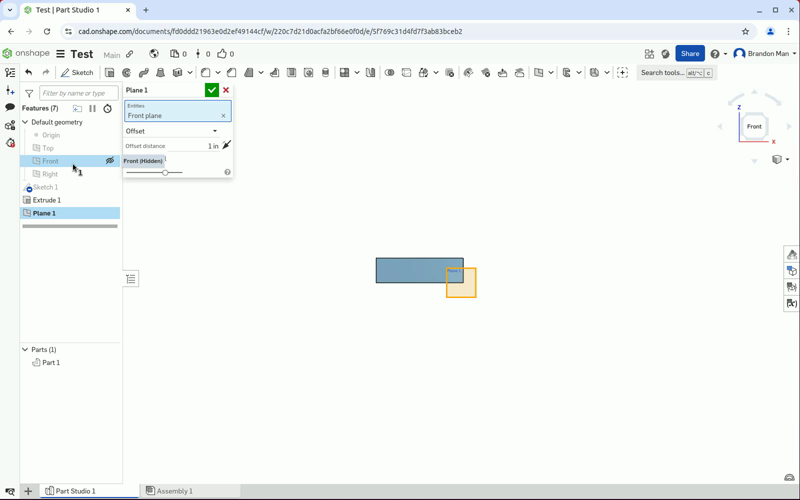
key(tab, 2)
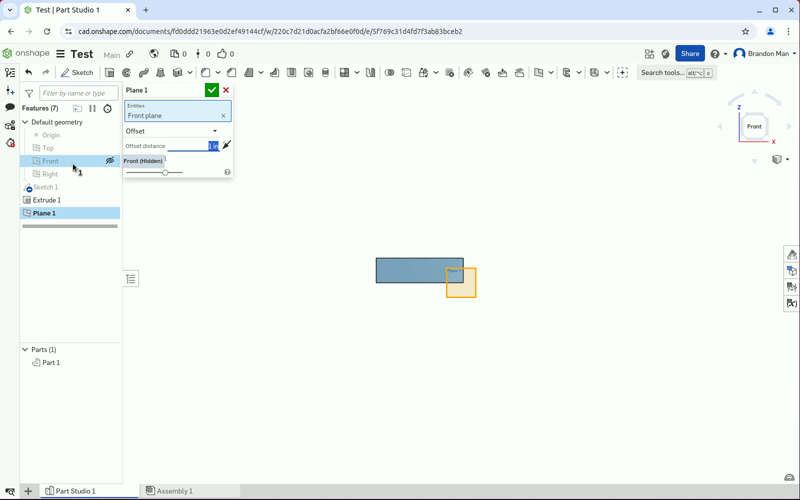
text(22.615)
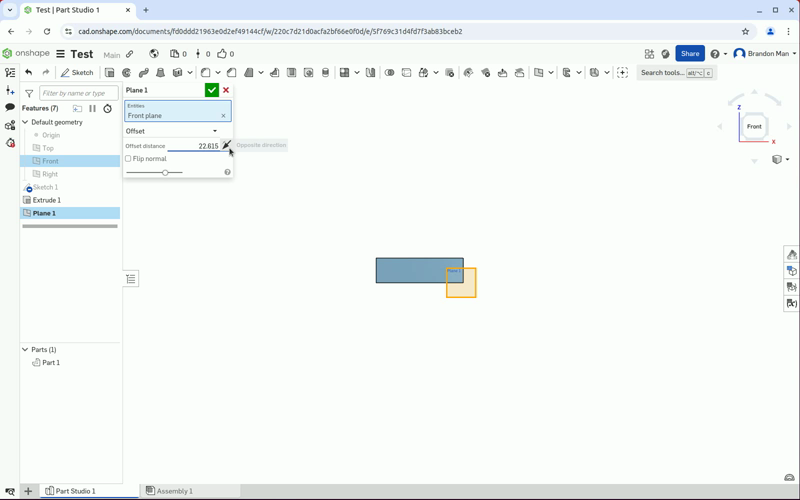
mouse_move(229, 147)
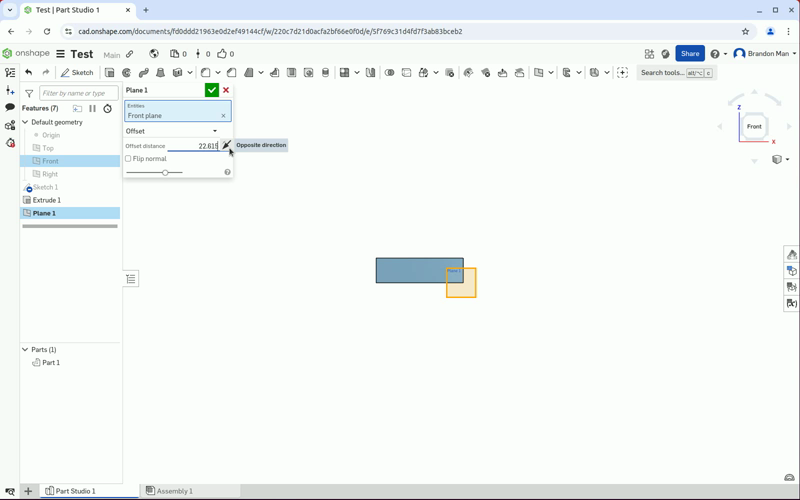
click(229, 147)
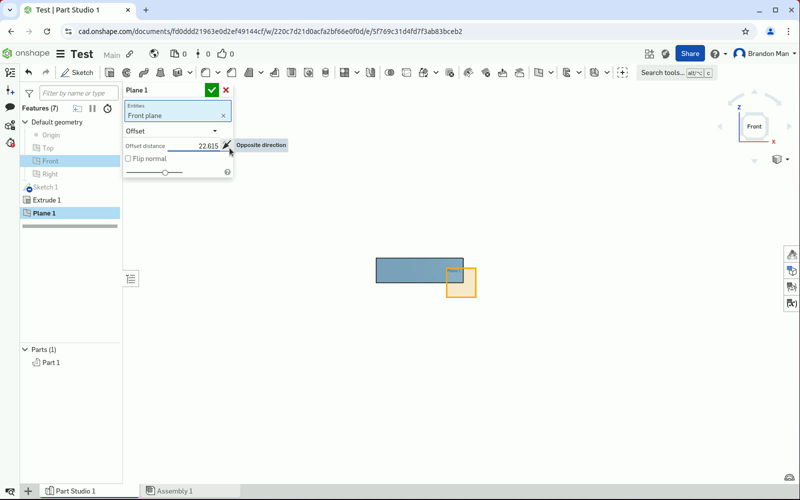
key(enter, 2)
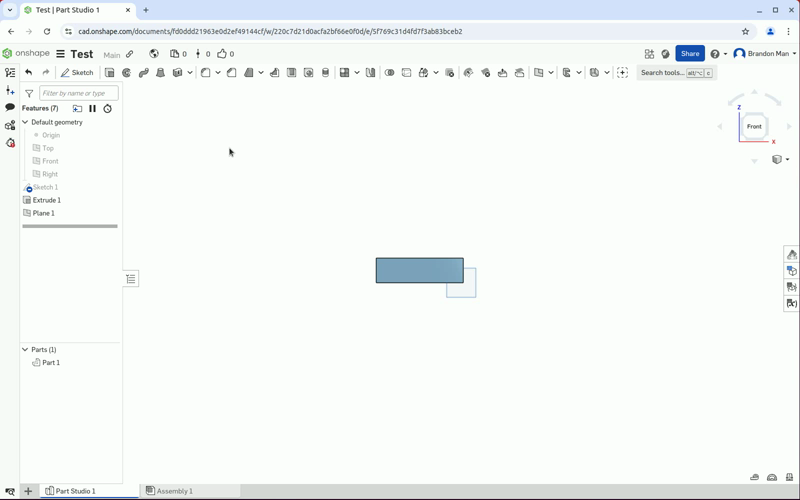
key(shift+s)
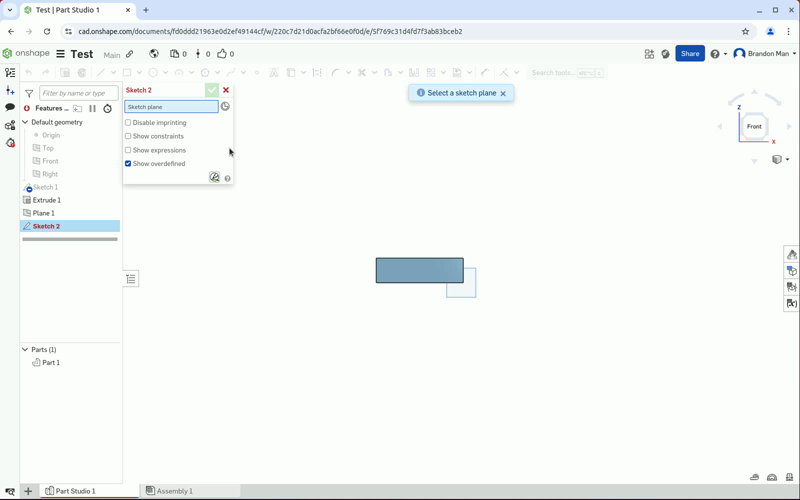
mouse_move(73, 215)
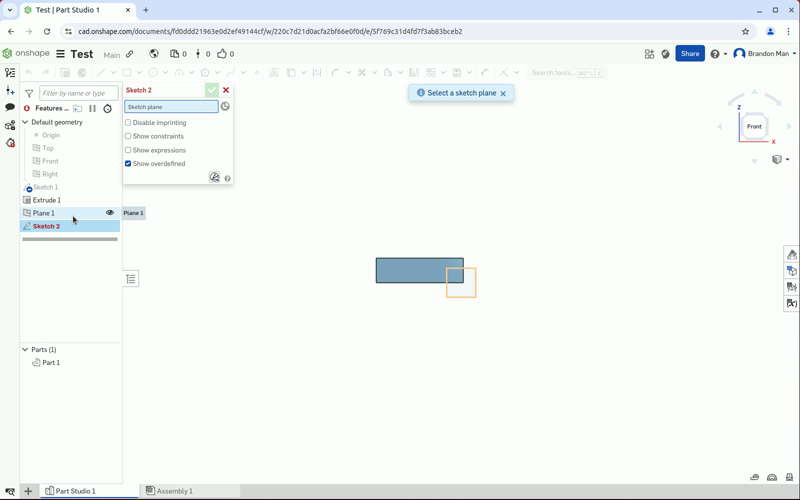
click(73, 215)
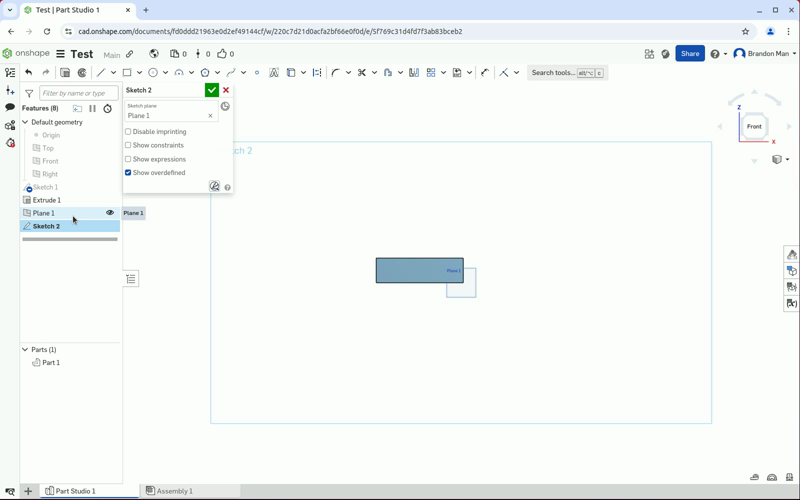
mouse_move(73, 352)
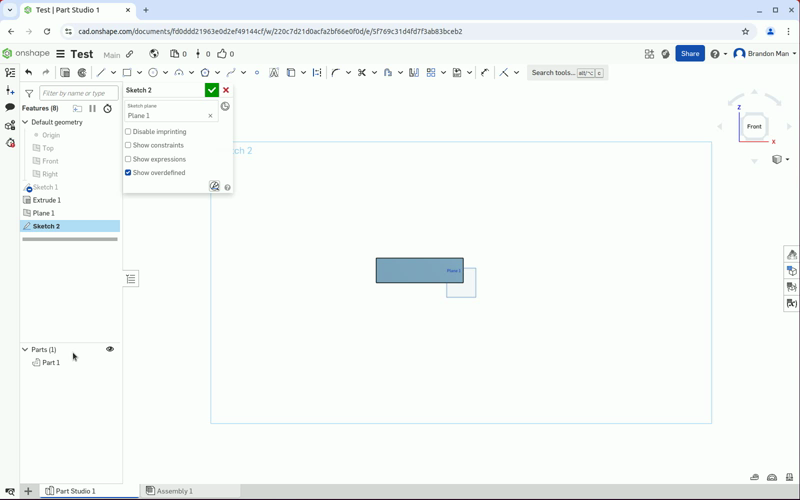
key(y)
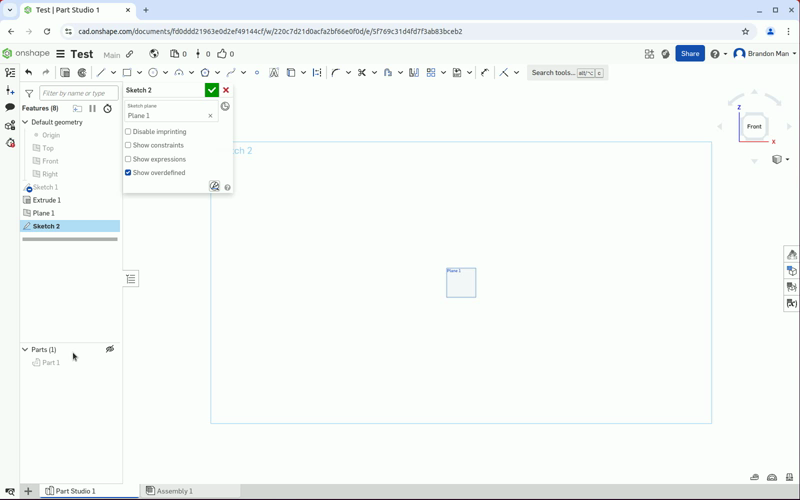
key(l)
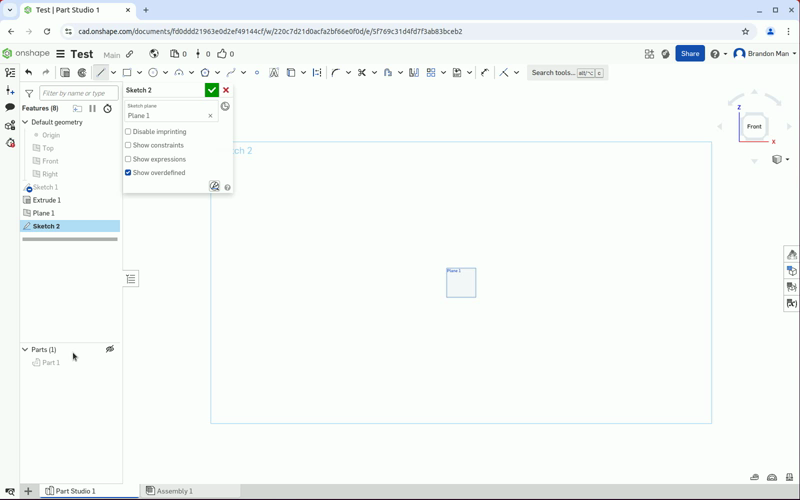
key_down(shift)
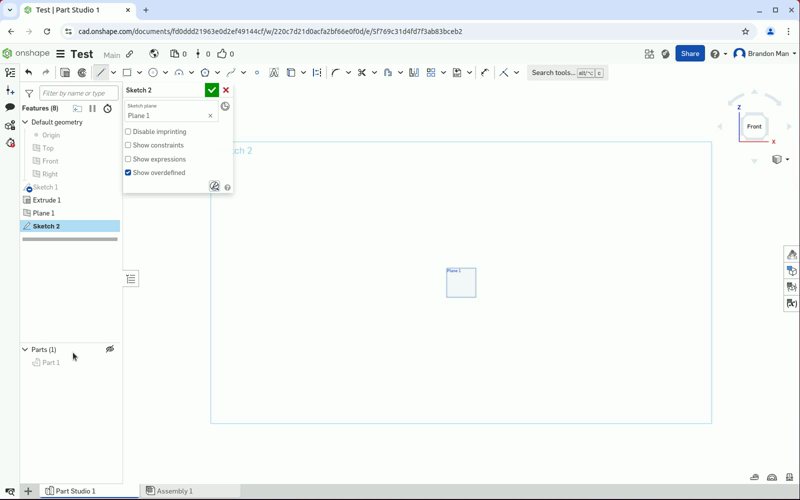
mouse_move(376, 260)
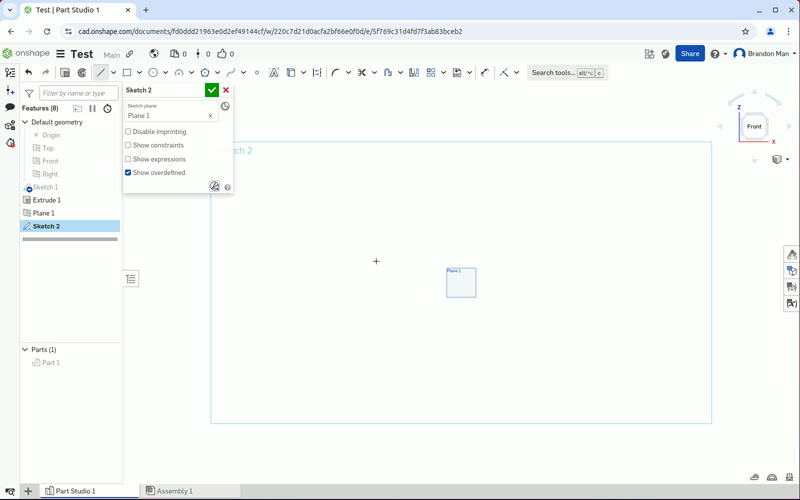
click(376, 260)
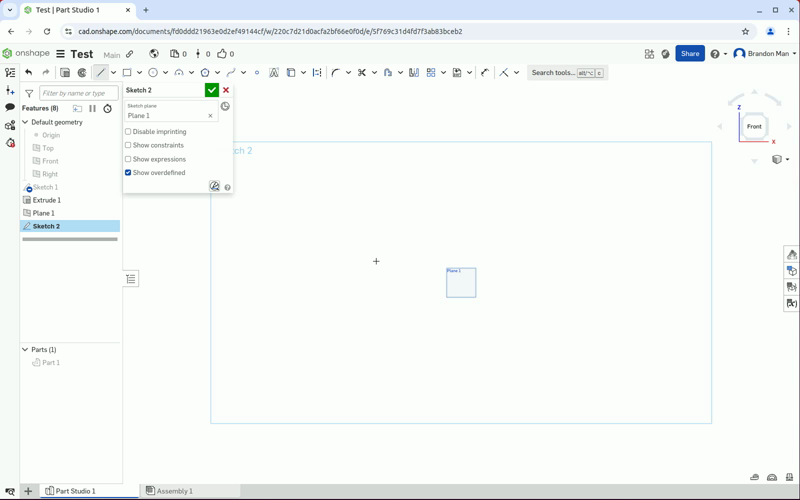
key_up(shift)
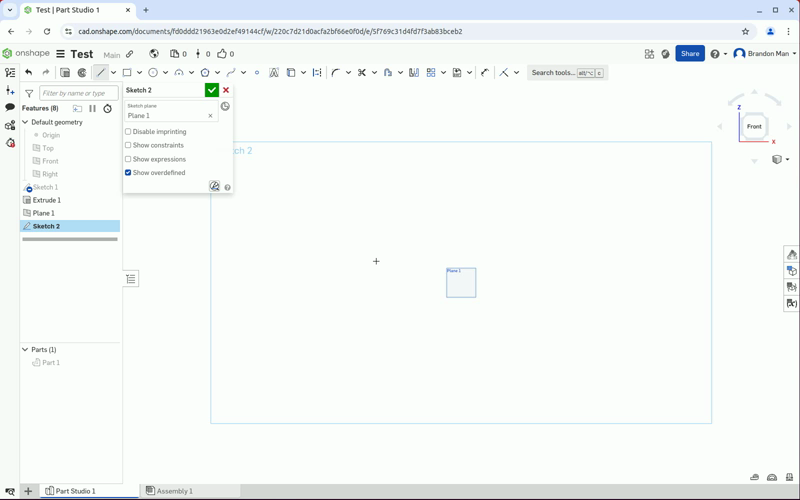
key_down(shift)
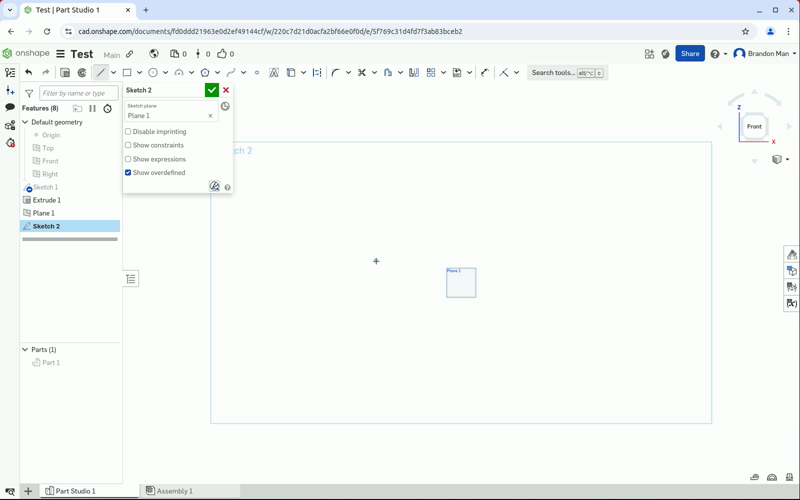
mouse_move(463, 260)
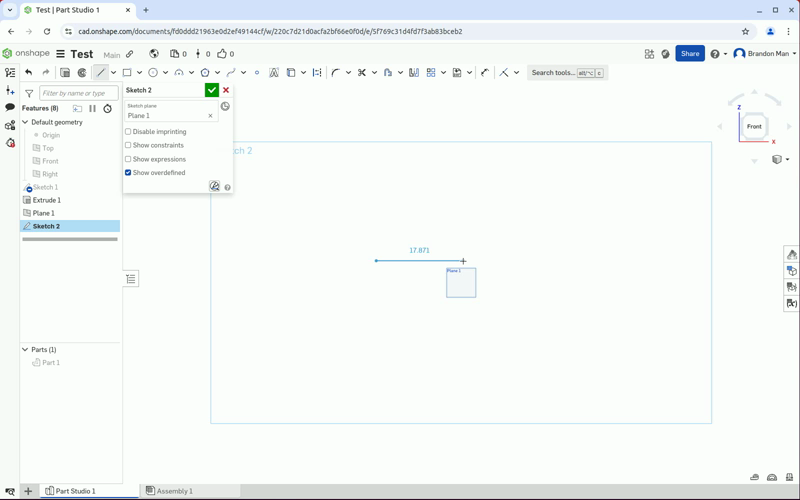
click(463, 260)
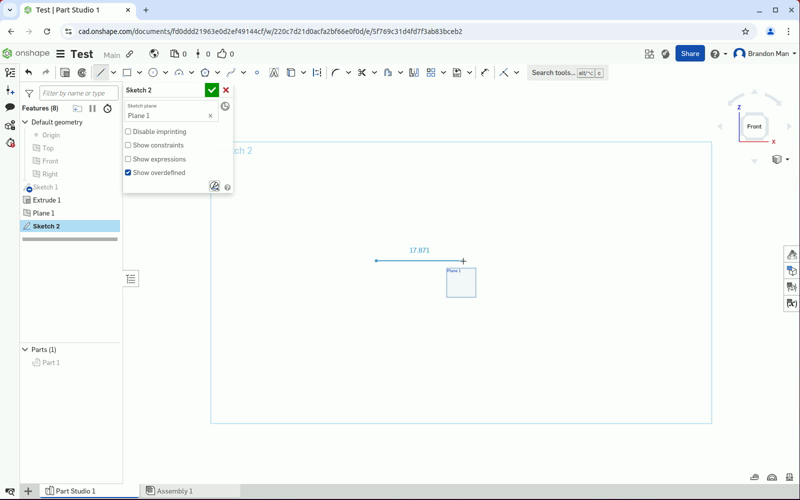
key_up(shift)
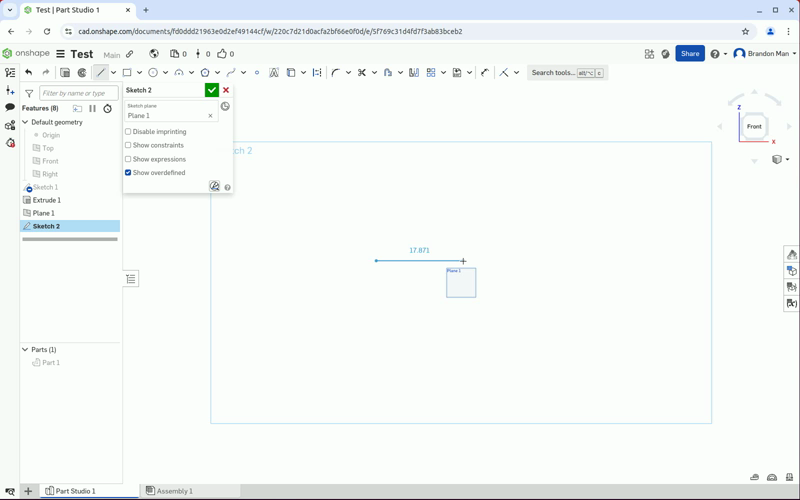
key_down(shift)
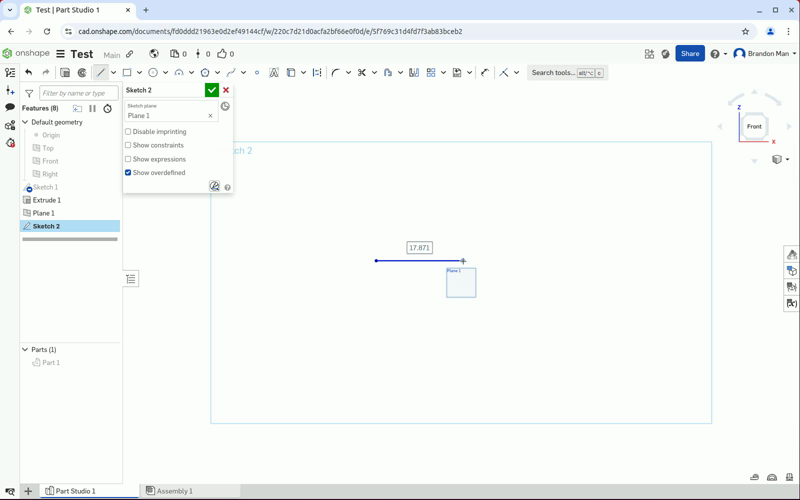
mouse_move(493, 260)
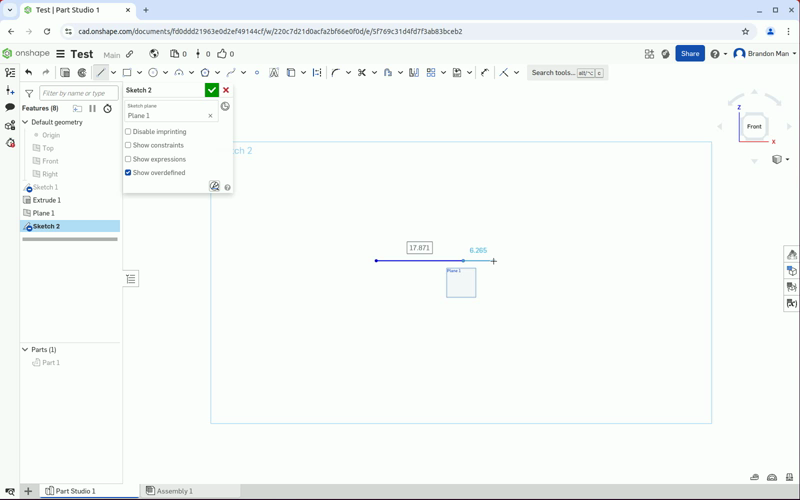
mouse_move(463, 258)
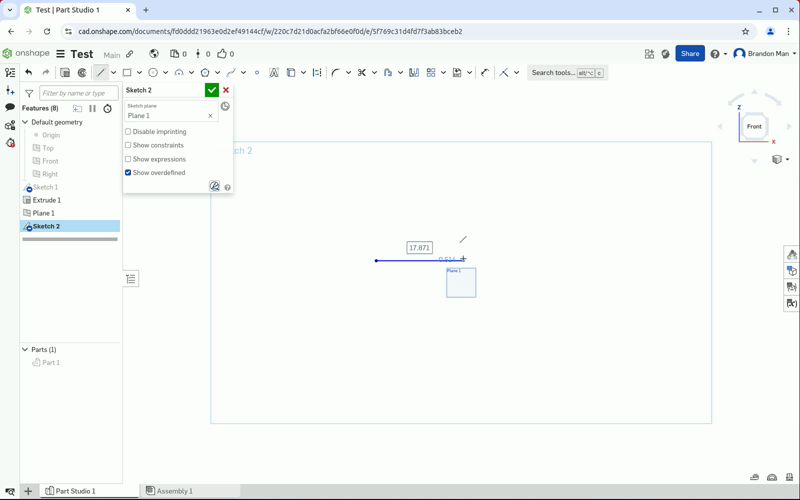
scroll(6)
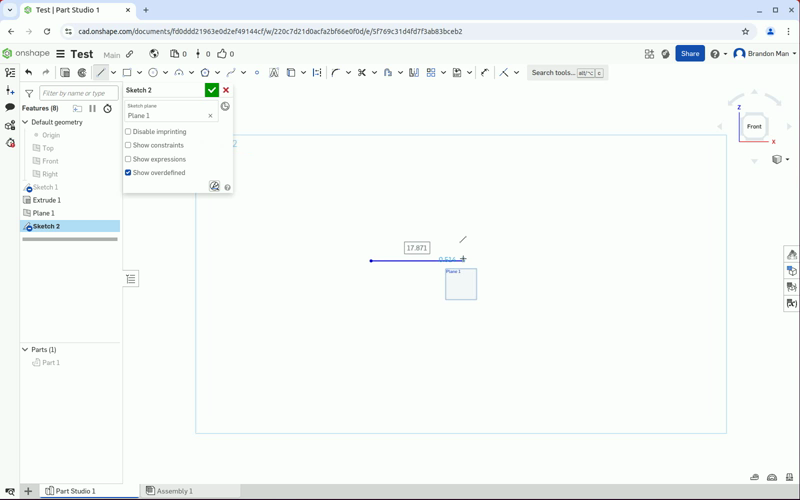
scroll(6)
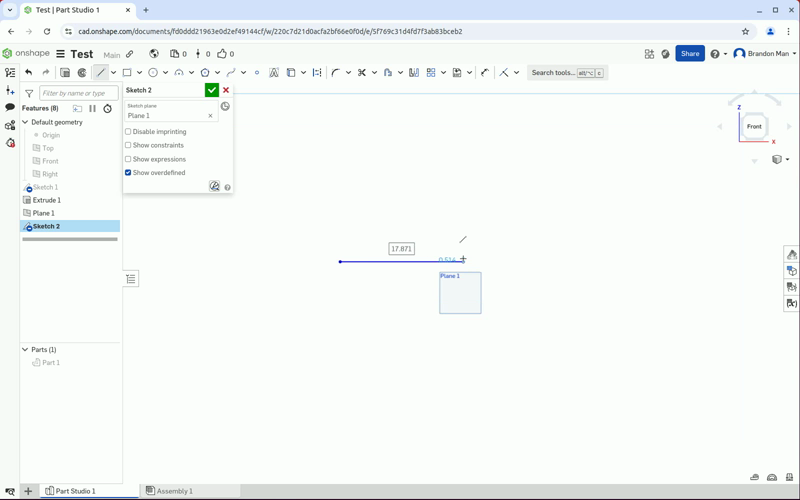
scroll(6)
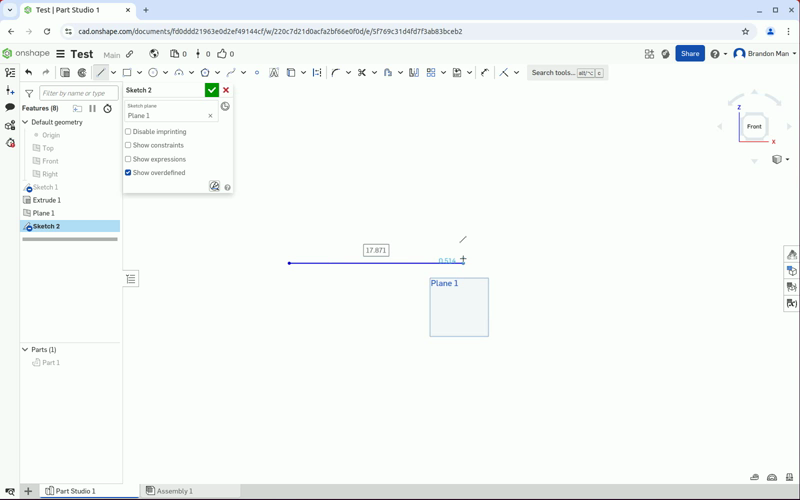
scroll(6)
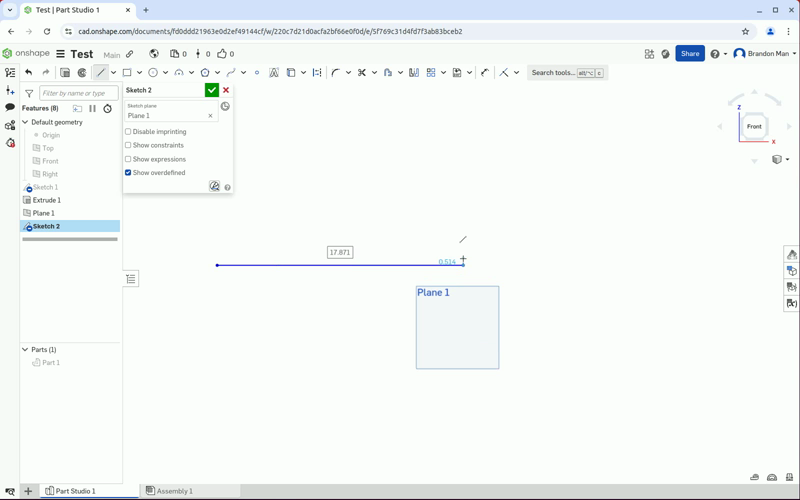
scroll(6)
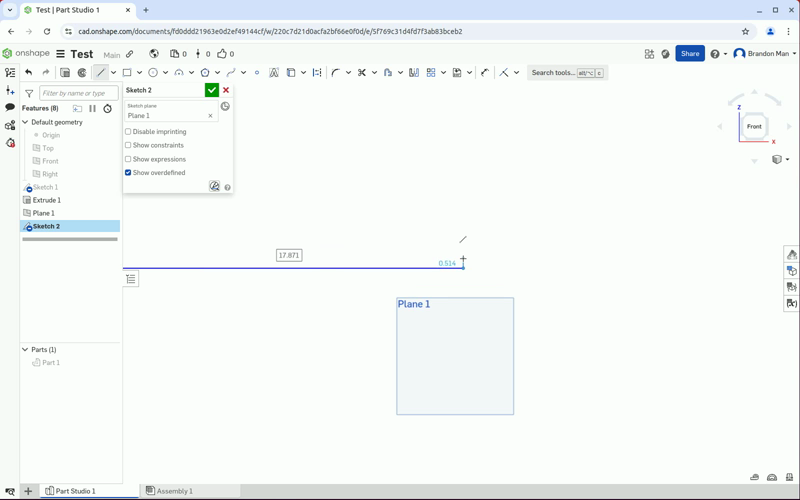
scroll(6)
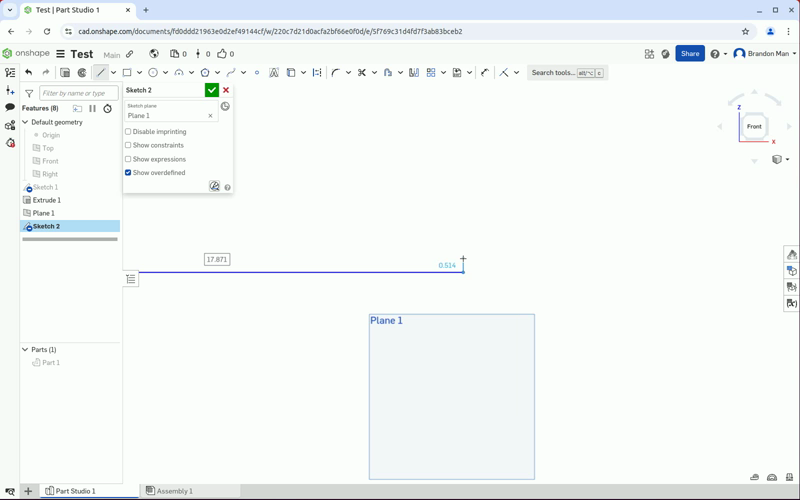
scroll(6)
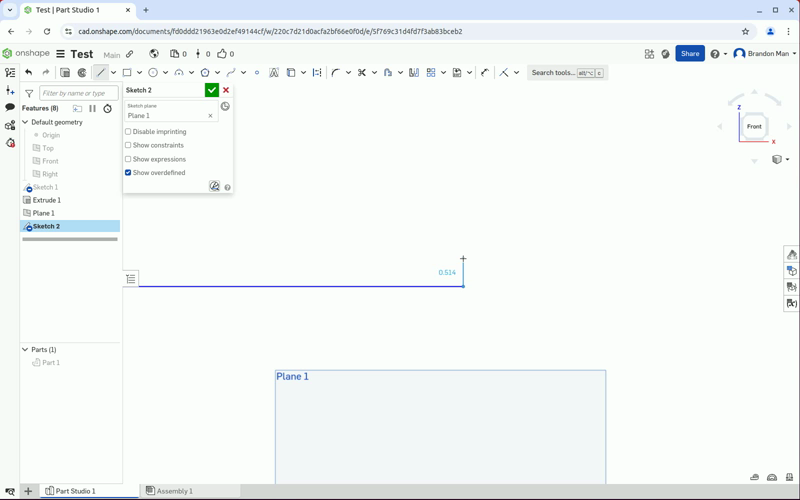
click(463, 258)
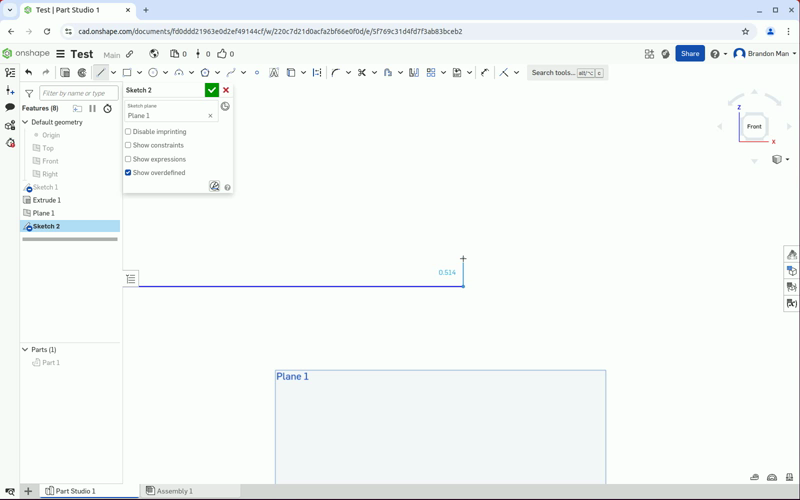
scroll(-6)
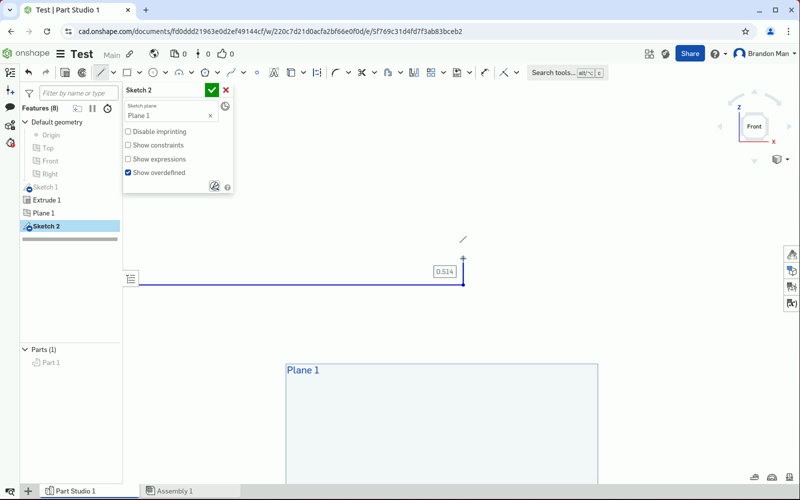
scroll(-6)
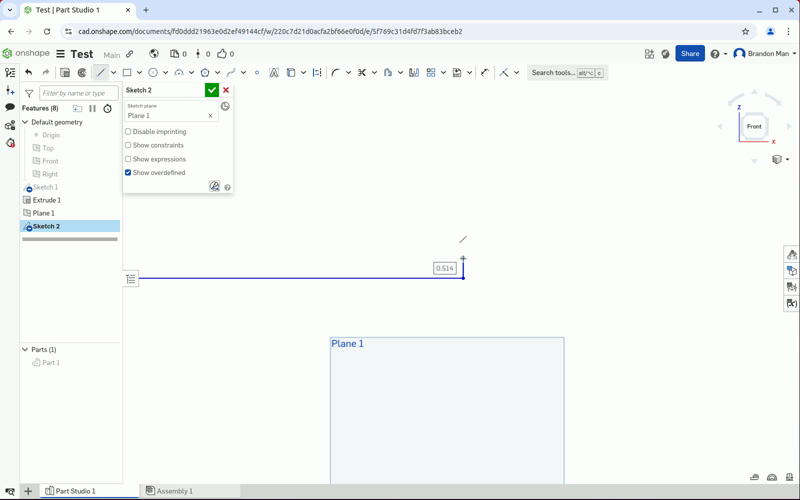
scroll(-6)
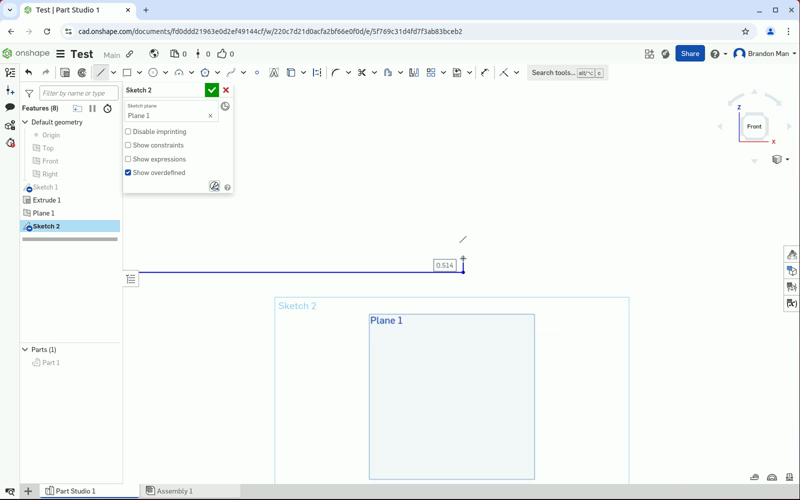
scroll(-6)
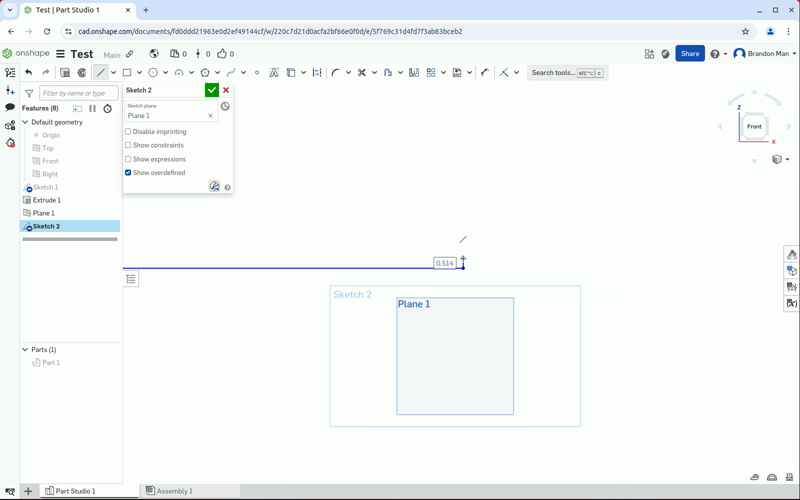
scroll(-6)
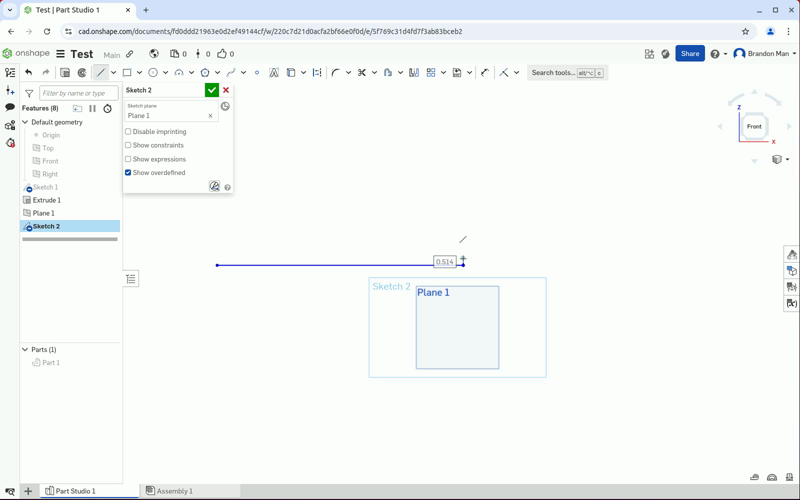
scroll(-6)
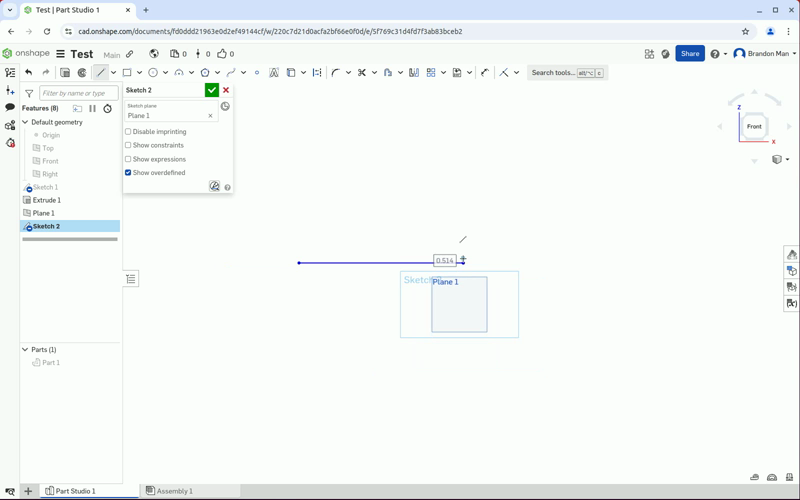
scroll(-6)
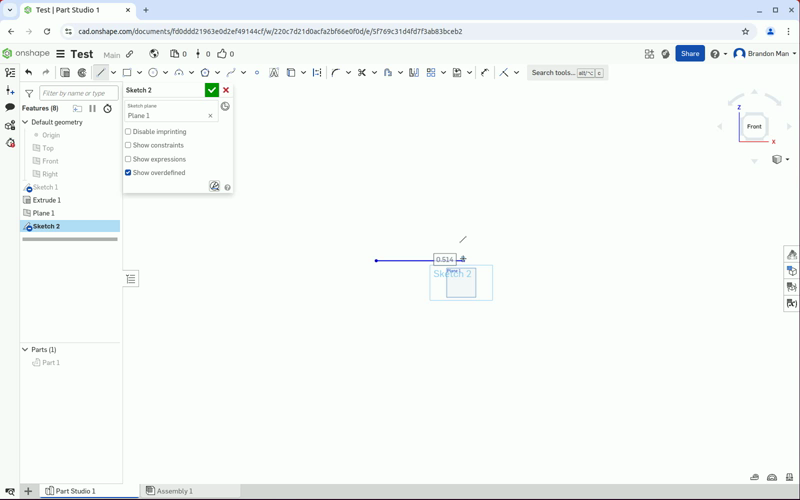
key_up(shift)
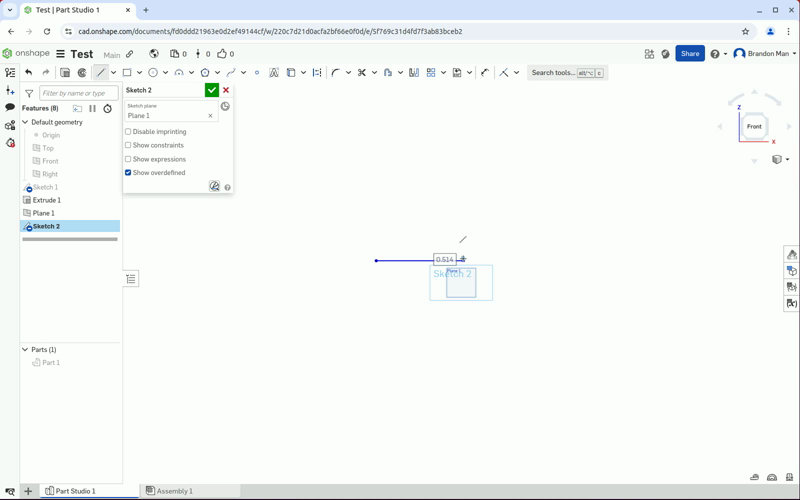
key_down(shift)
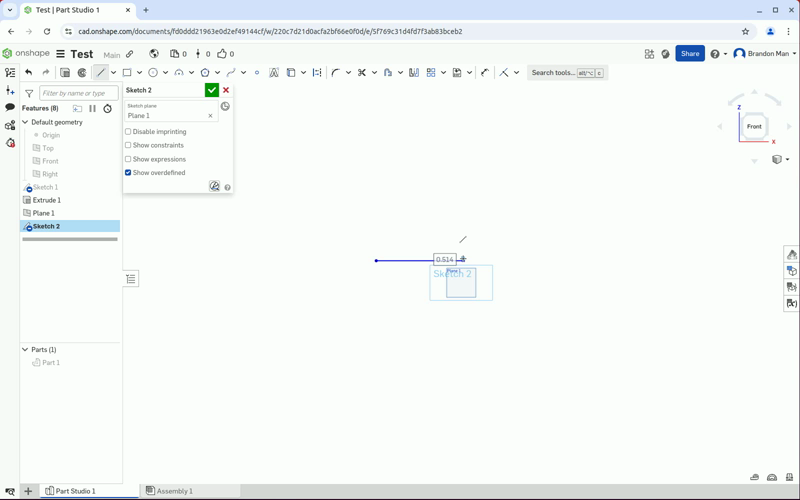
mouse_move(376, 258)
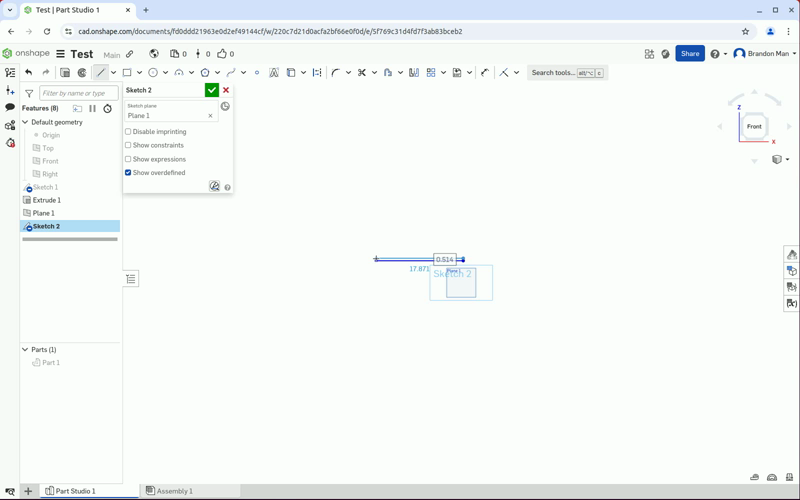
scroll(6)
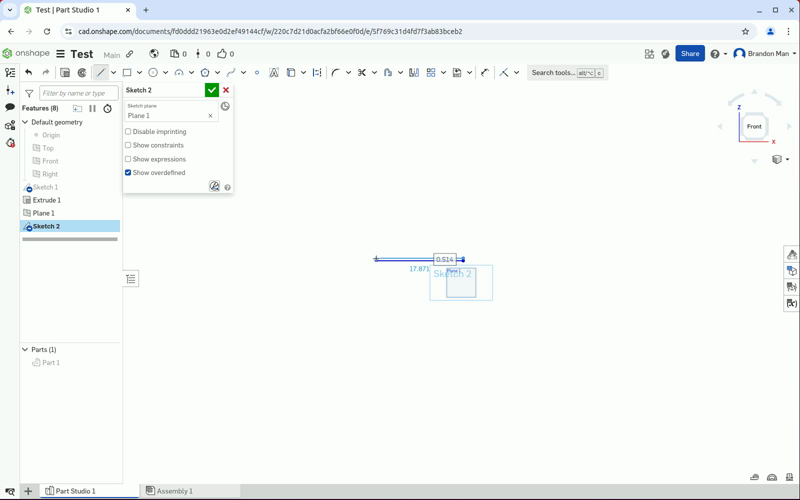
scroll(6)
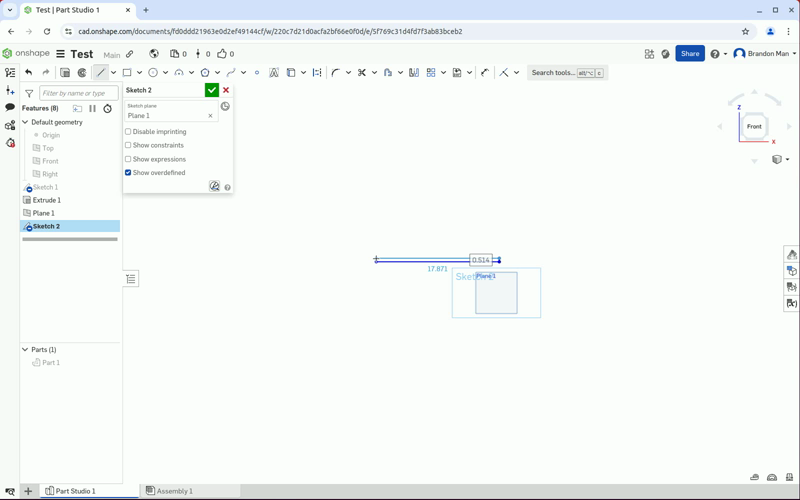
scroll(6)
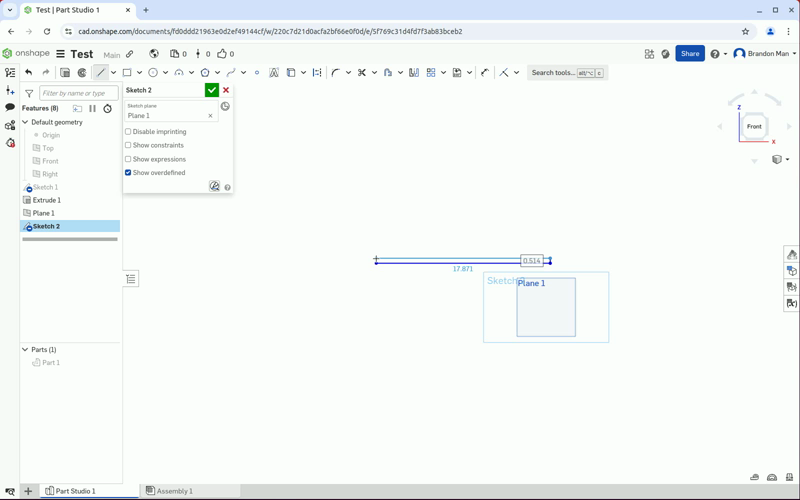
scroll(6)
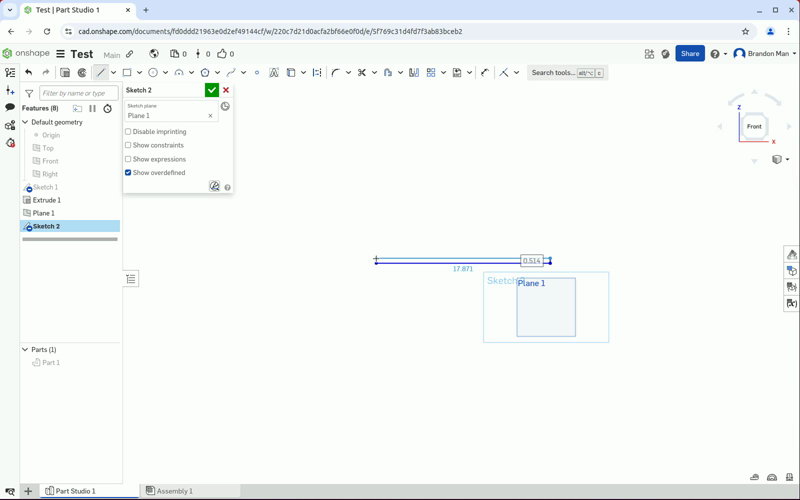
scroll(6)
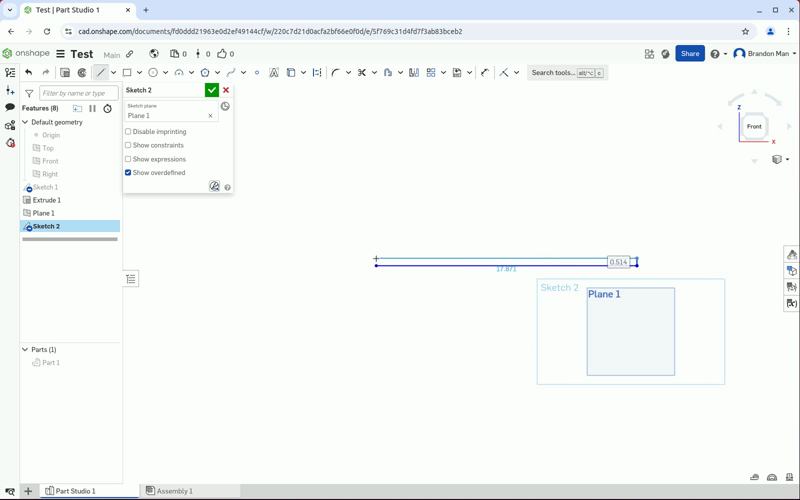
scroll(6)
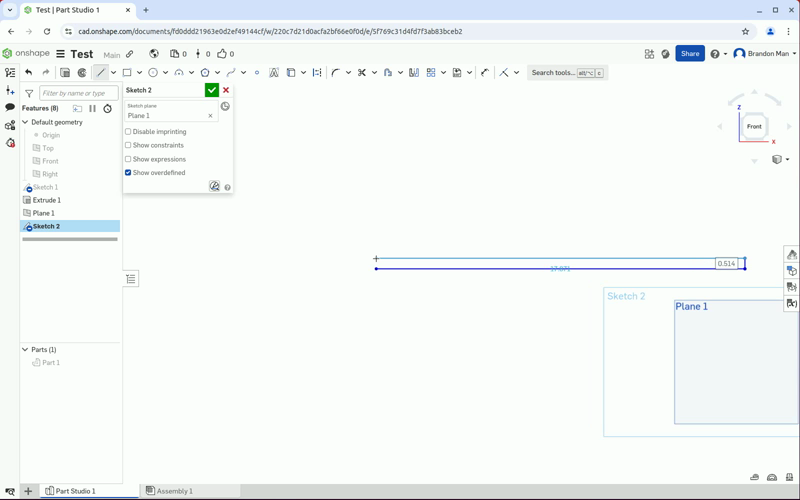
scroll(6)
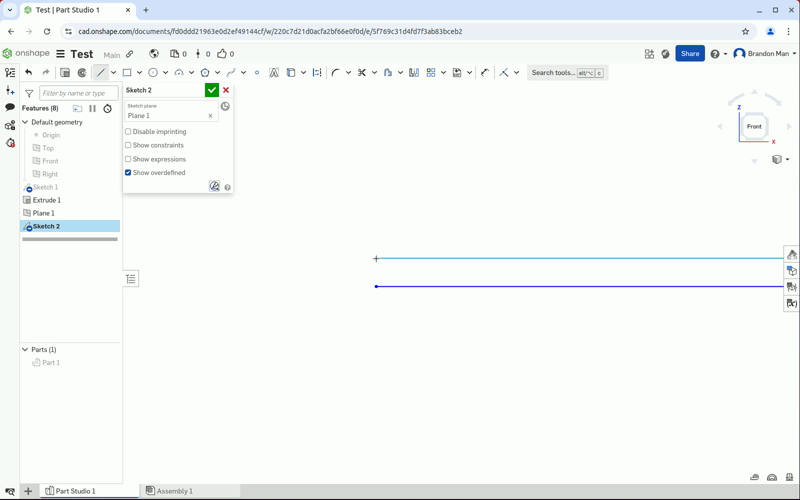
click(376, 258)
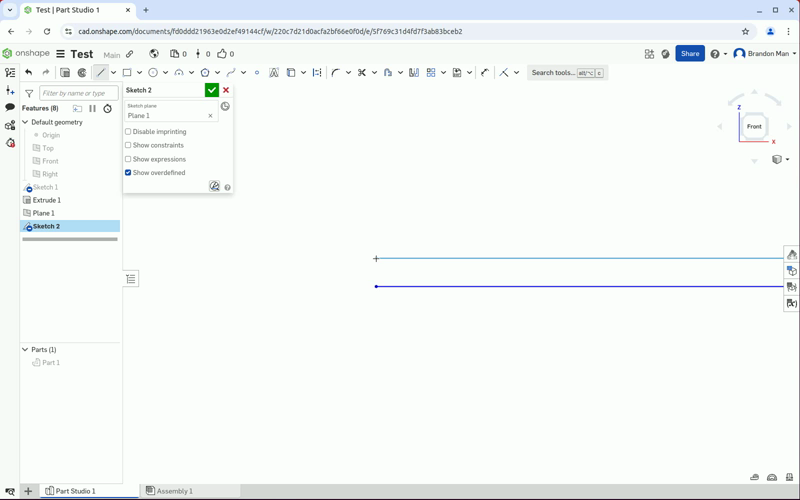
scroll(-6)
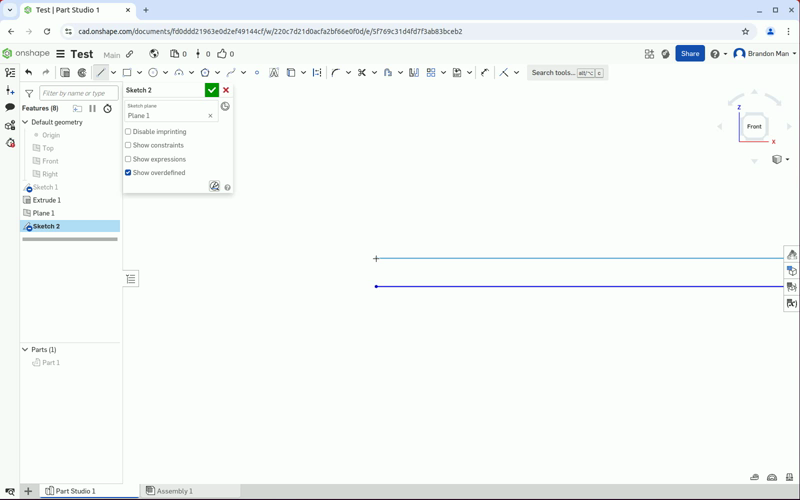
scroll(-6)
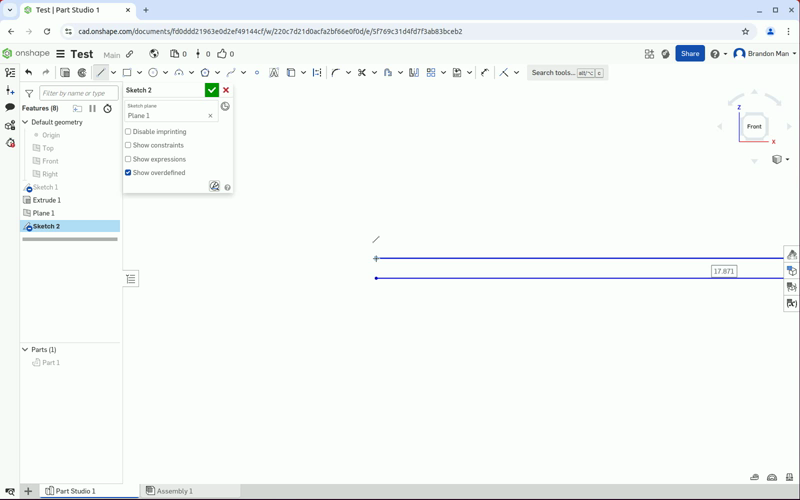
scroll(-6)
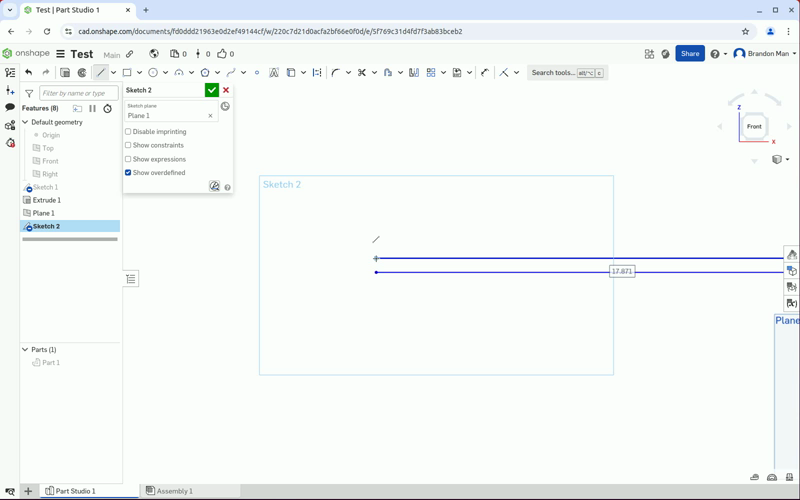
scroll(-6)
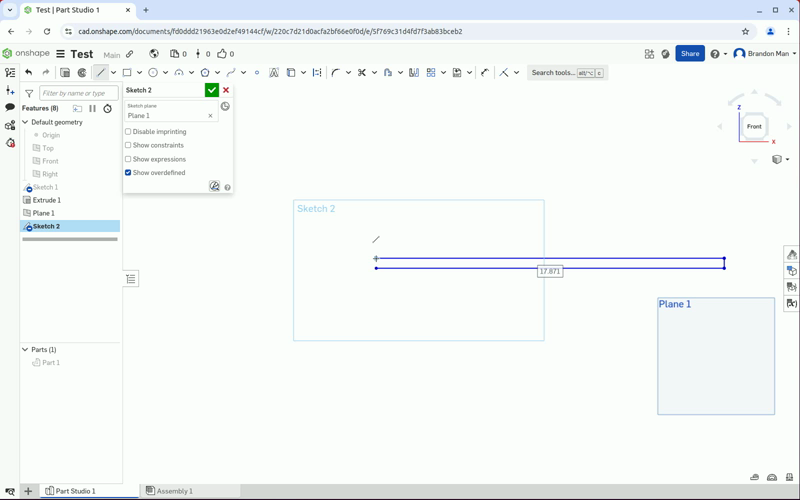
scroll(-6)
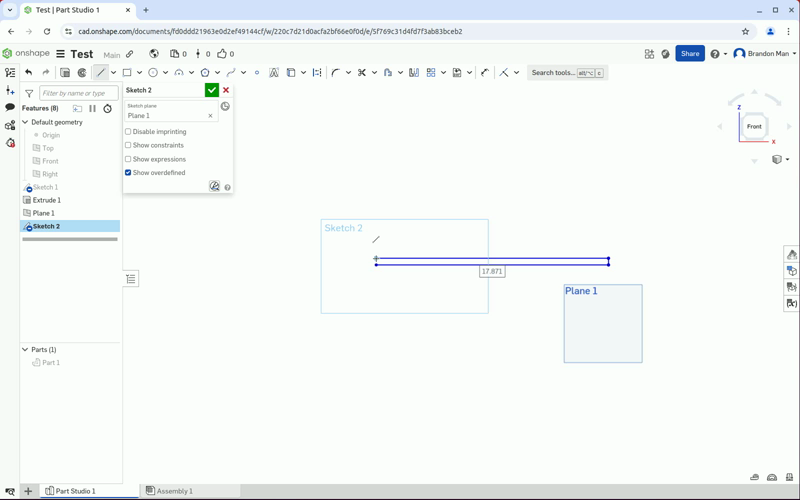
scroll(-6)
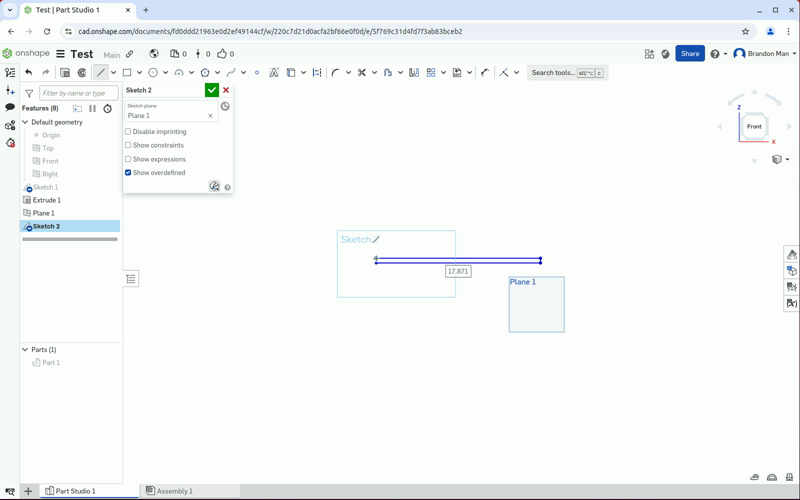
scroll(-6)
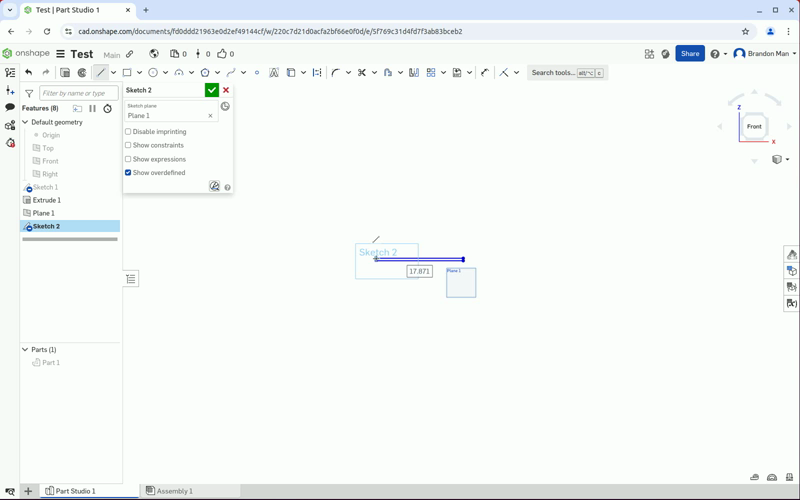
key_up(shift)
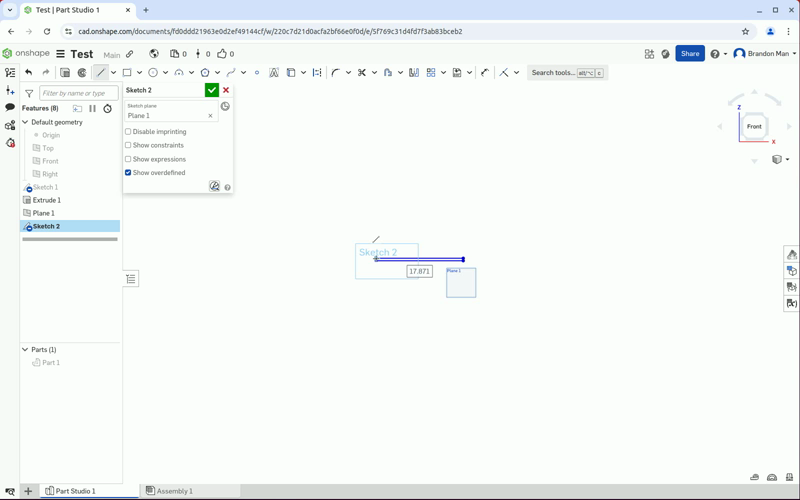
mouse_move(406, 258)
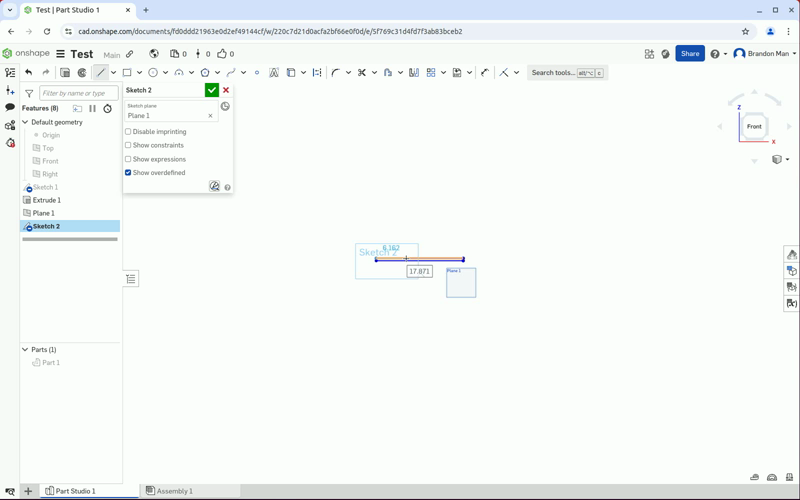
key_down(shift)
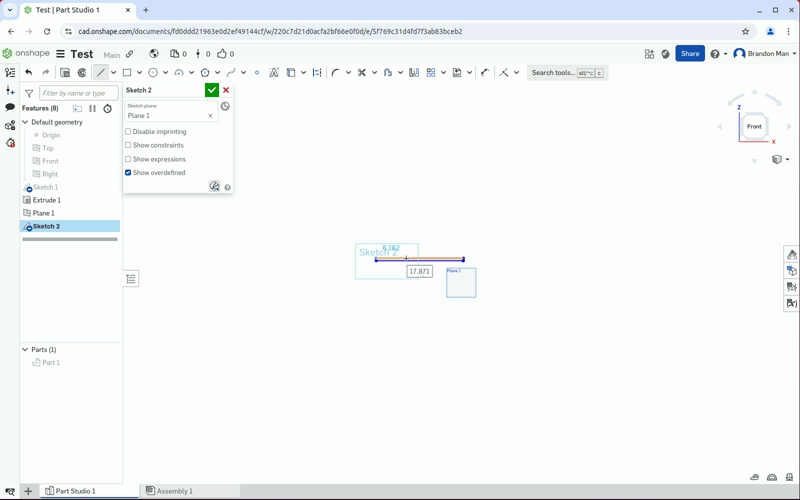
mouse_move(376, 260)
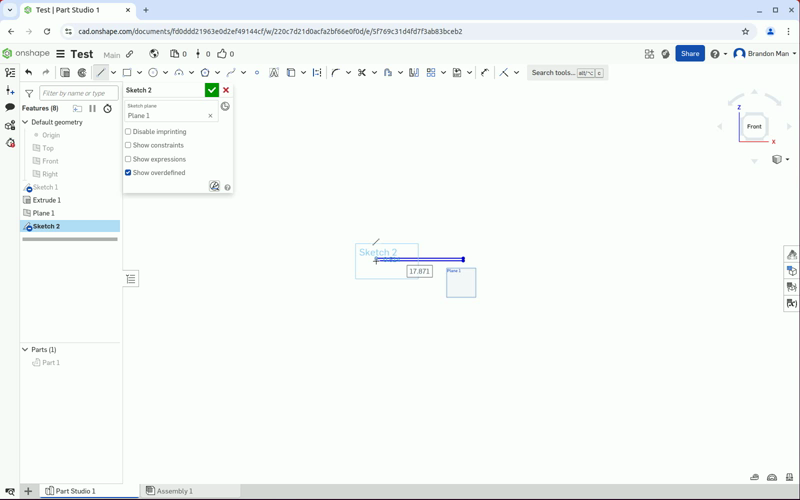
scroll(6)
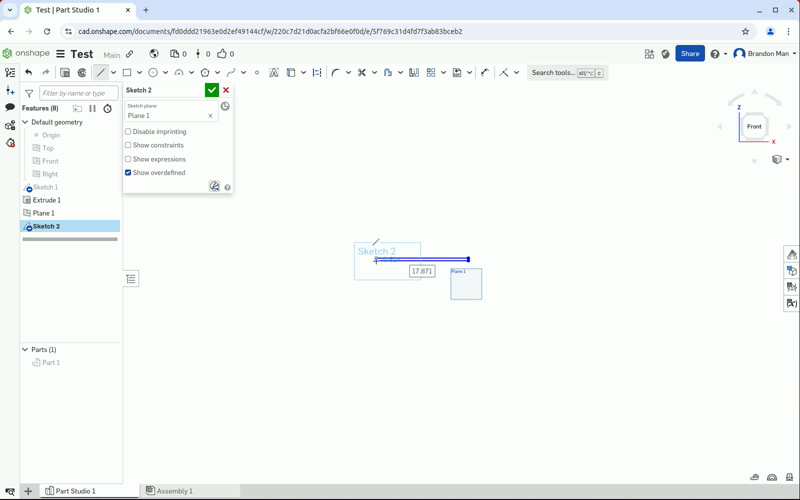
scroll(6)
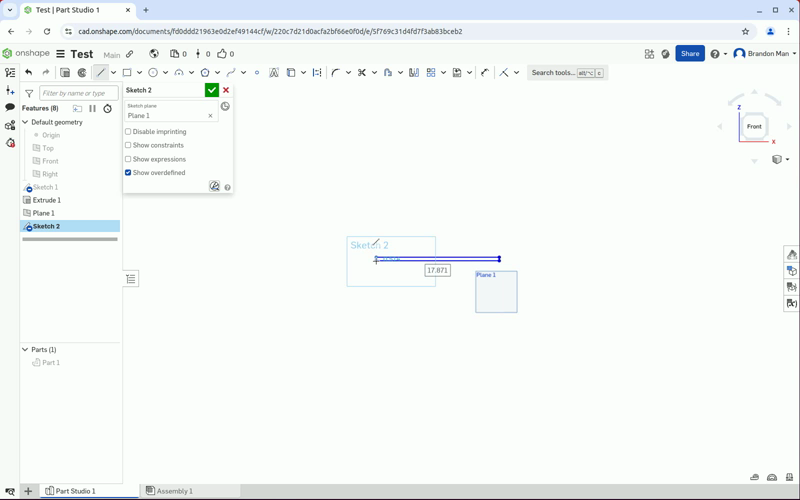
scroll(6)
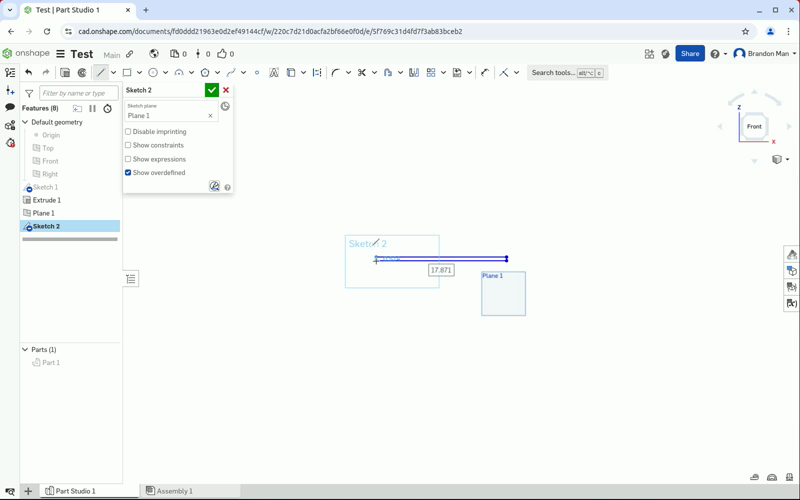
scroll(6)
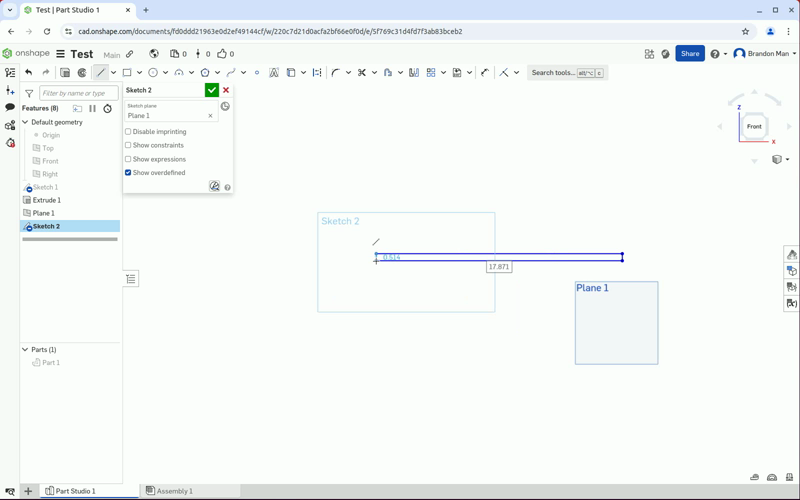
scroll(6)
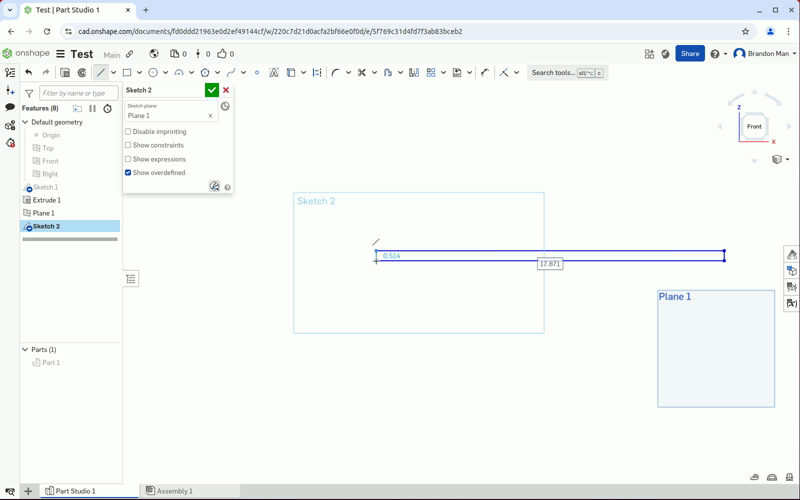
scroll(6)
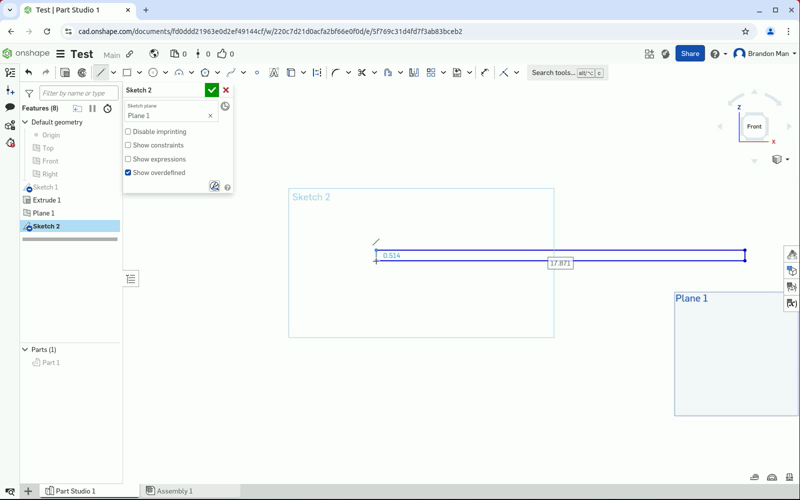
scroll(6)
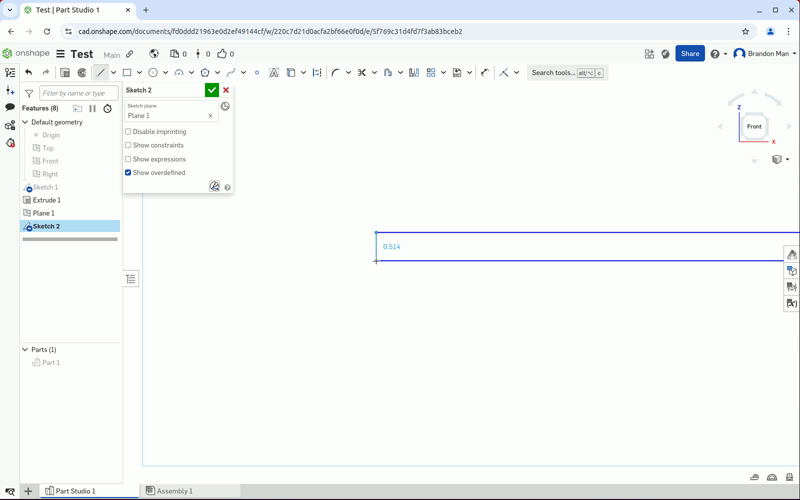
key_up(shift)
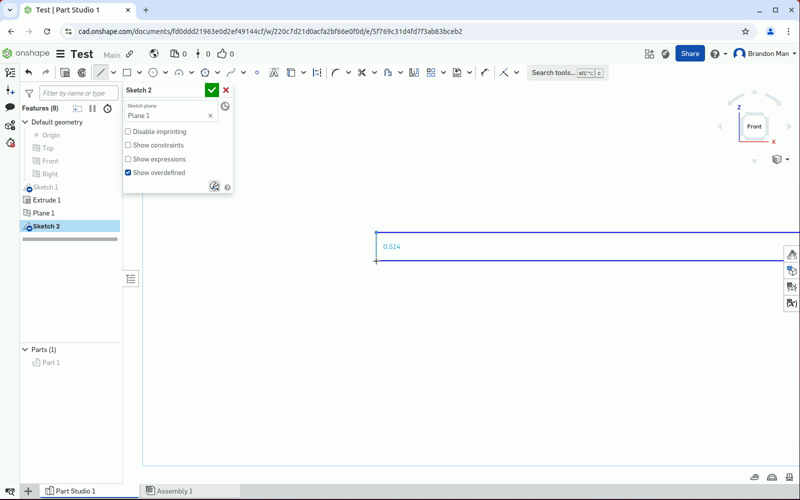
click(376, 260)
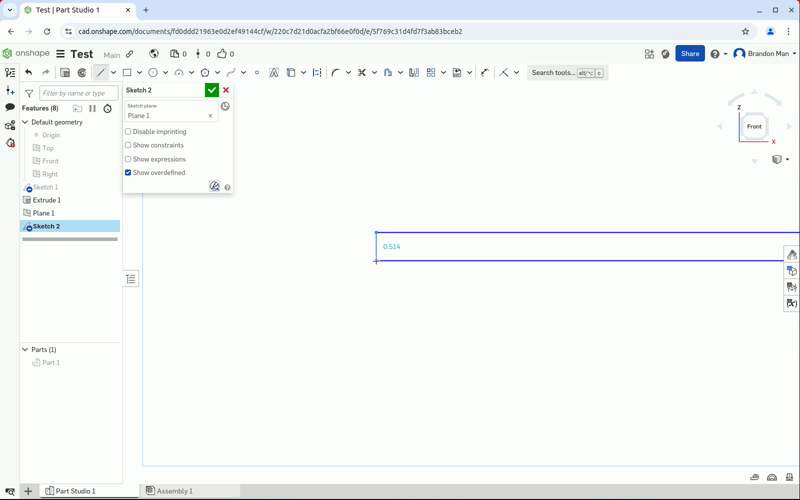
scroll(-6)
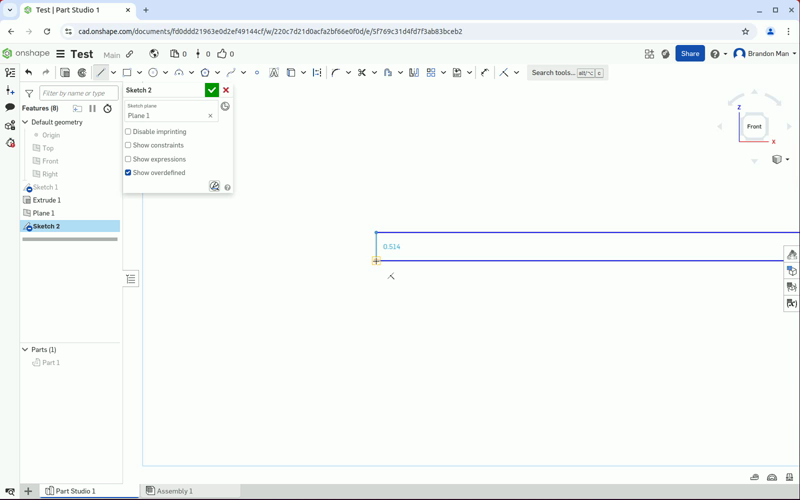
scroll(-6)
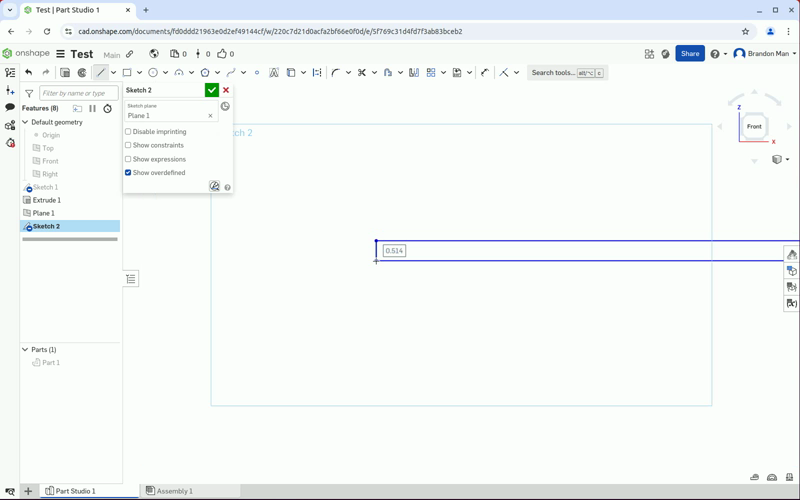
scroll(-6)
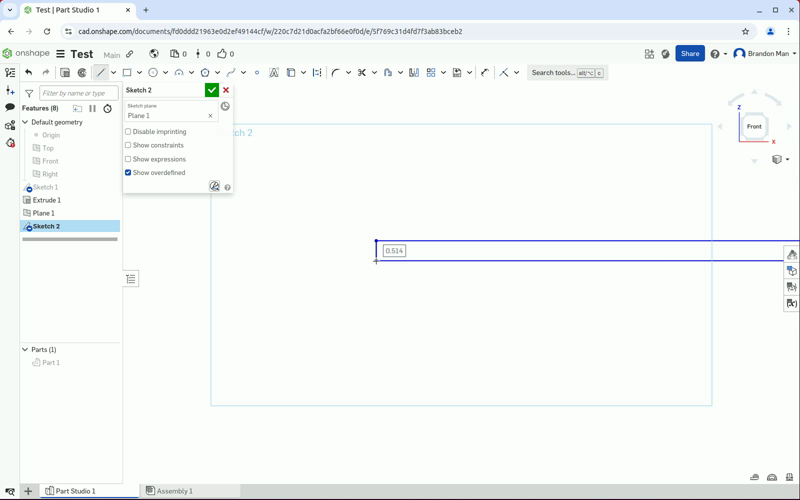
scroll(-6)
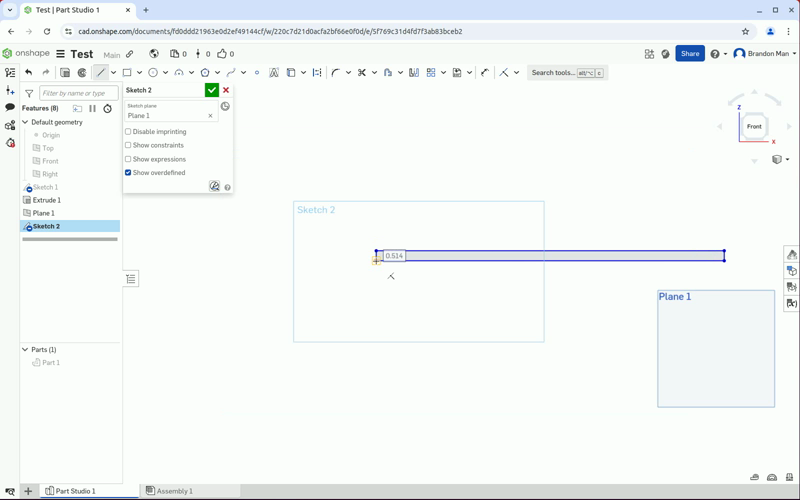
scroll(-6)
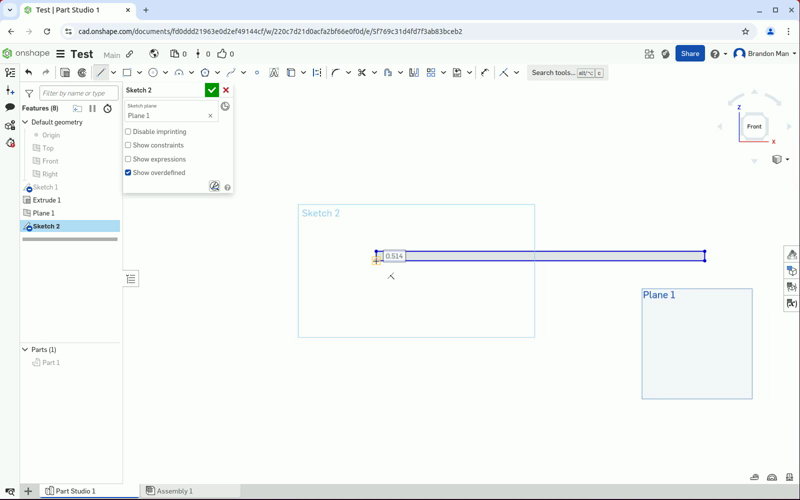
scroll(-6)
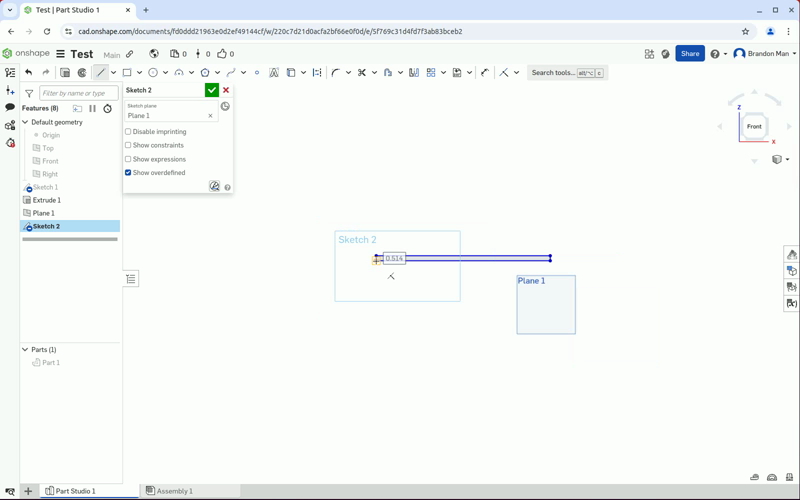
scroll(-6)
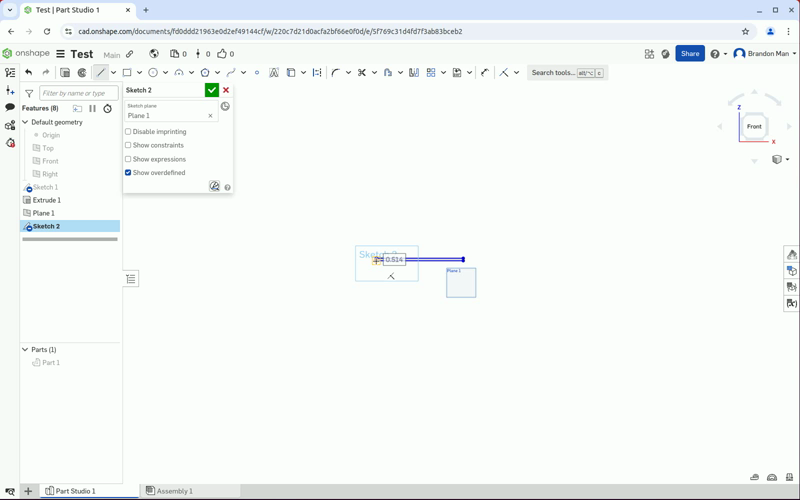
key(esc)
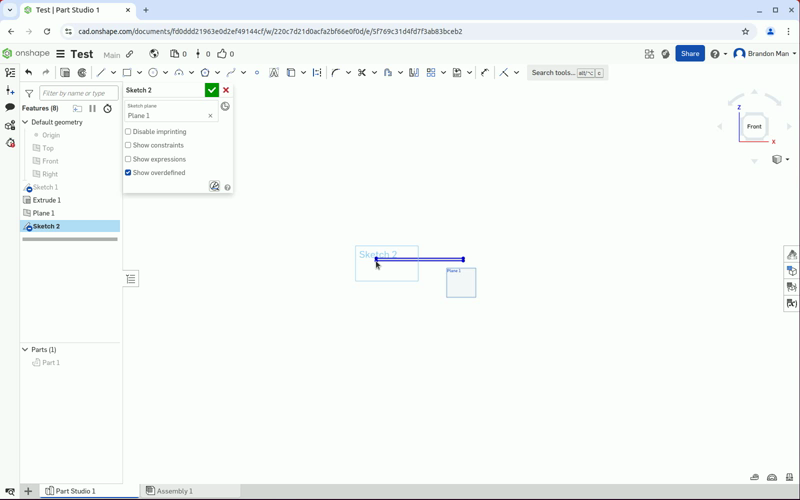
mouse_move(448, 259)
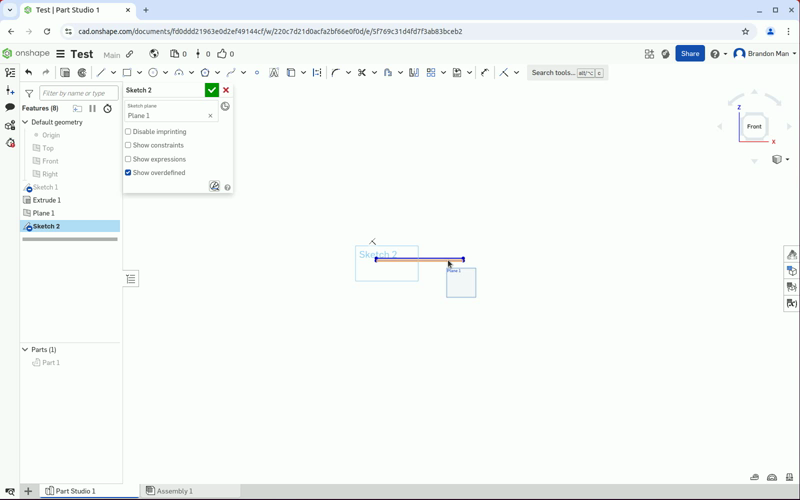
scroll(6)
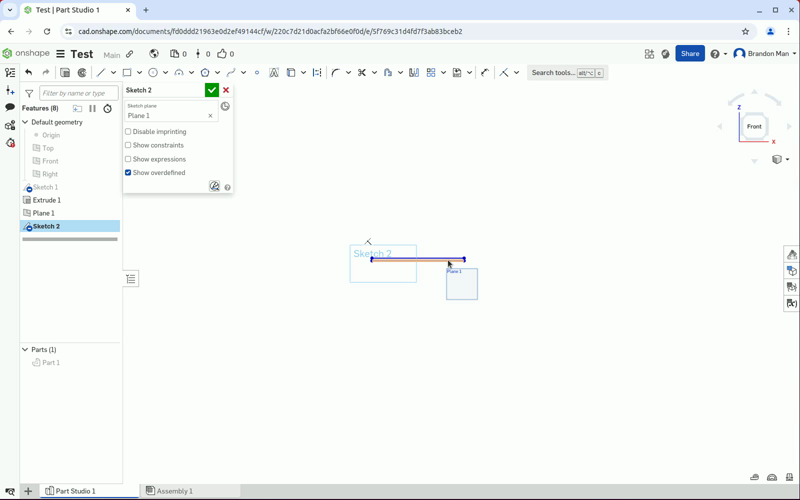
scroll(6)
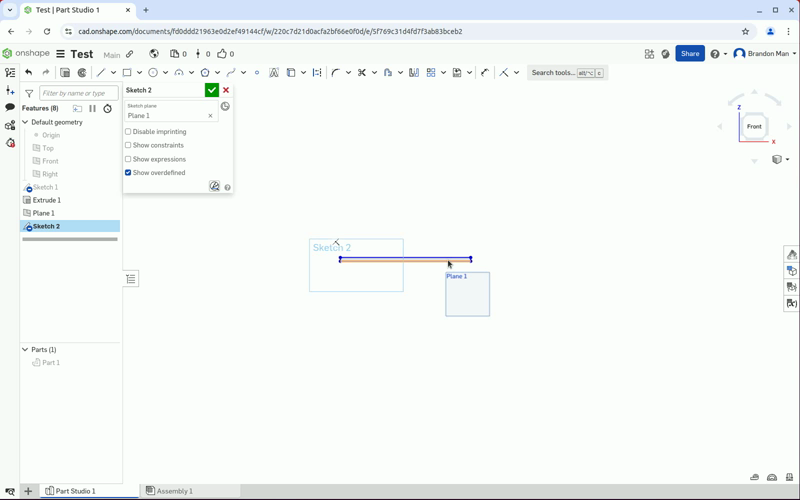
scroll(6)
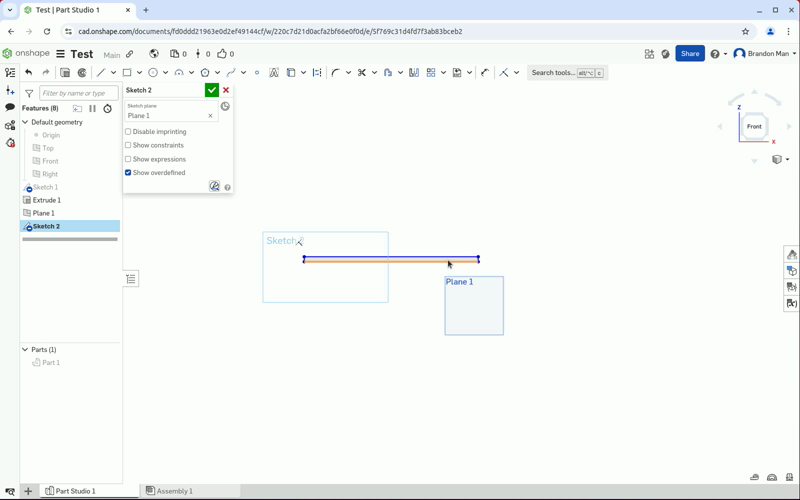
scroll(6)
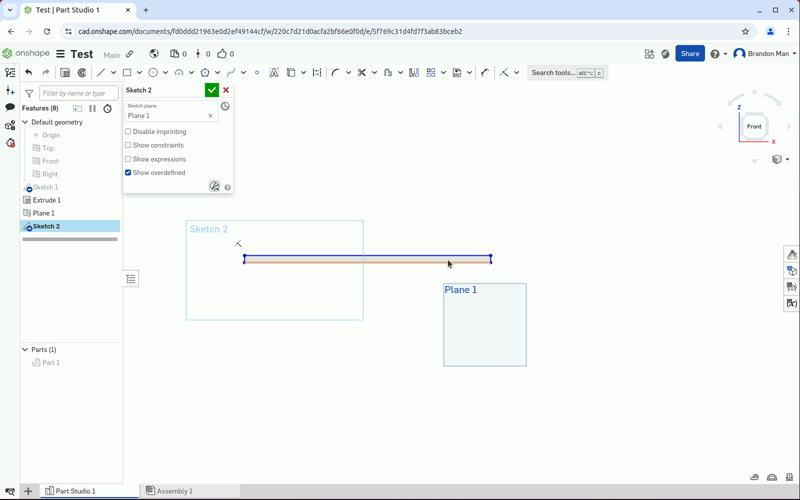
scroll(6)
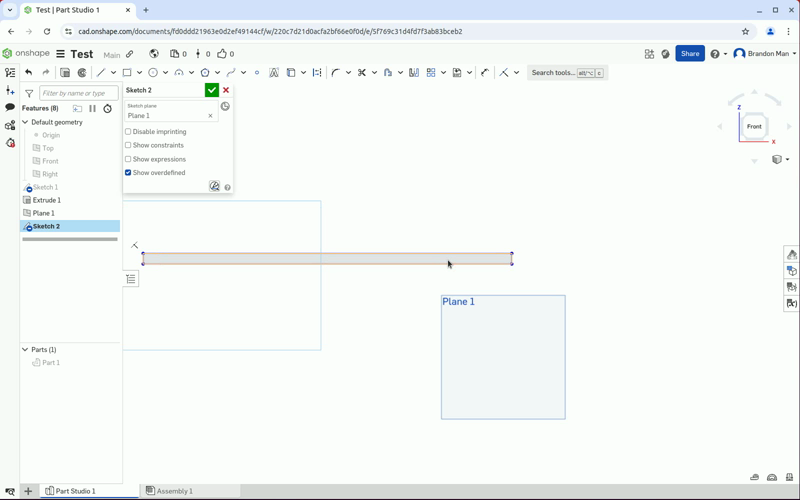
scroll(6)
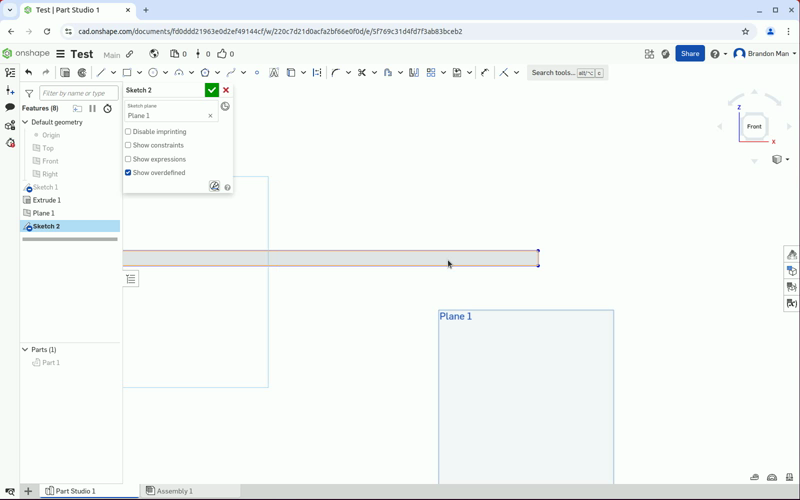
scroll(6)
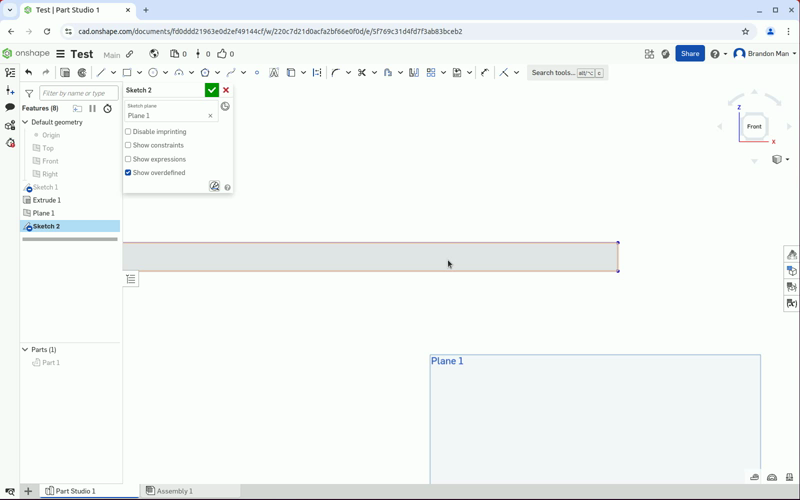
click(448, 259)
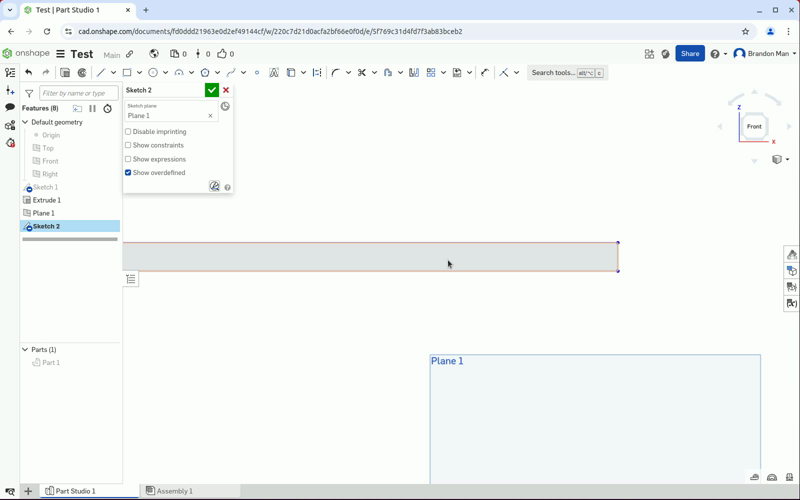
scroll(-6)
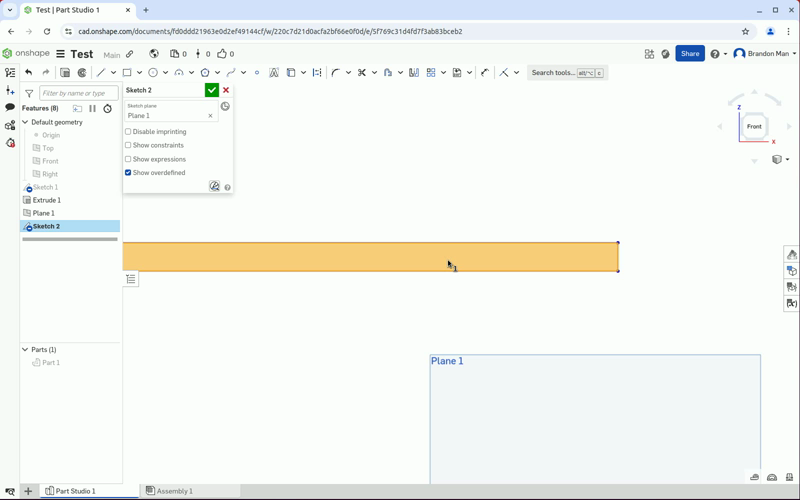
scroll(-6)
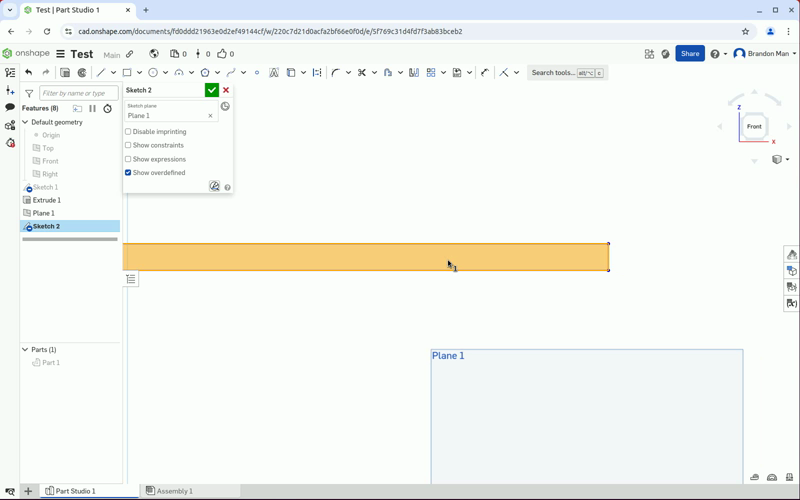
scroll(-6)
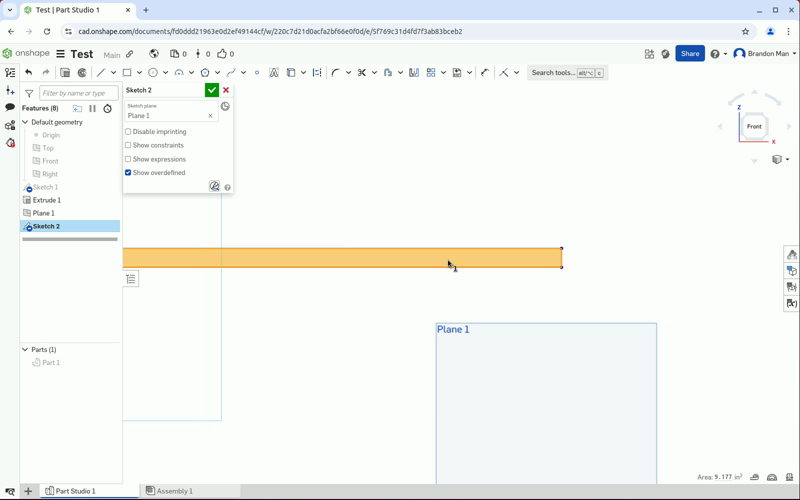
scroll(-6)
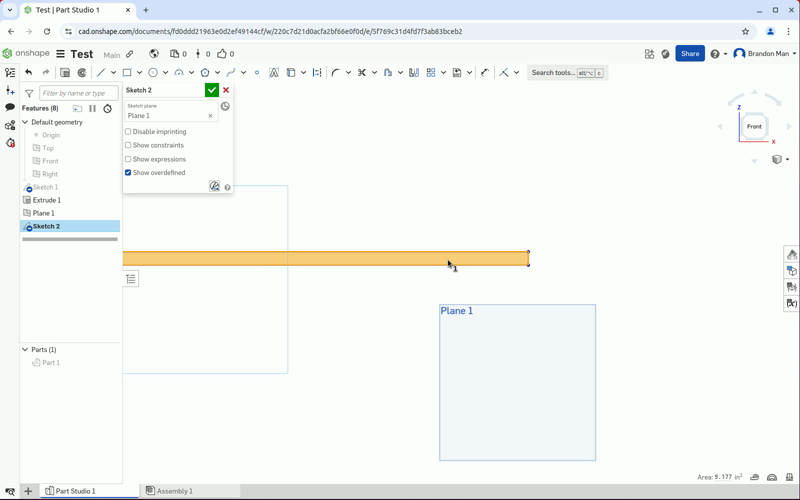
scroll(-6)
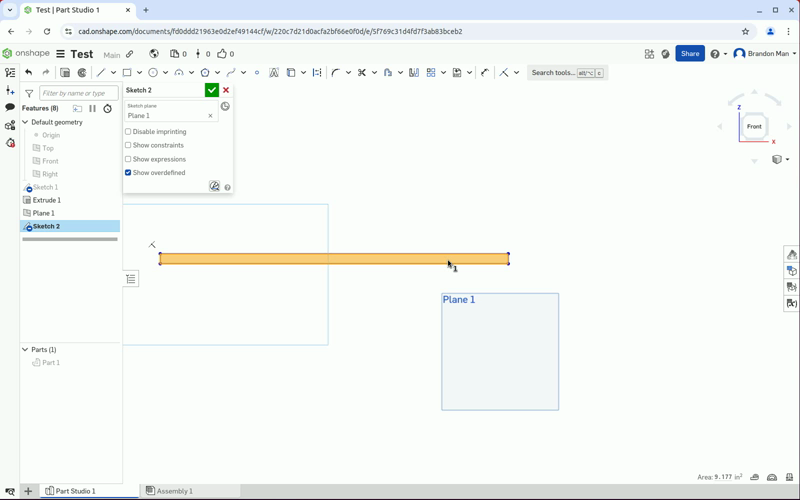
scroll(-6)
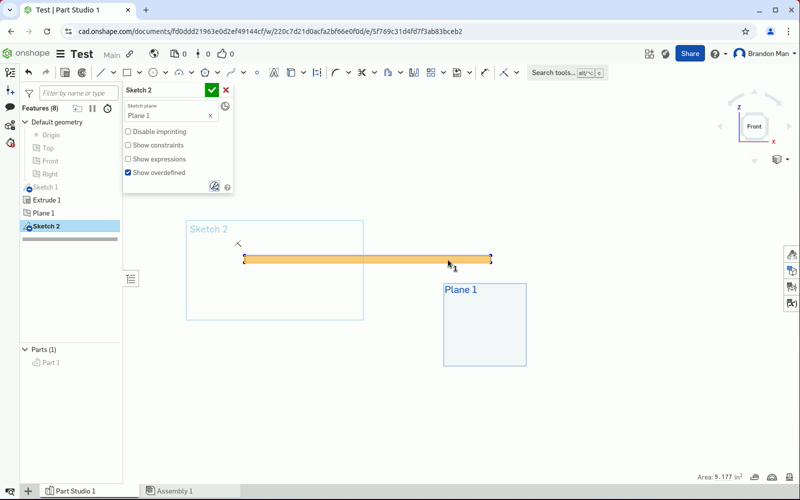
scroll(-6)
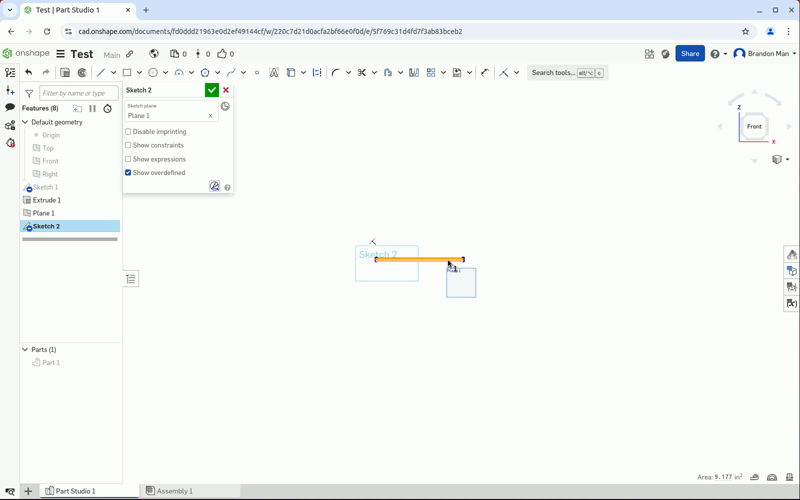
mouse_move(73, 352)
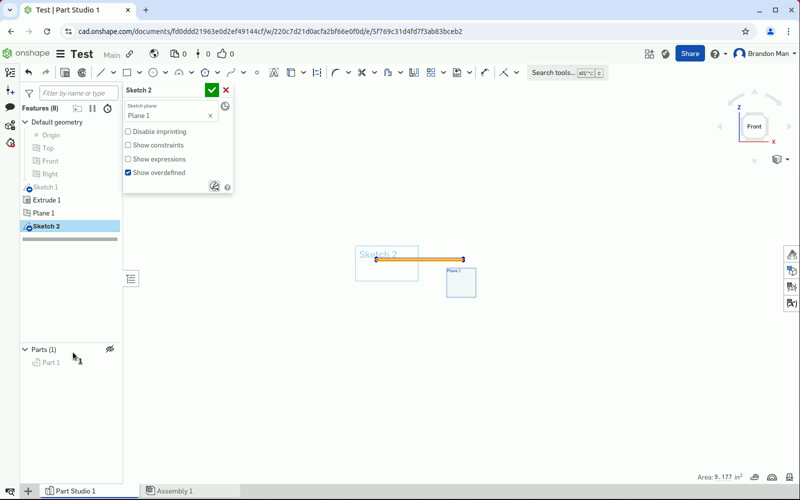
key(shift+y)
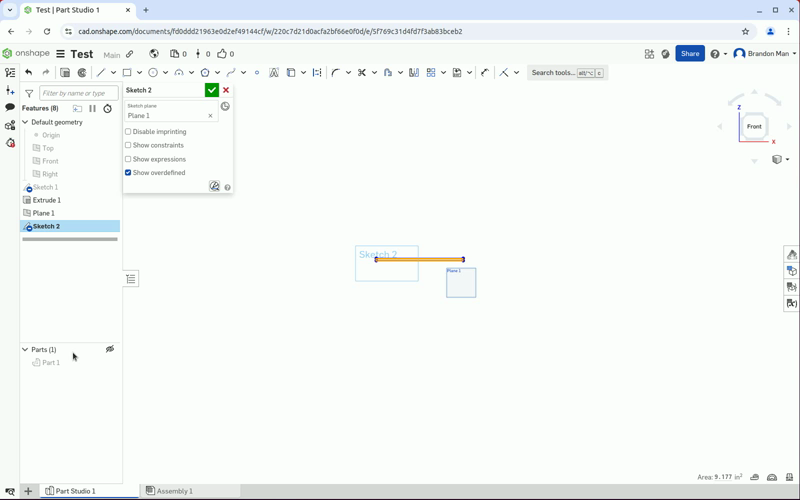
key(shift+e)
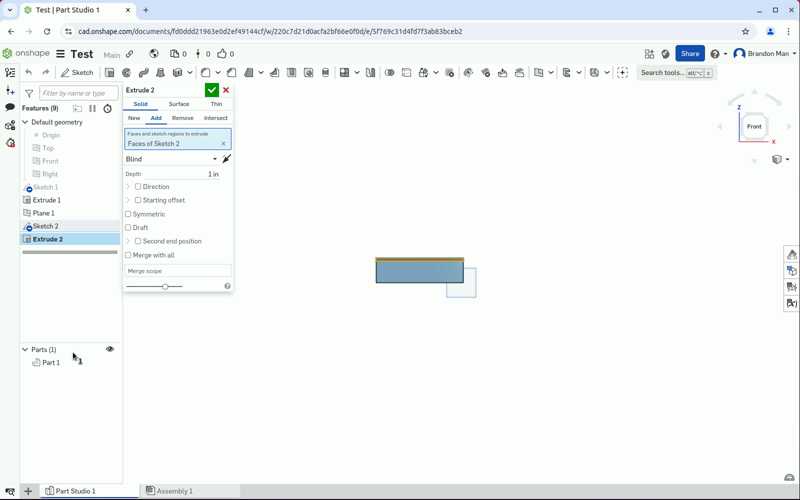
mouse_move(143, 106)
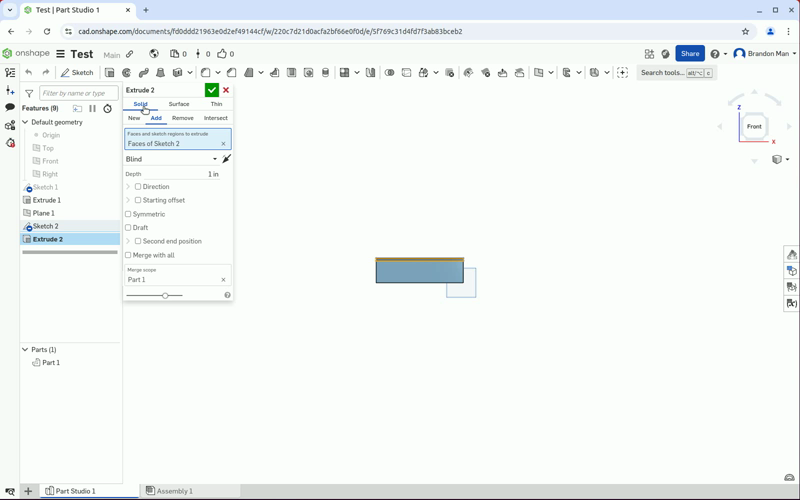
click(143, 106)
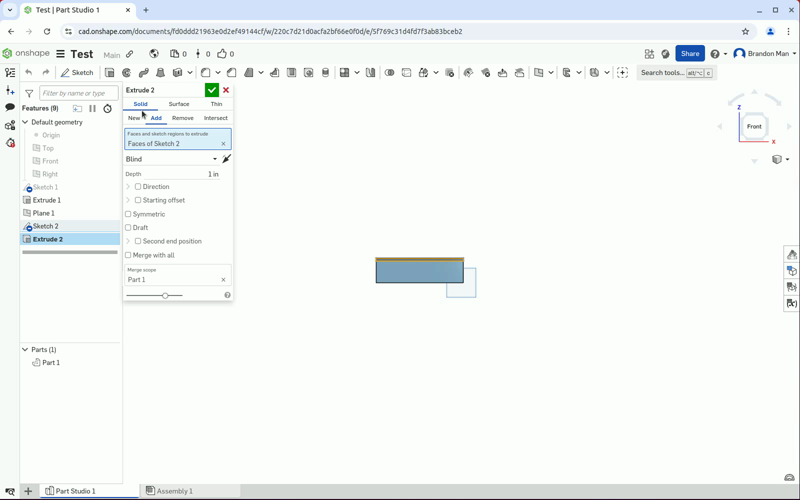
mouse_move(137, 120)
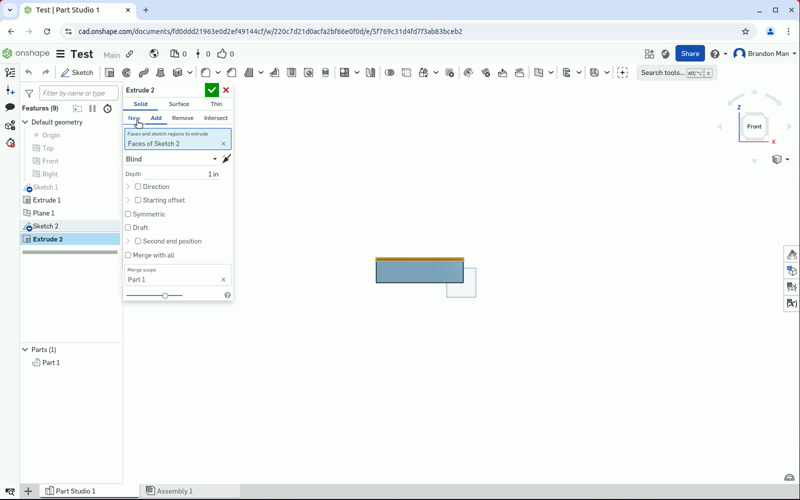
click(137, 120)
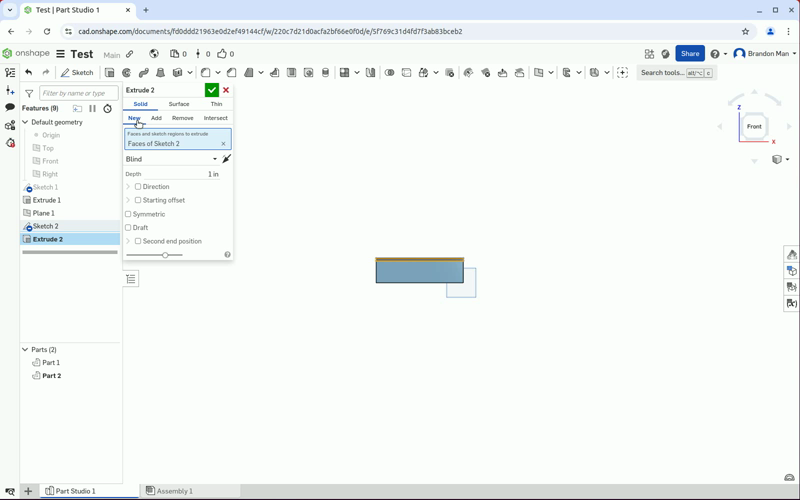
key(tab, 4)
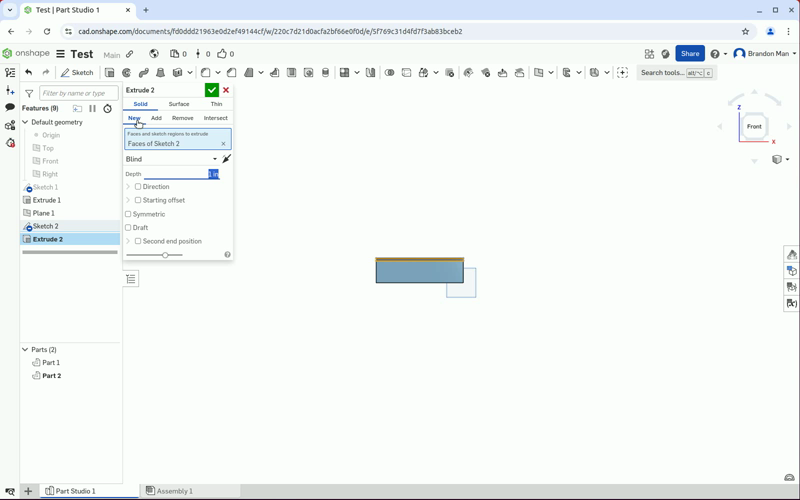
text(5.055)
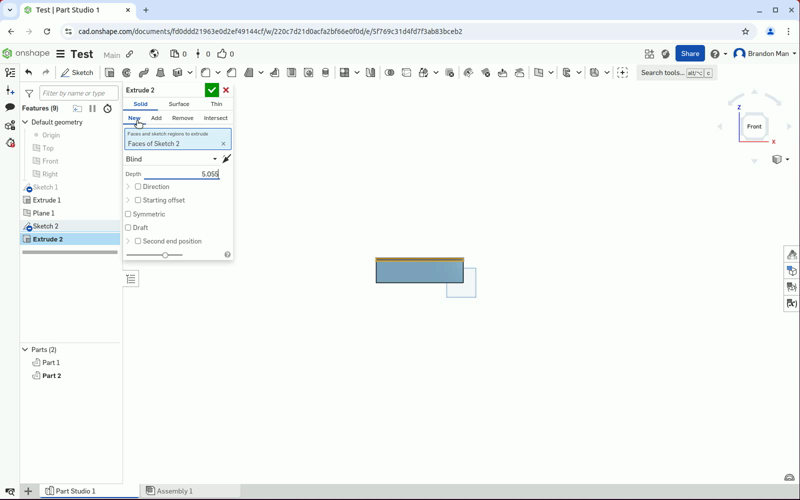
key(enter)
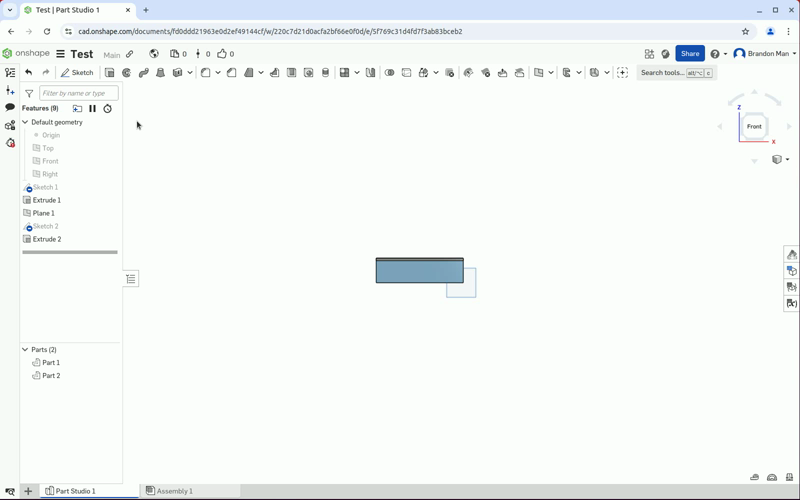
key(shift+h)
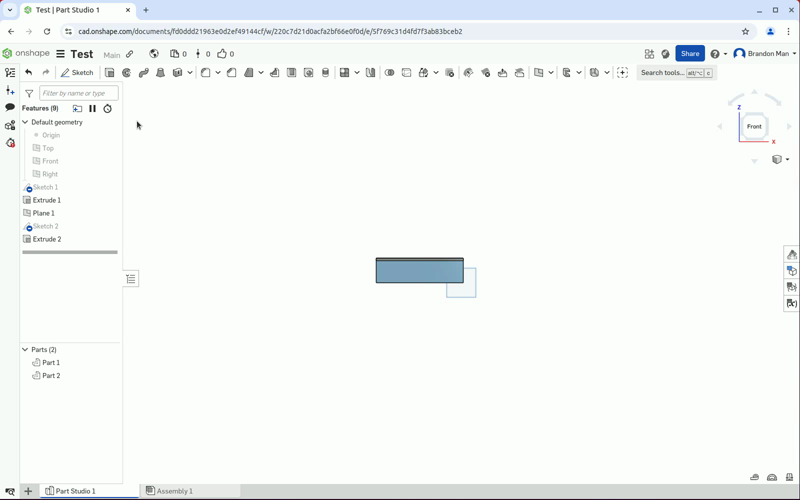
key(shift+h)
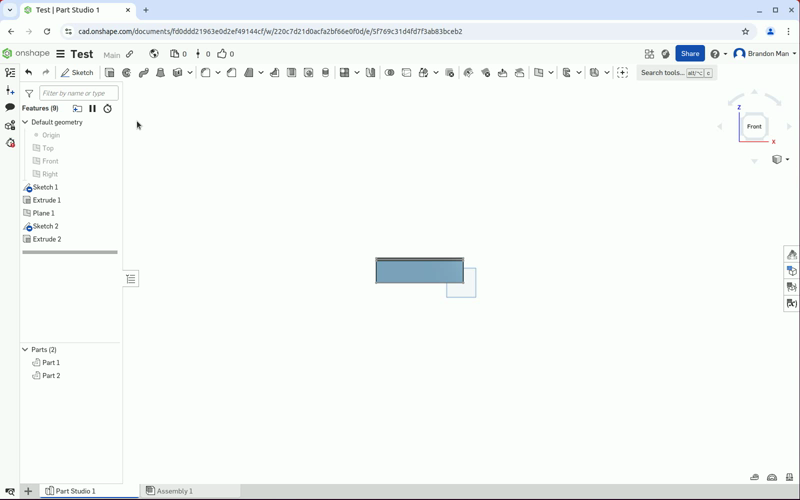
key(shift+7)
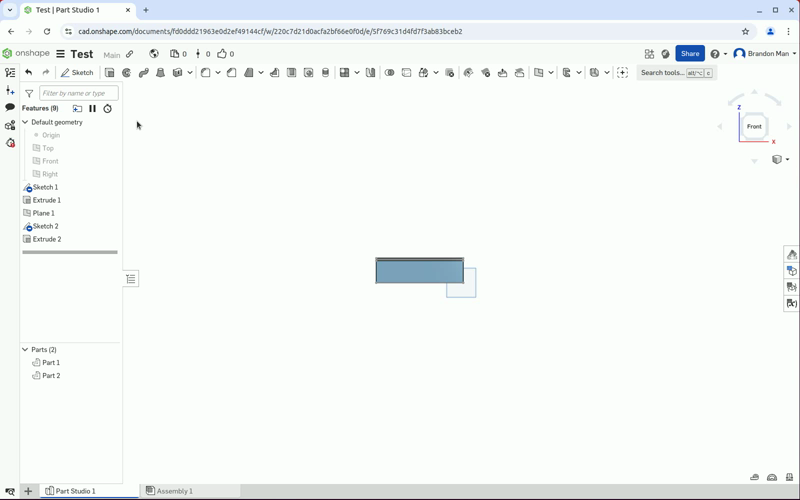
key(left, 2)
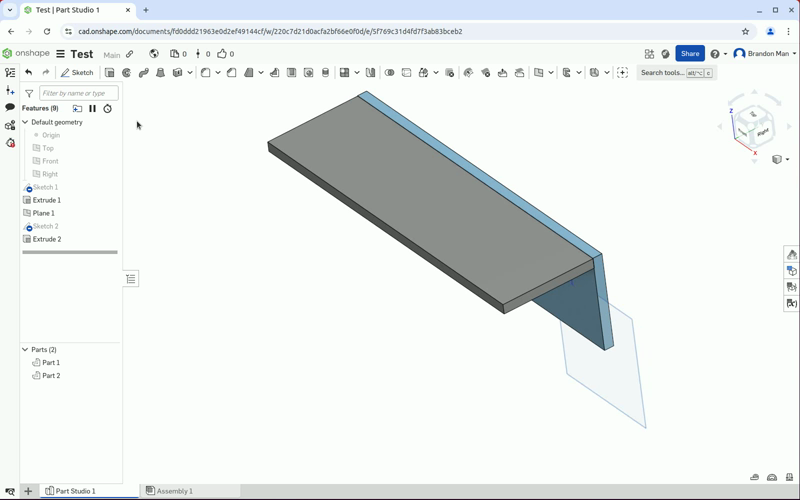
key(down, 2)
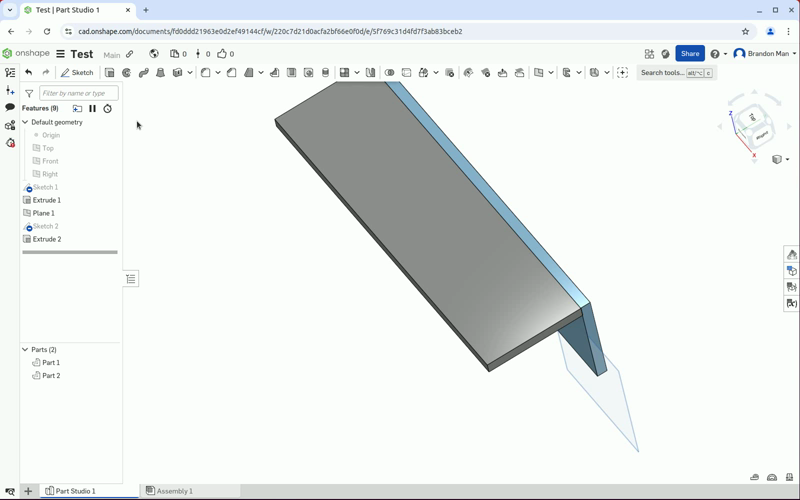
key(up, 2)
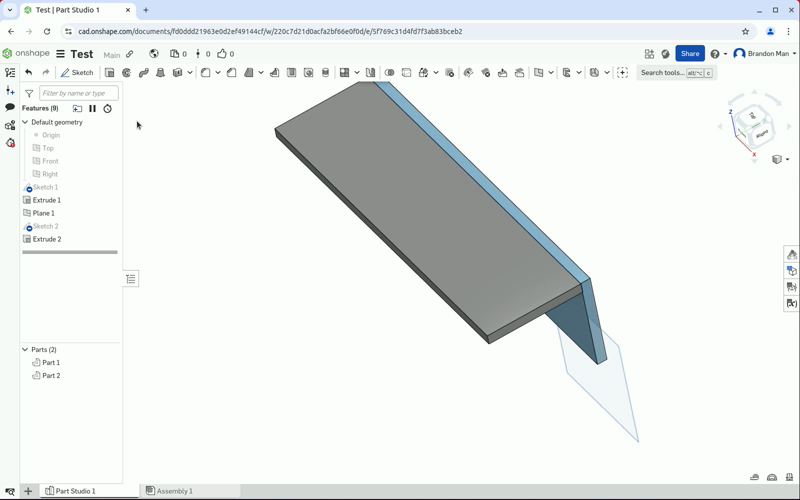
key(right, 2)
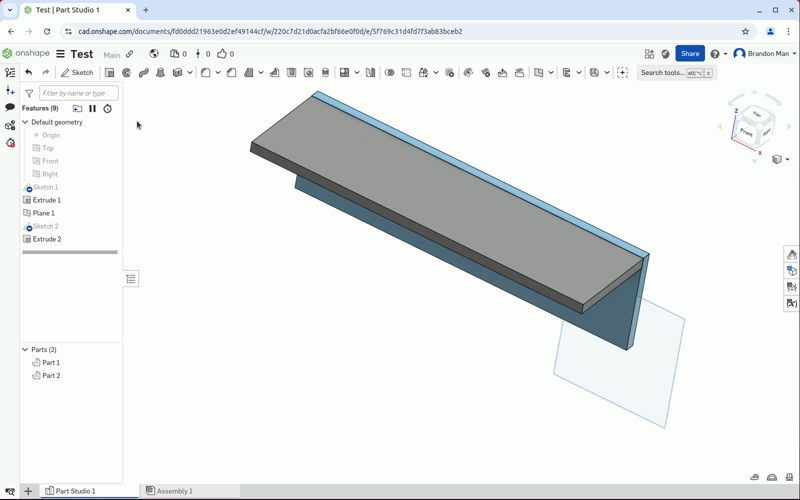
mouse_move(73, 189)
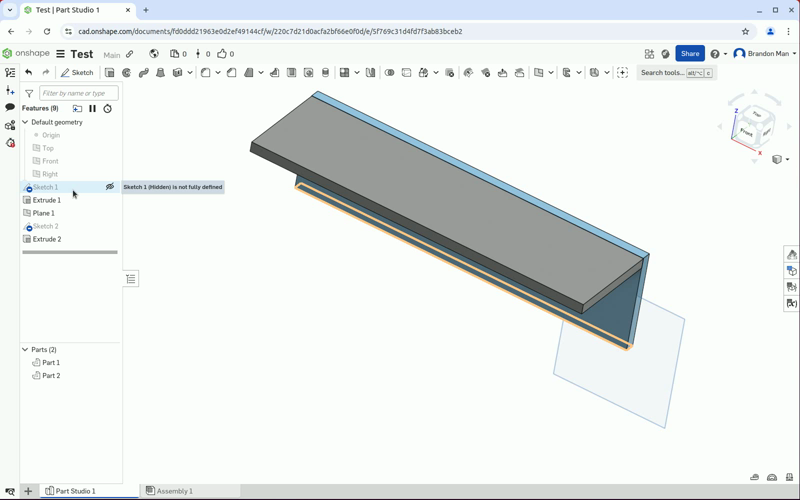
click(73, 189)